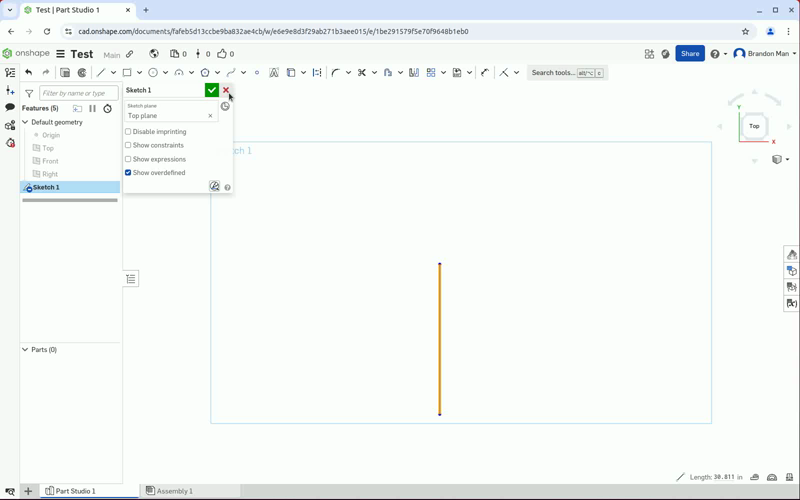
key(shift+h)
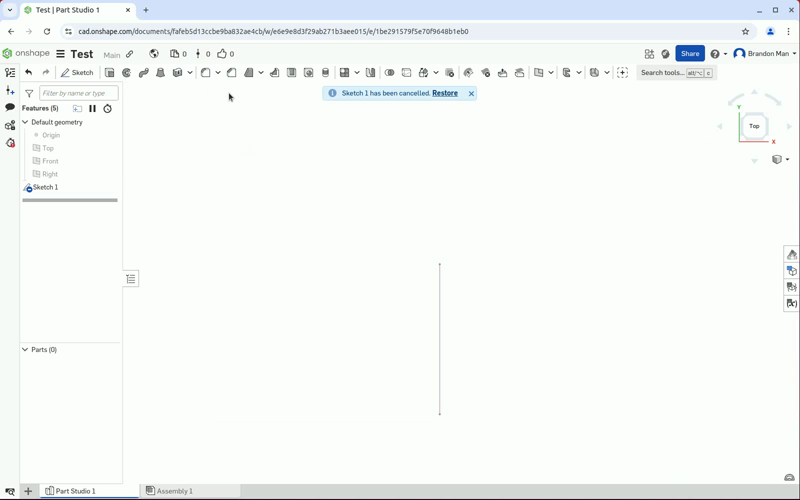
key(shift+s)
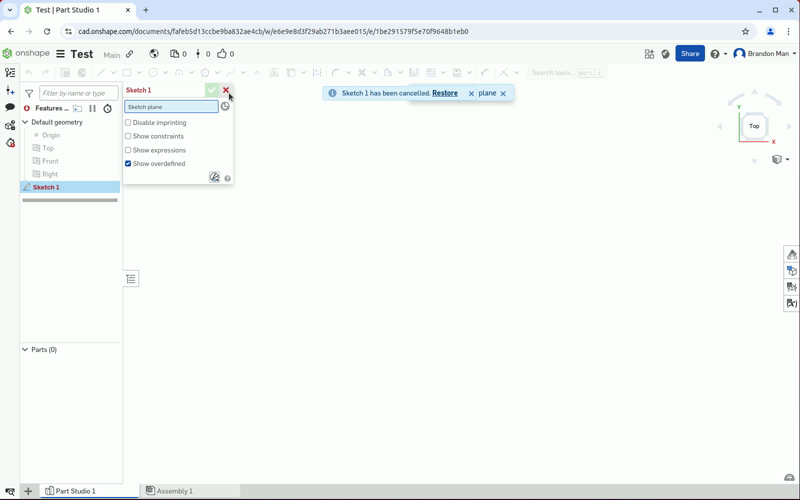
mouse_move(73, 150)
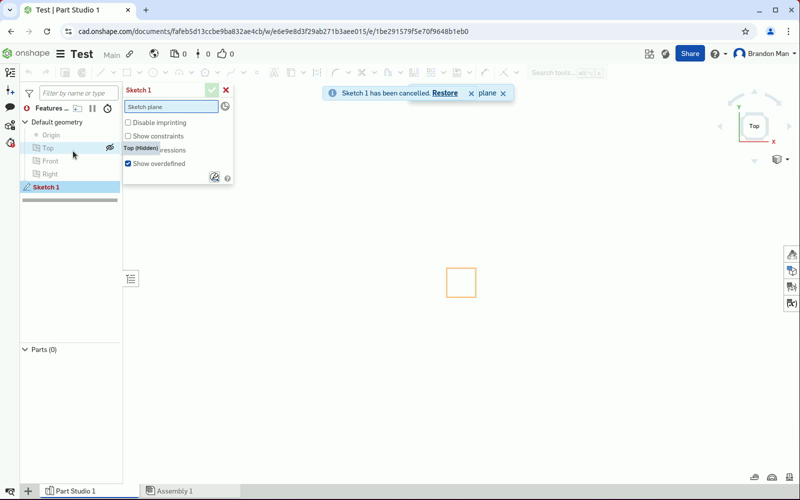
click(73, 150)
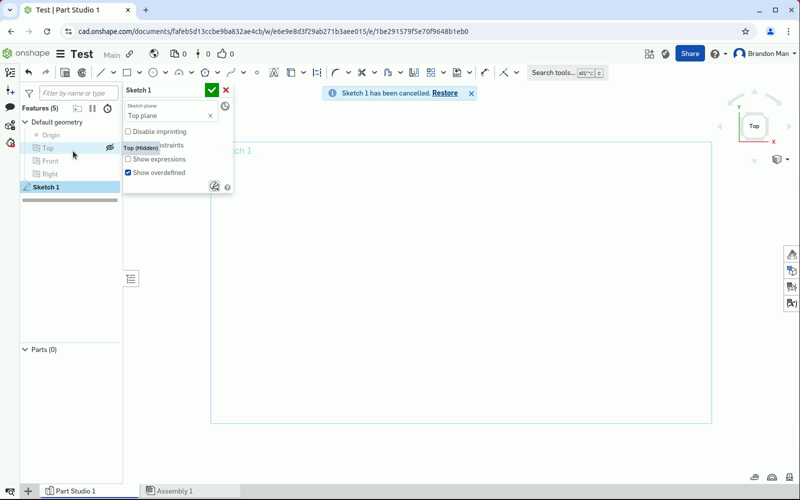
mouse_move(73, 352)
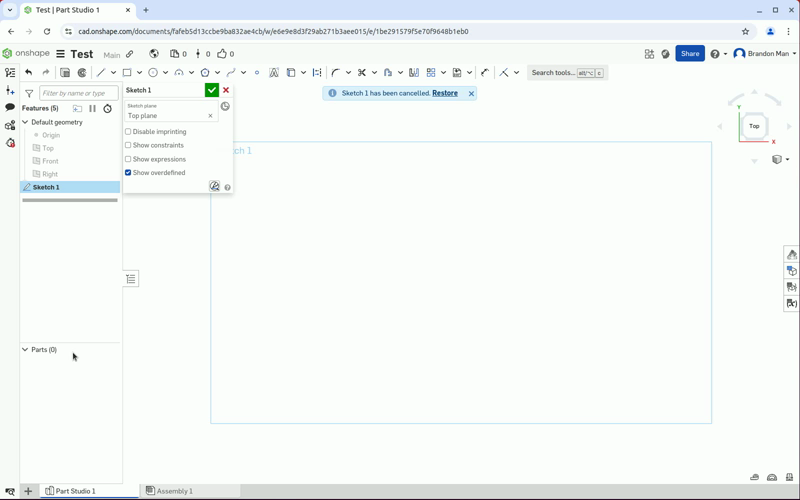
key(y)
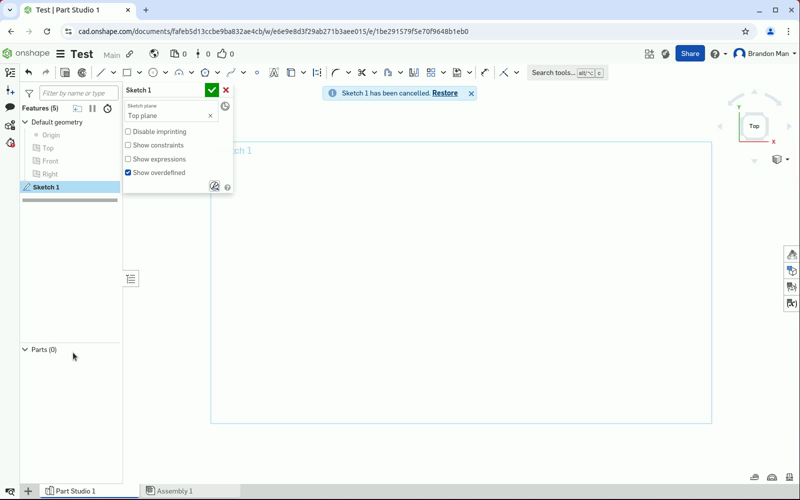
key(l)
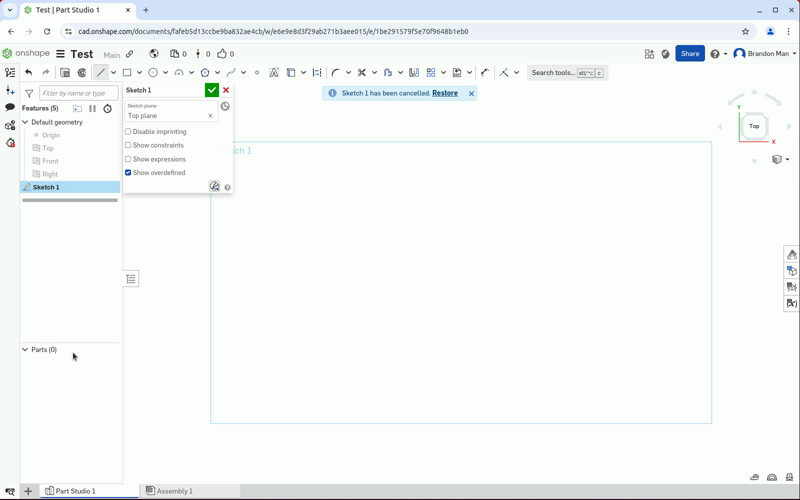
key_down(shift)
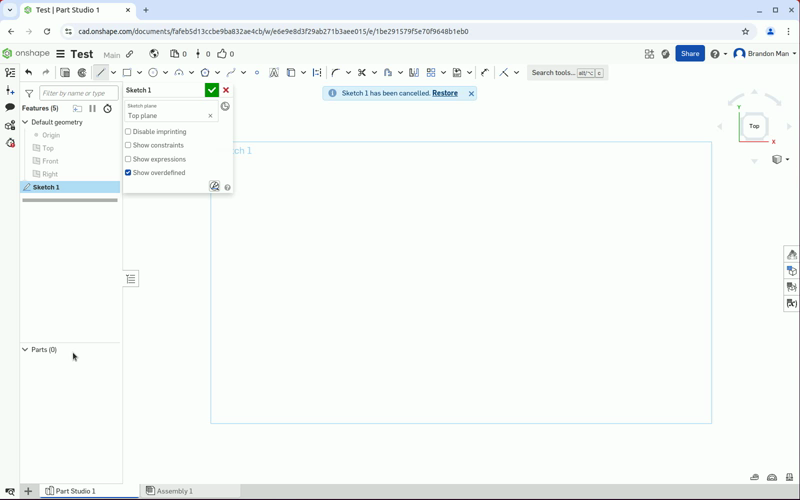
mouse_move(419, 395)
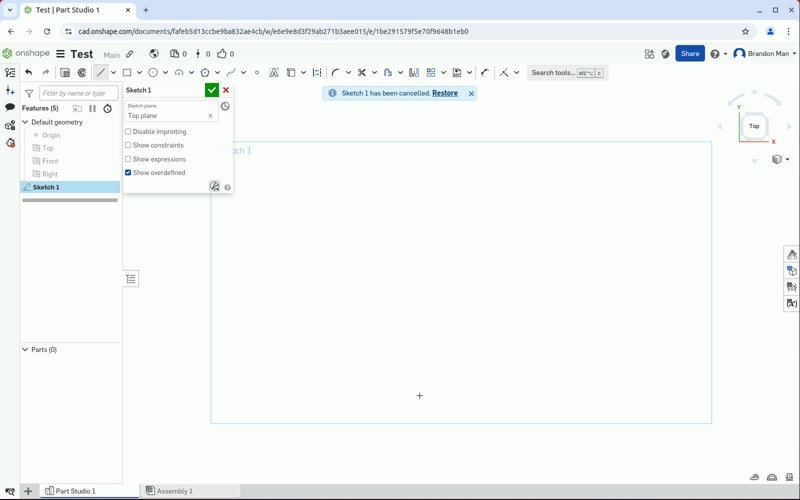
click(419, 395)
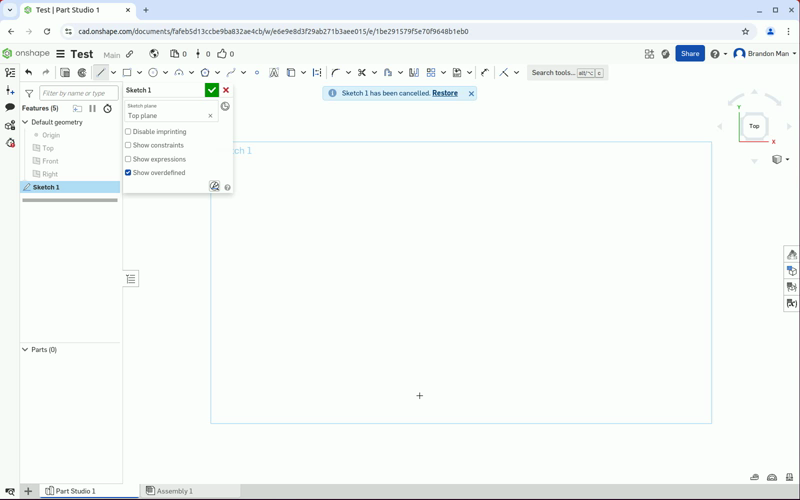
key_up(shift)
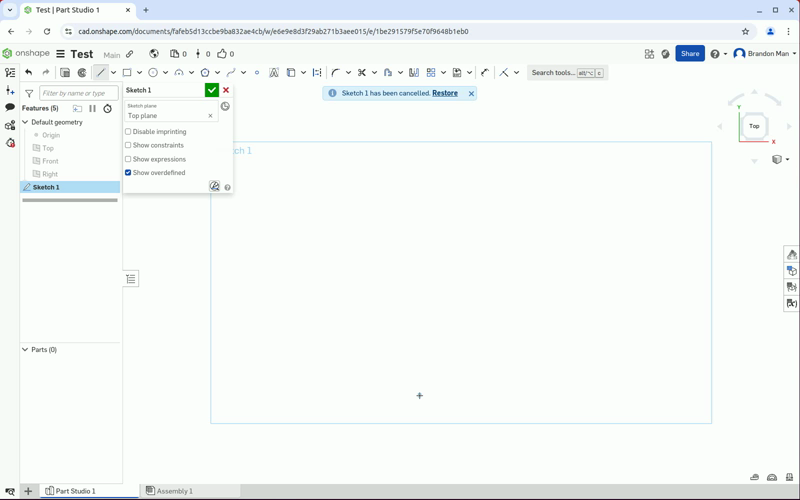
key_down(shift)
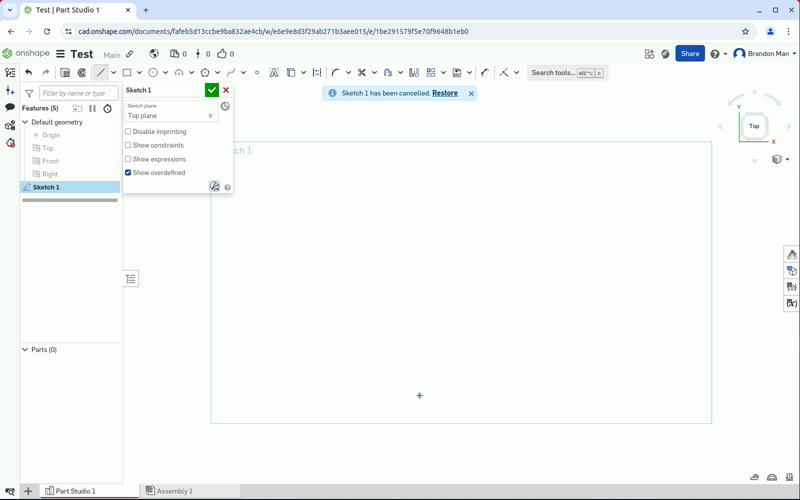
mouse_move(449, 395)
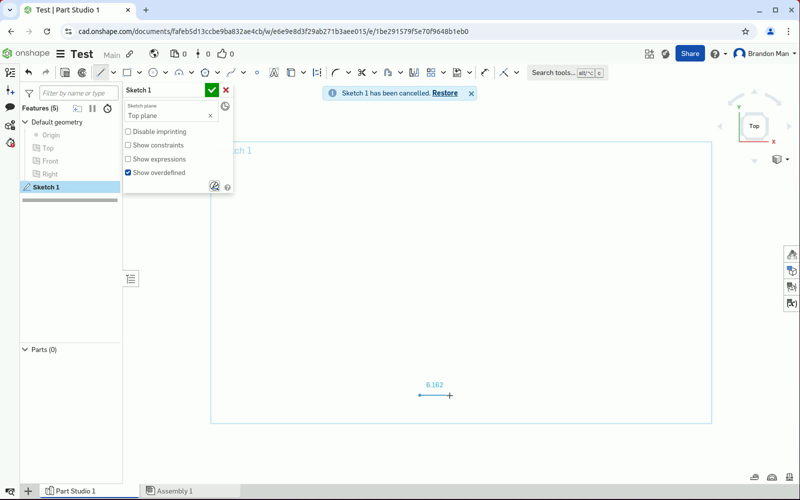
mouse_move(443, 395)
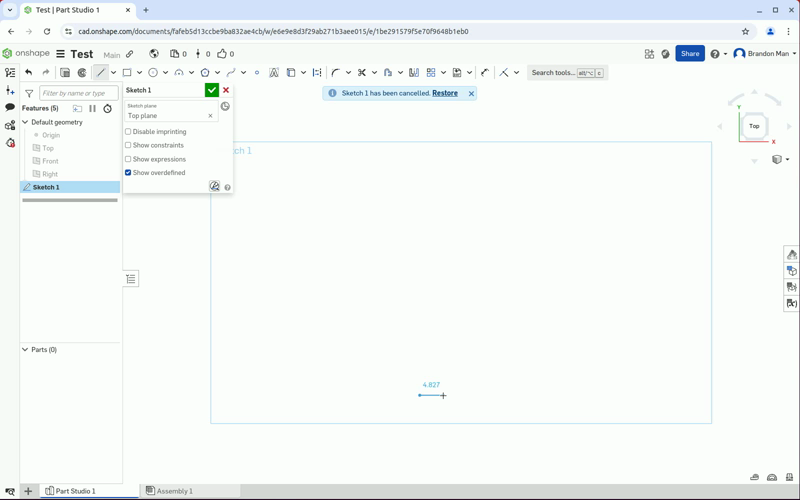
click(443, 395)
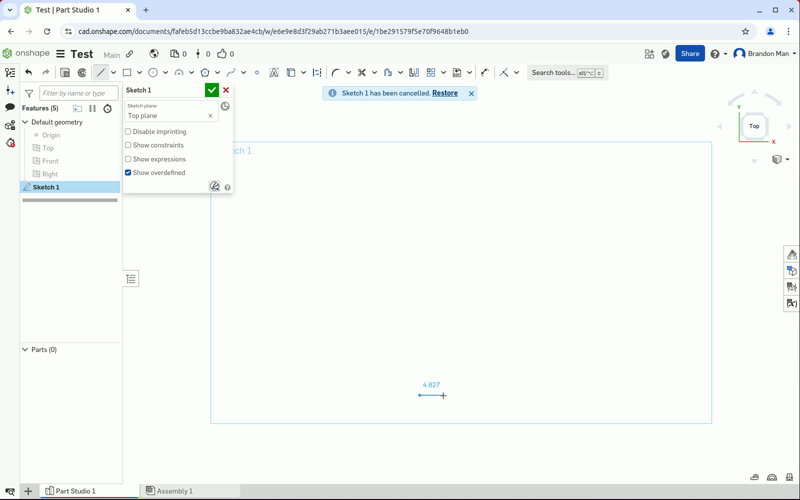
key_up(shift)
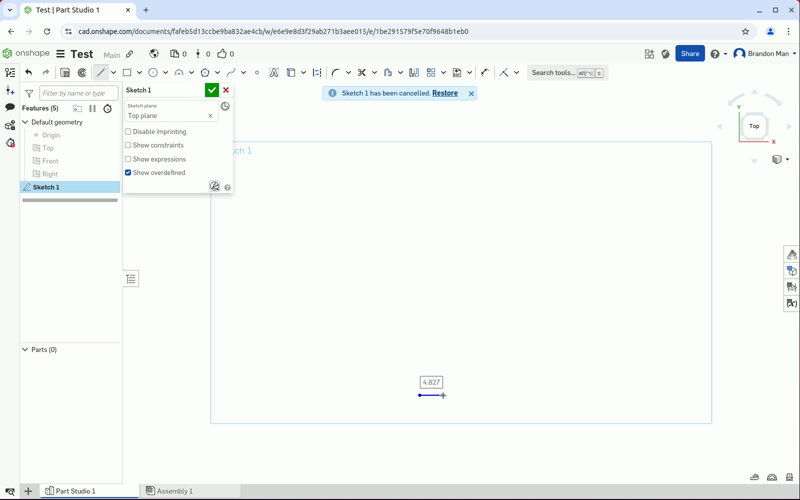
key_down(shift)
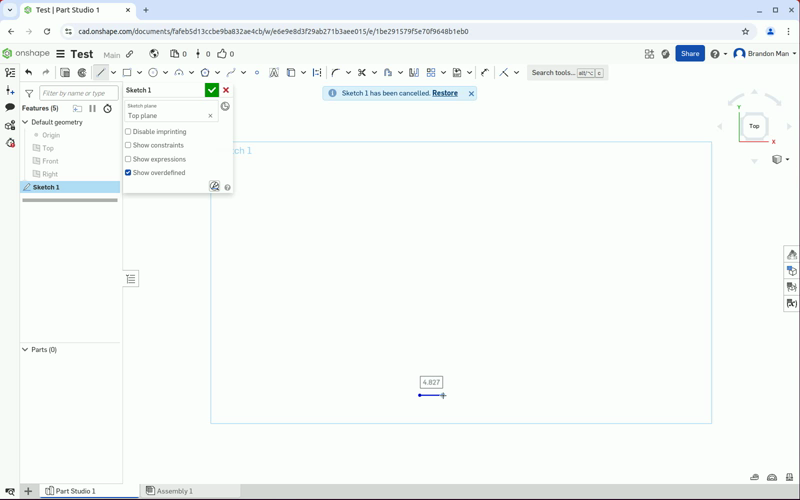
mouse_move(443, 327)
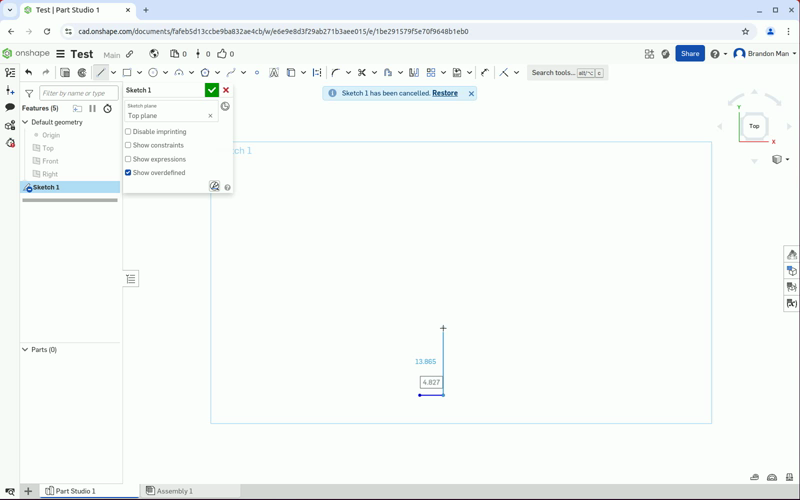
click(443, 327)
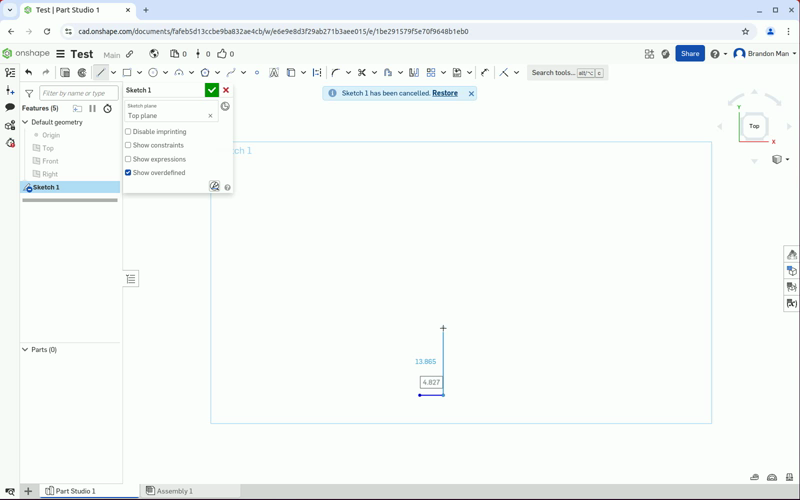
key_up(shift)
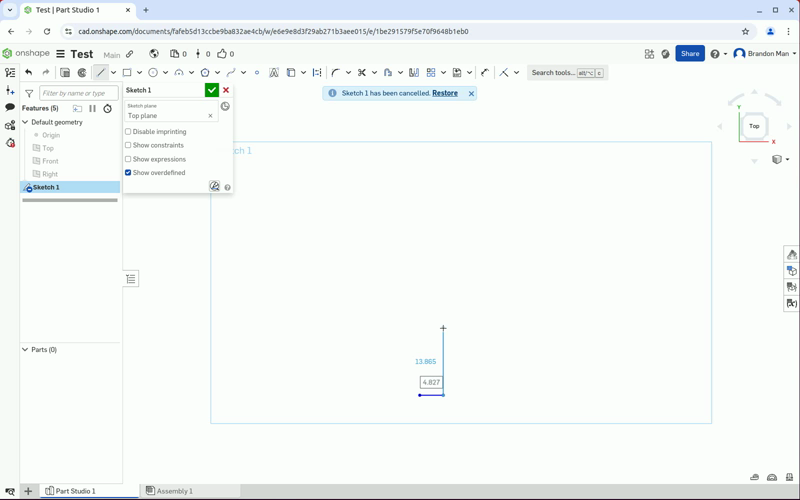
key(esc)
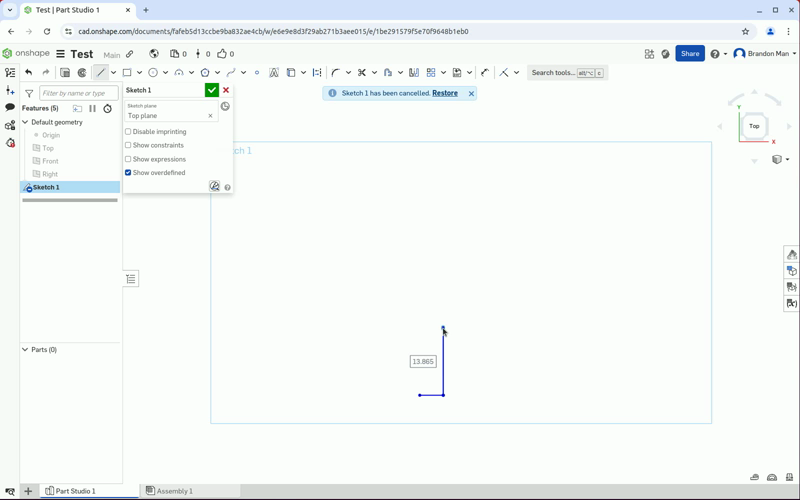
key(a)
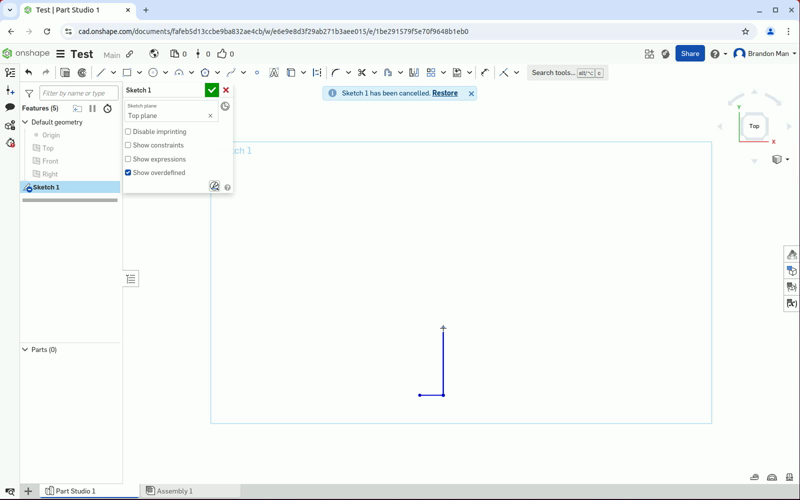
mouse_move(443, 327)
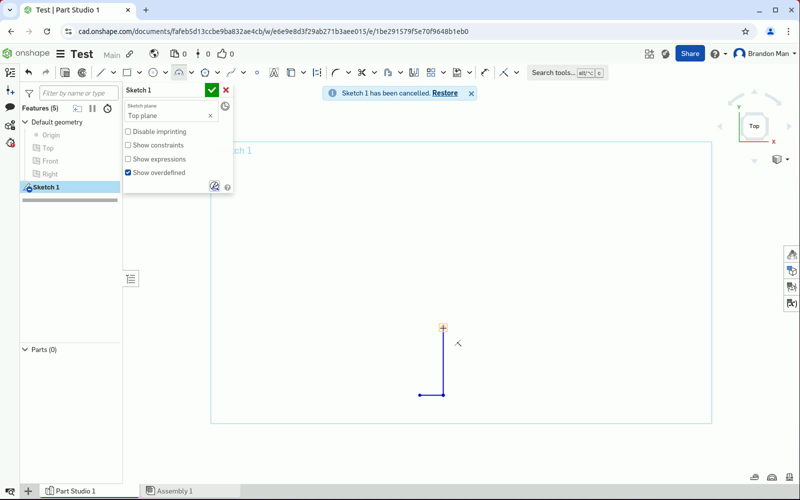
click(443, 327)
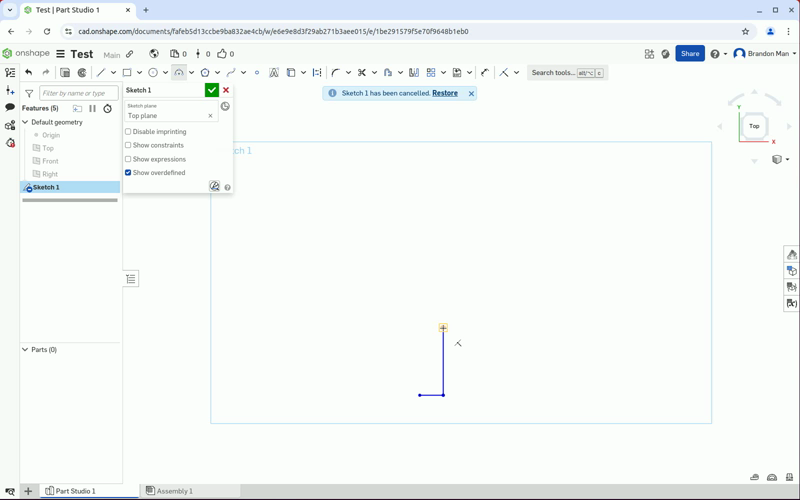
key_down(shift)
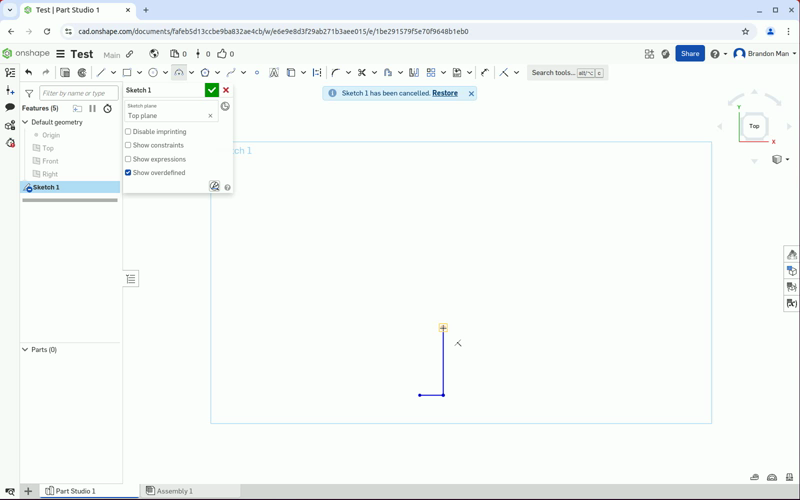
mouse_move(478, 327)
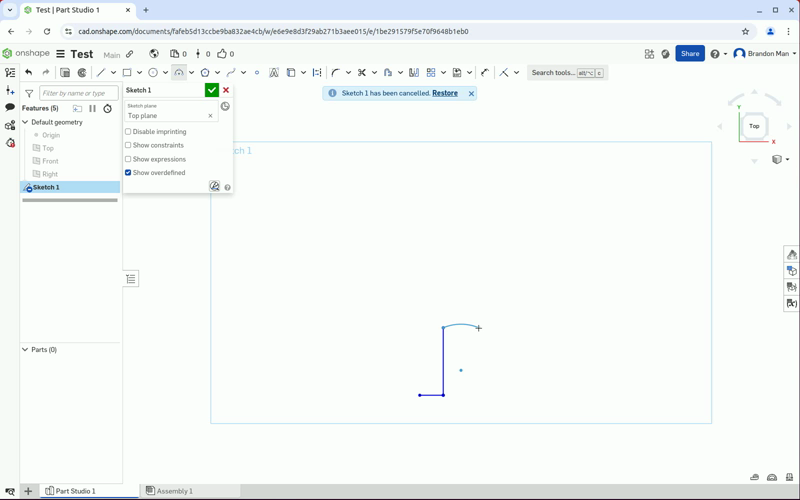
click(478, 327)
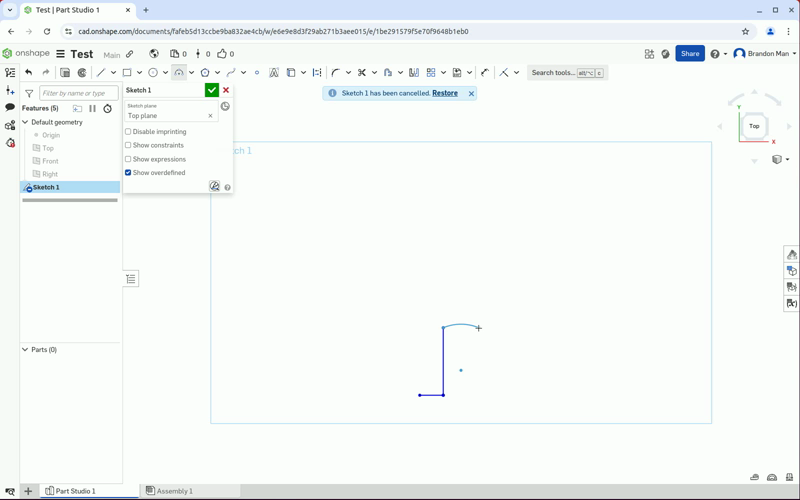
mouse_move(461, 309)
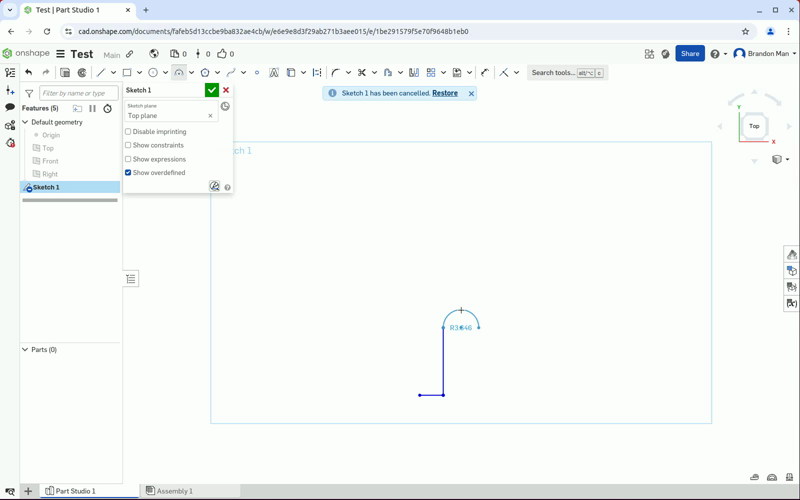
click(461, 309)
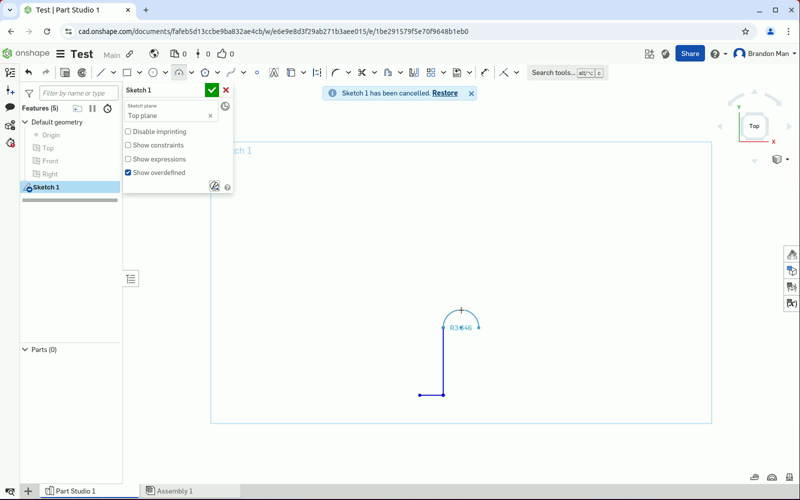
key_up(shift)
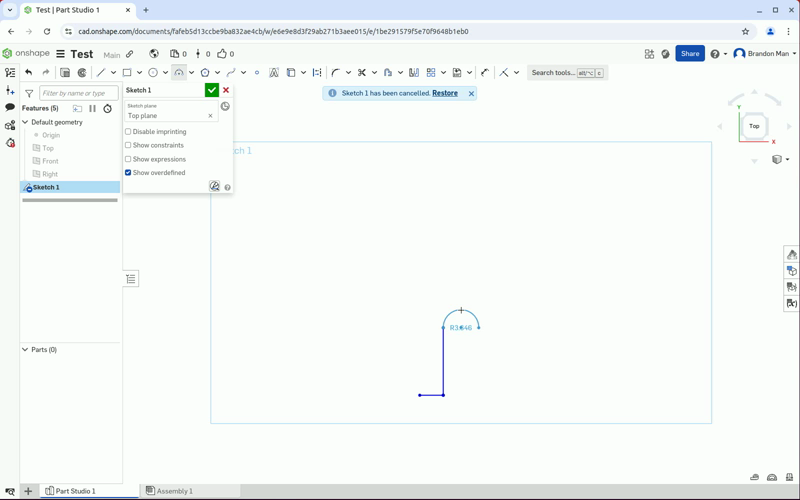
key(esc)
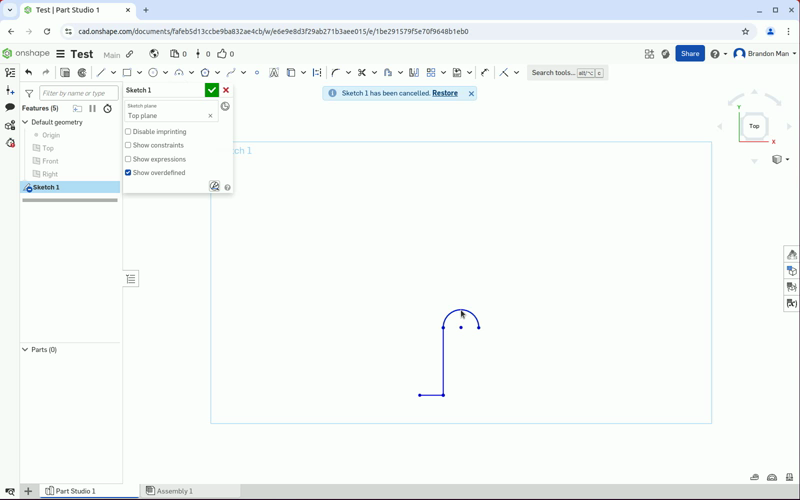
key(l)
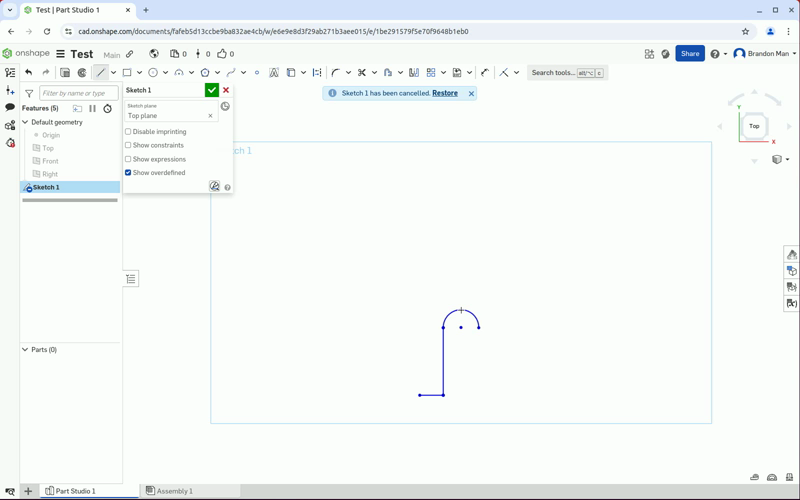
mouse_move(478, 327)
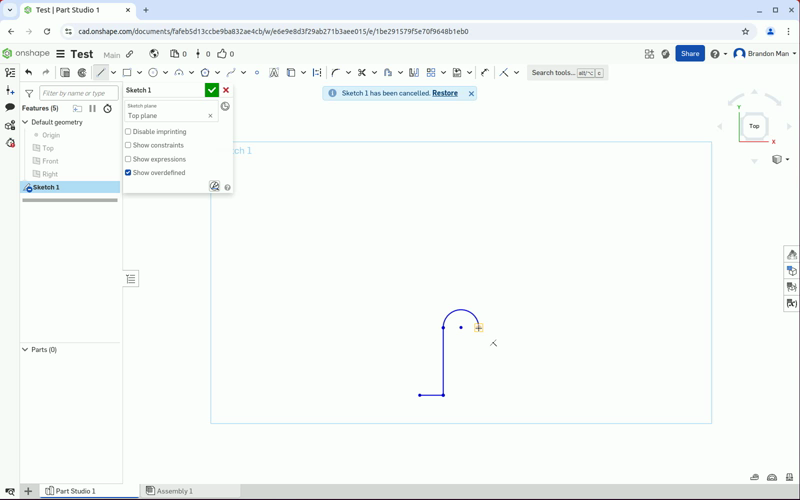
click(478, 327)
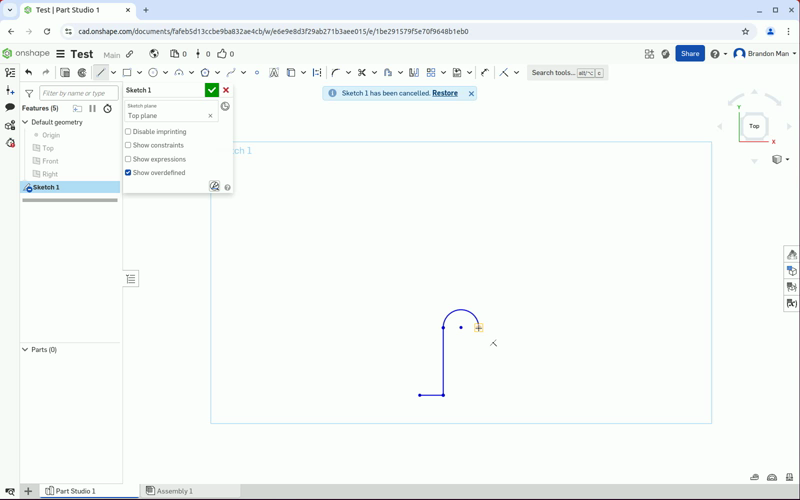
key_down(shift)
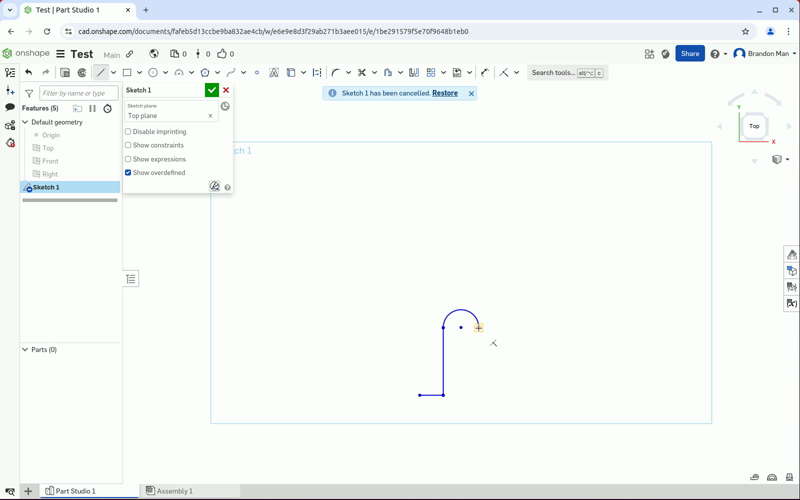
mouse_move(478, 395)
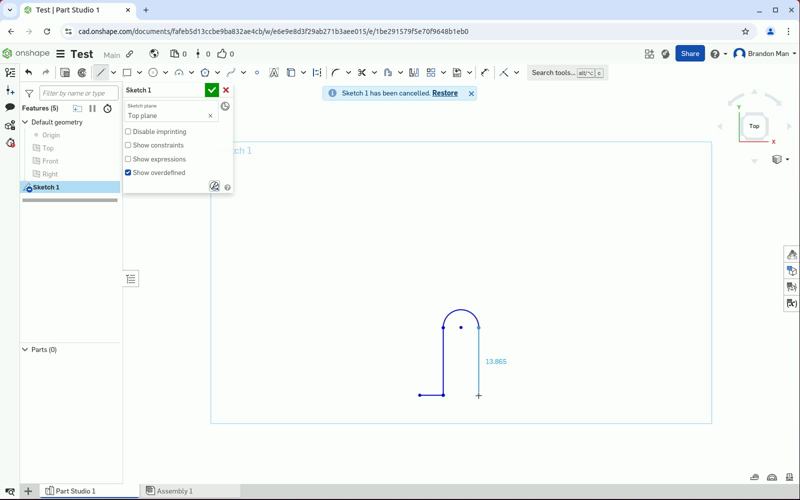
click(478, 395)
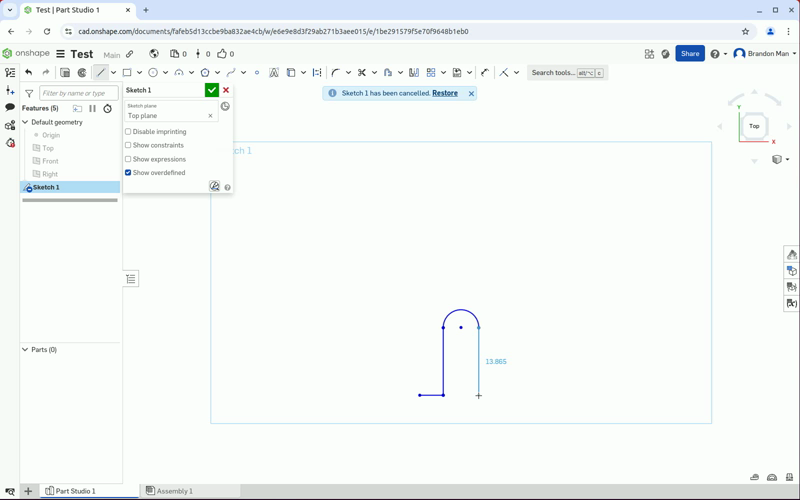
key_up(shift)
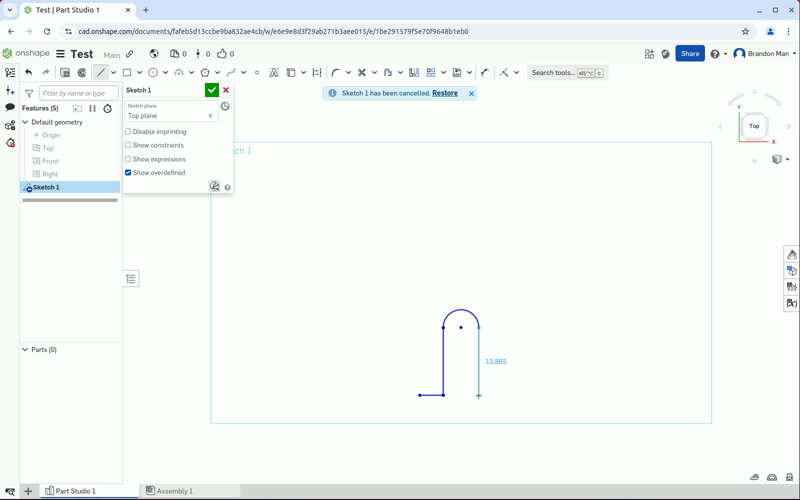
key_down(shift)
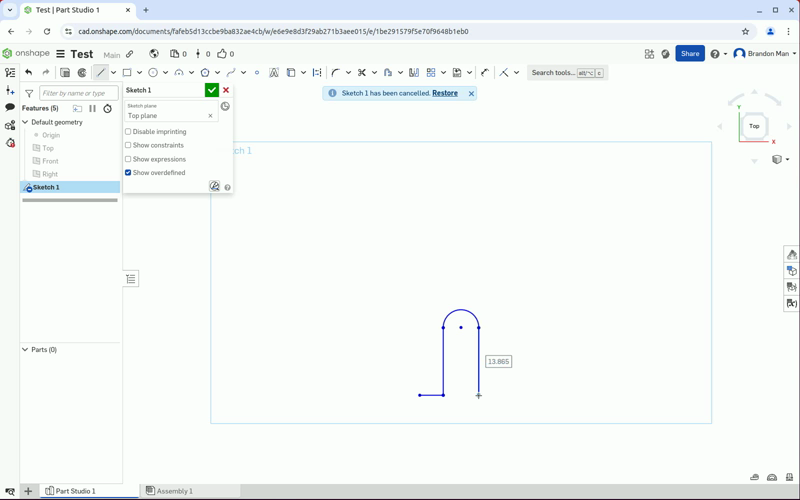
mouse_move(508, 395)
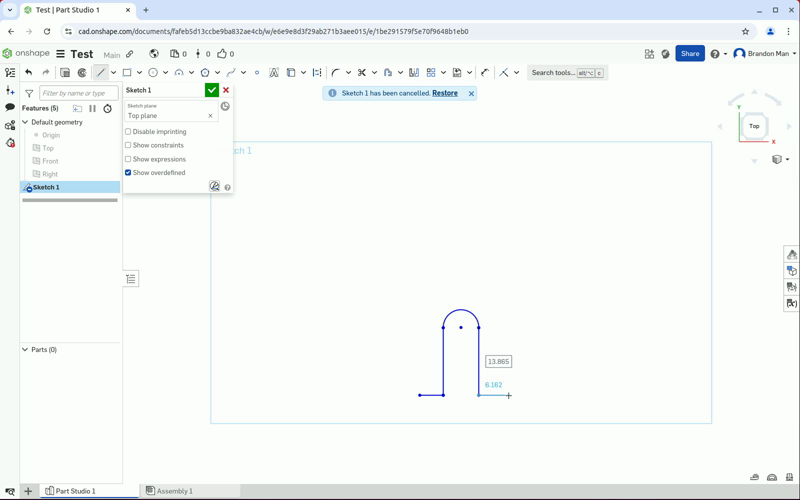
mouse_move(502, 395)
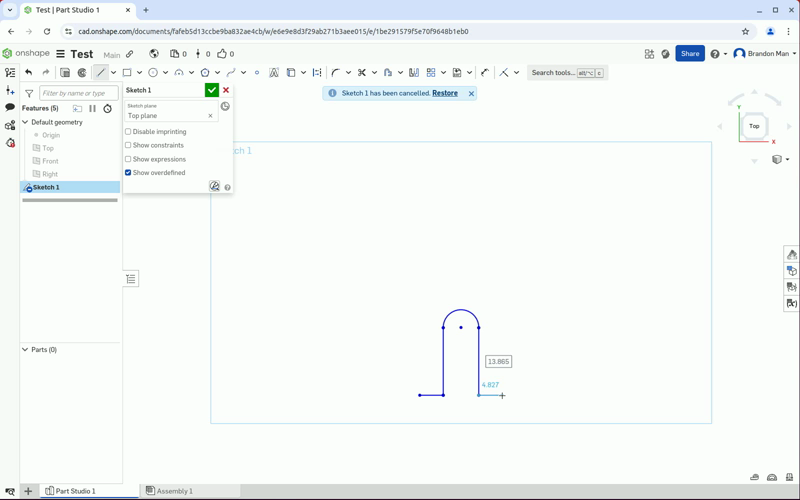
click(502, 395)
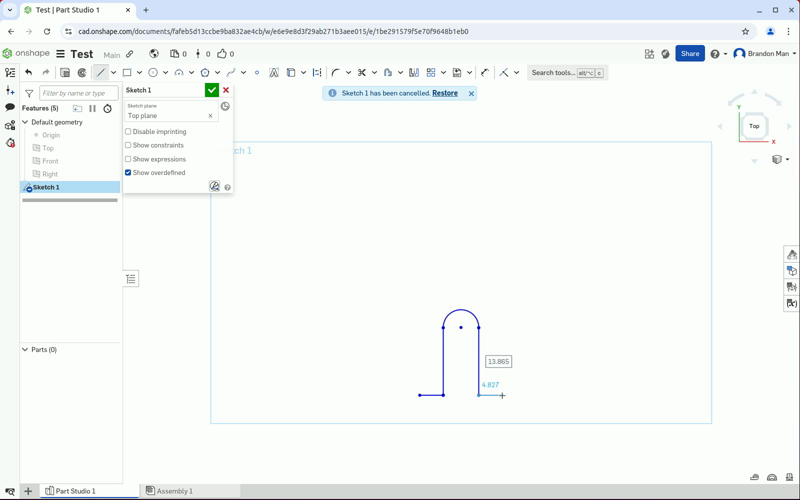
key_up(shift)
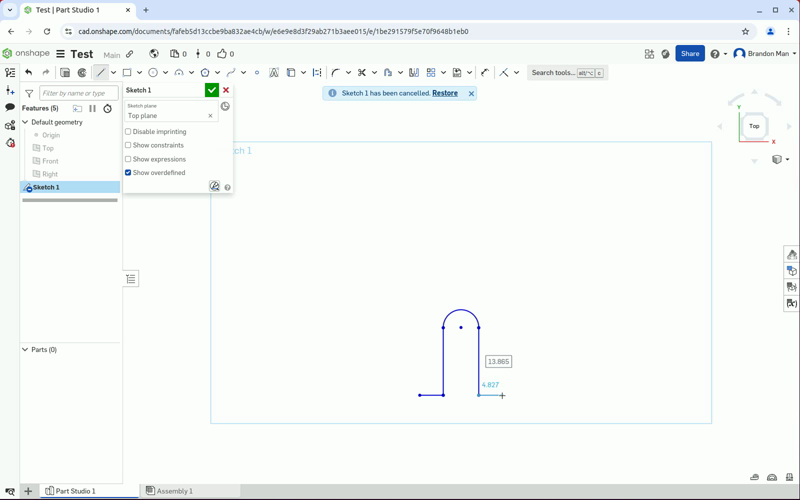
key_down(shift)
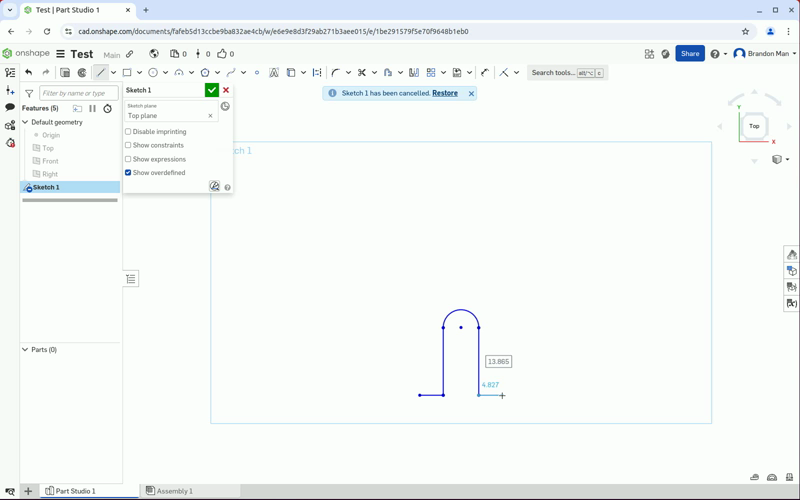
mouse_move(502, 271)
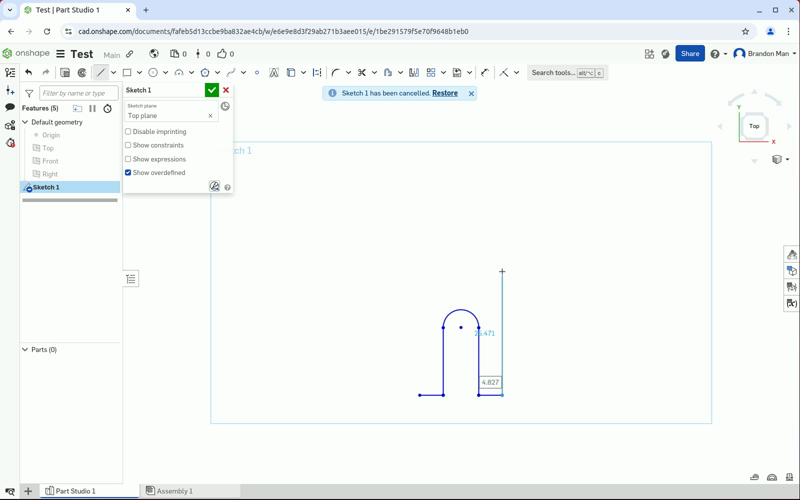
click(502, 271)
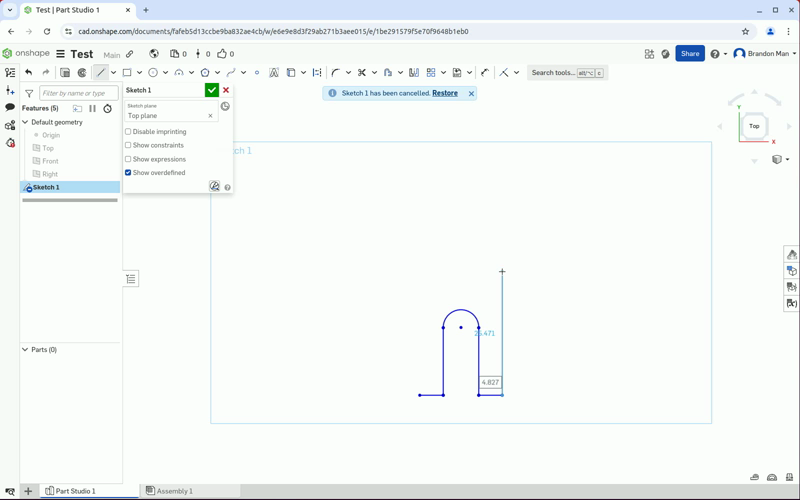
key_up(shift)
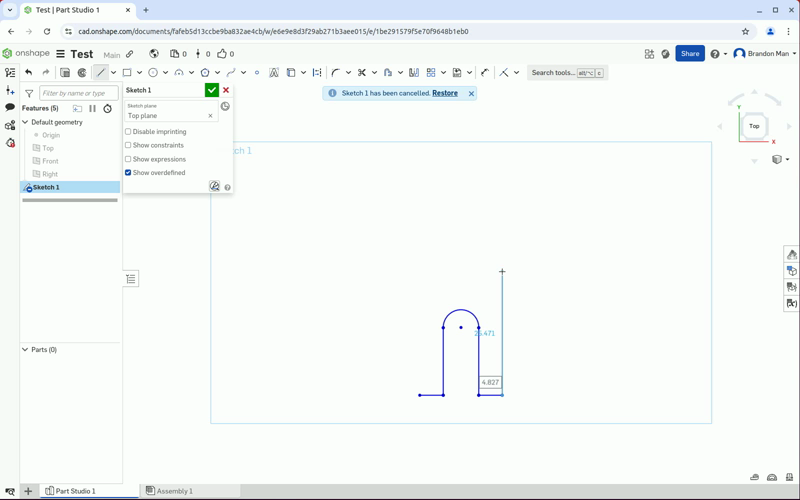
key_down(shift)
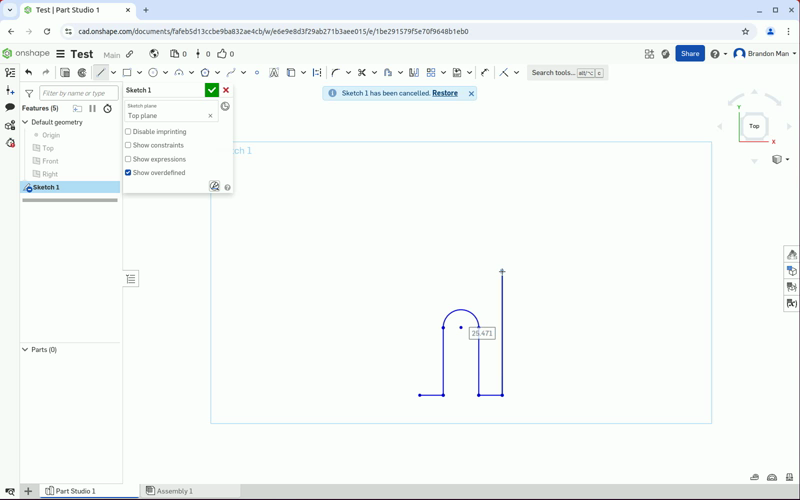
mouse_move(419, 271)
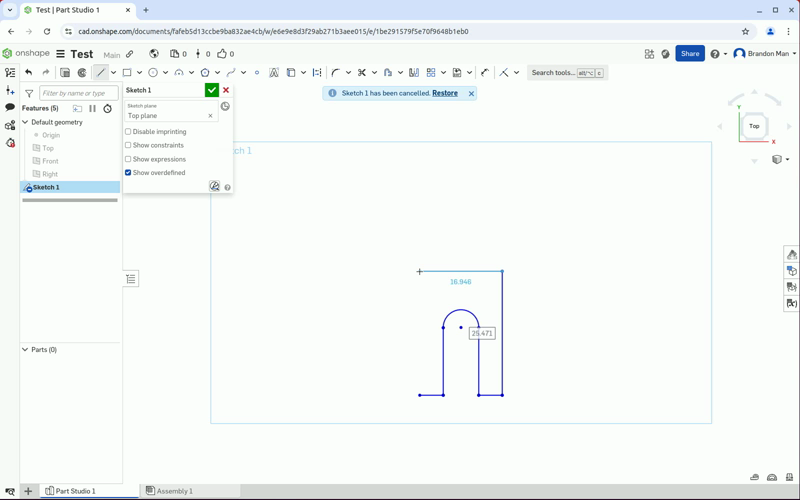
click(419, 271)
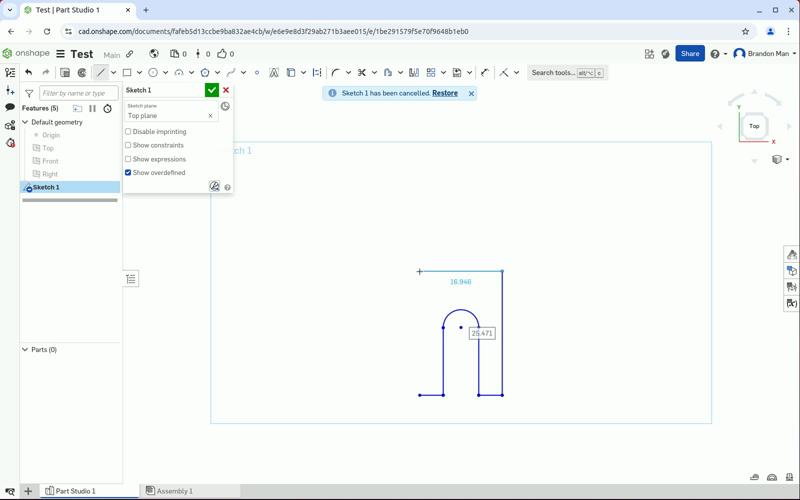
key_up(shift)
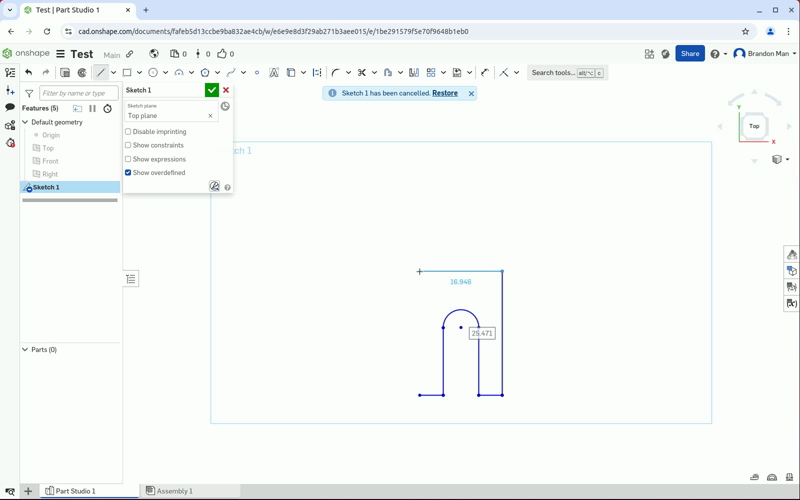
key_down(shift)
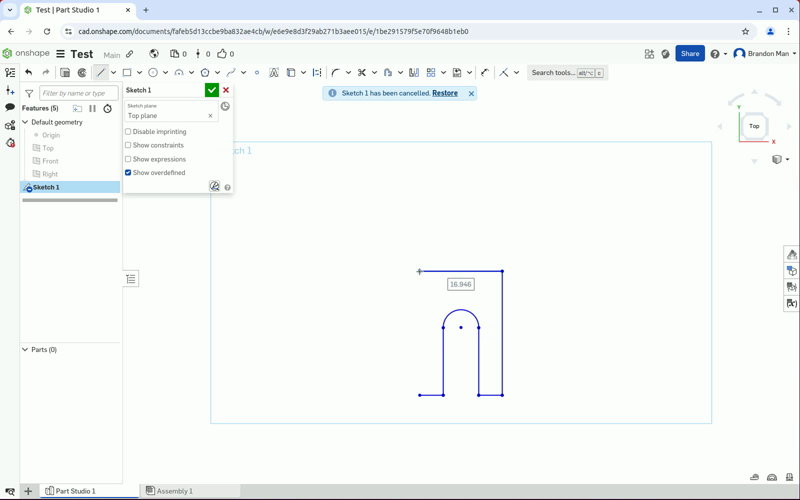
mouse_move(419, 395)
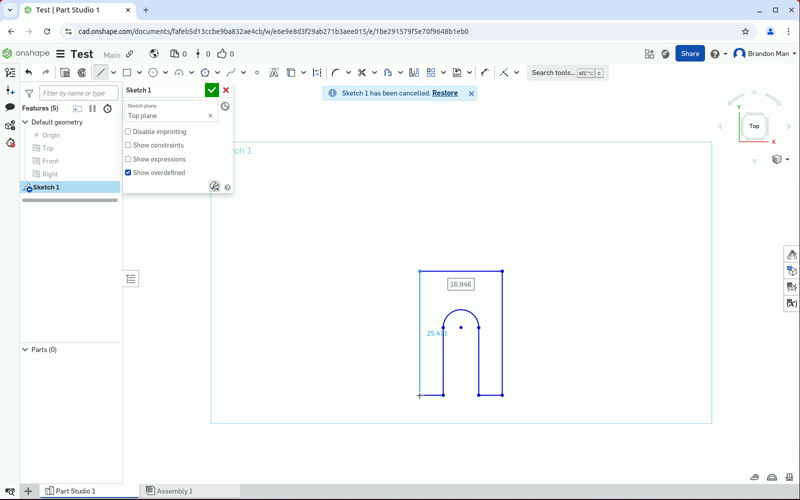
key_up(shift)
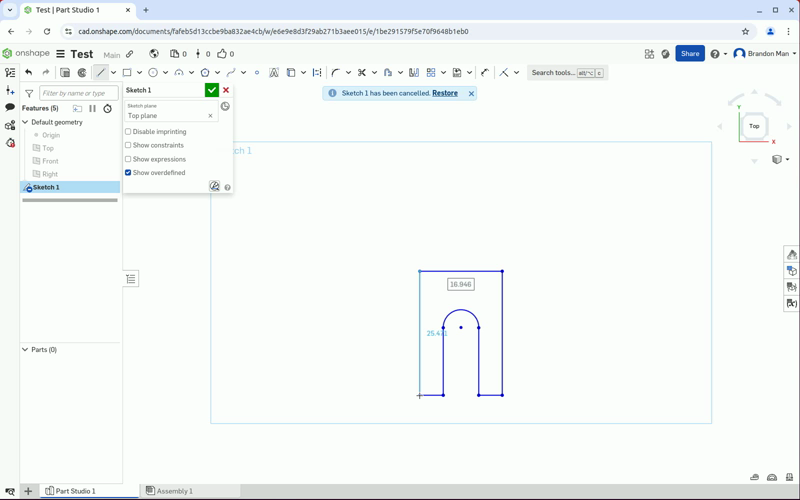
click(419, 395)
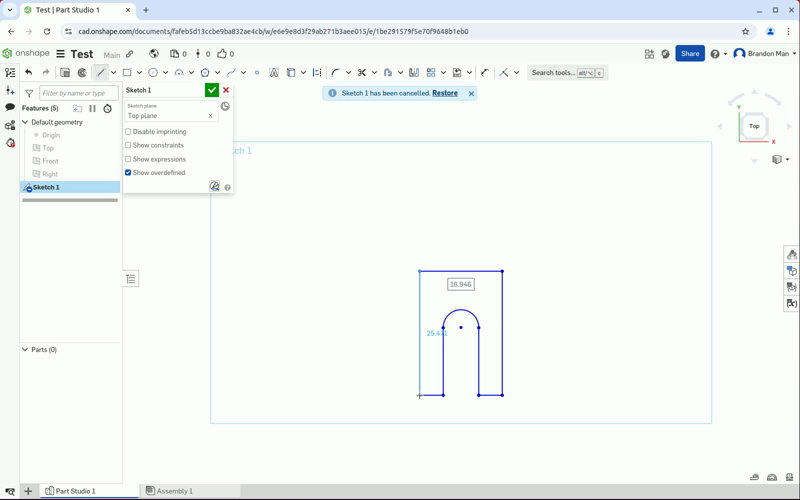
key(esc)
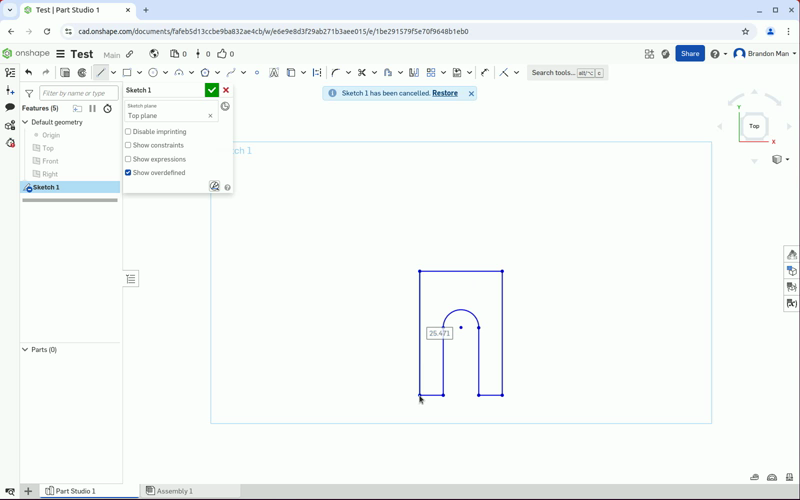
mouse_move(472, 299)
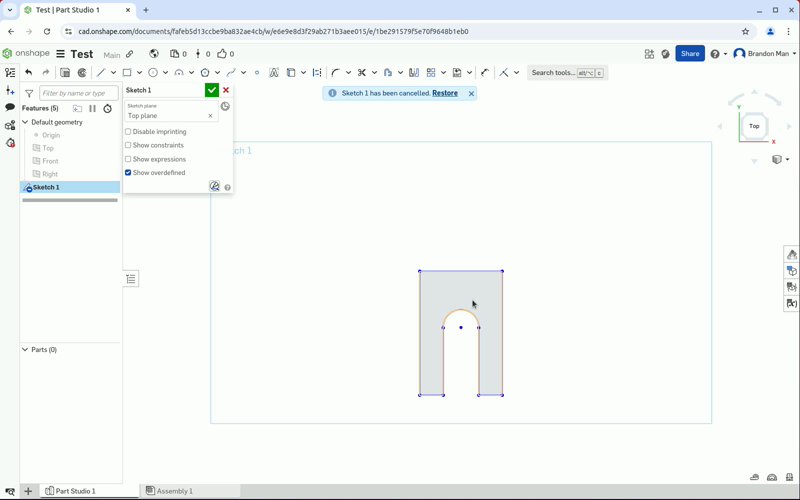
scroll(6)
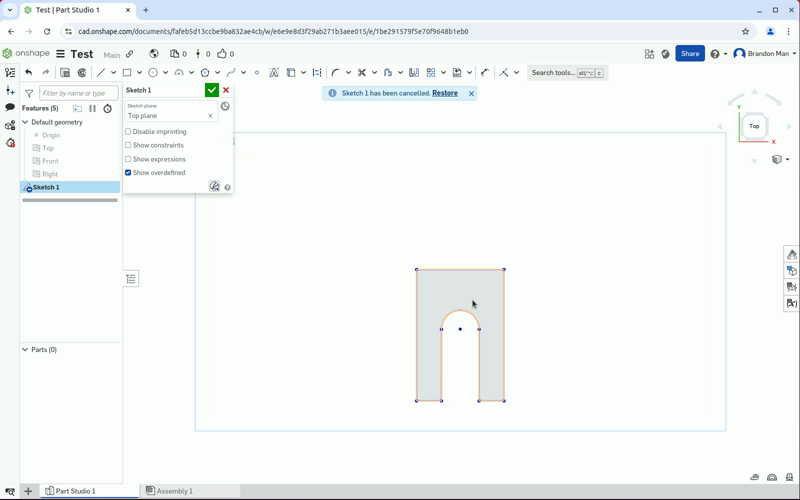
scroll(6)
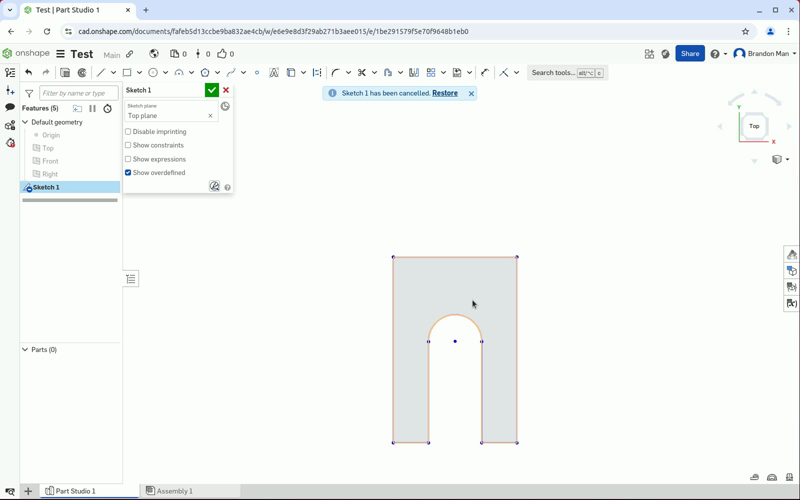
scroll(6)
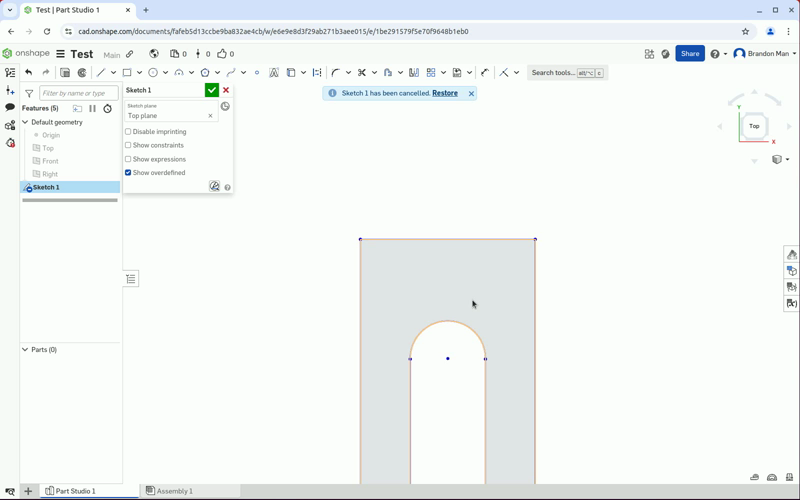
scroll(6)
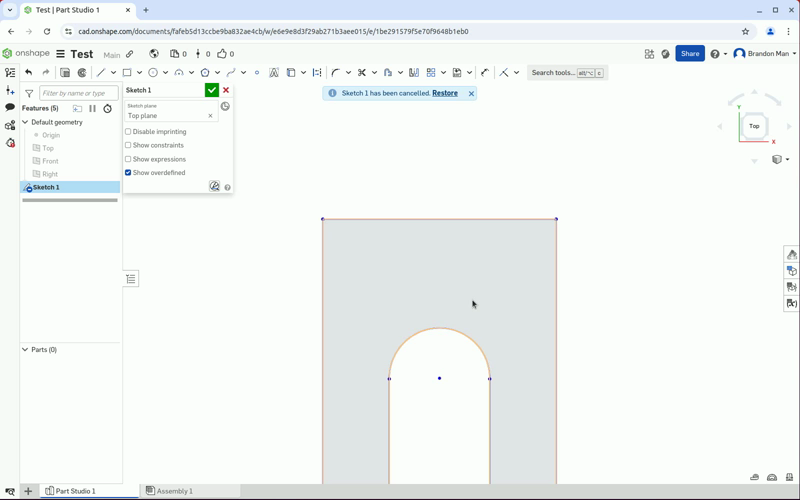
scroll(6)
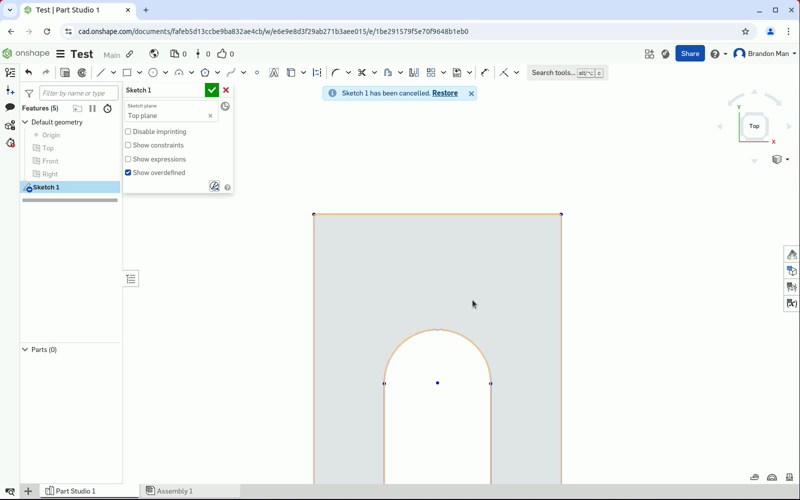
scroll(6)
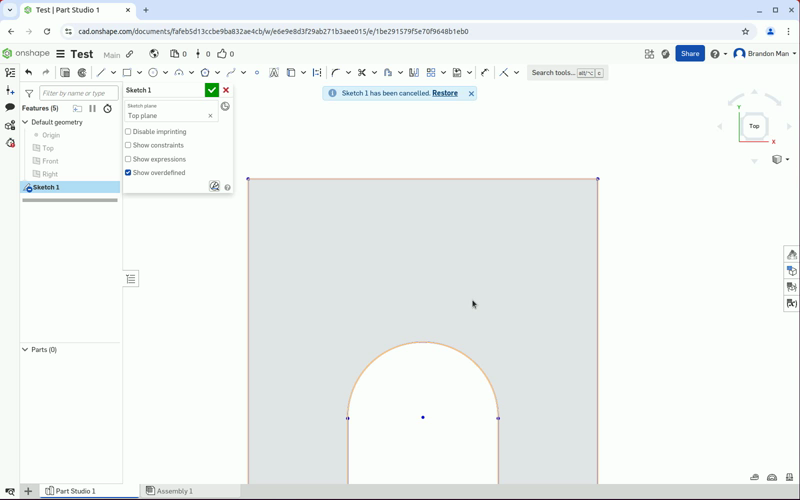
scroll(6)
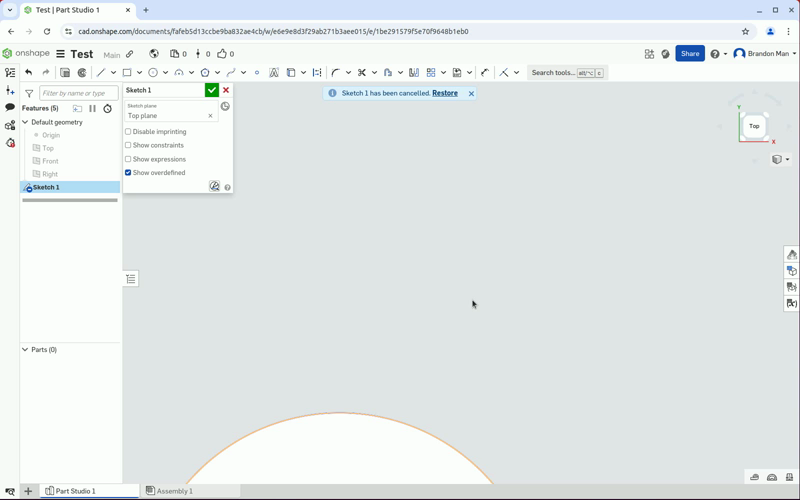
click(472, 299)
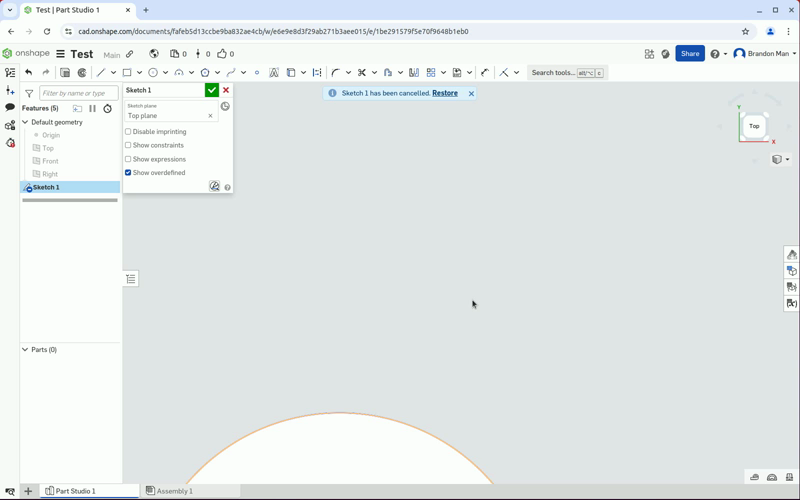
scroll(-6)
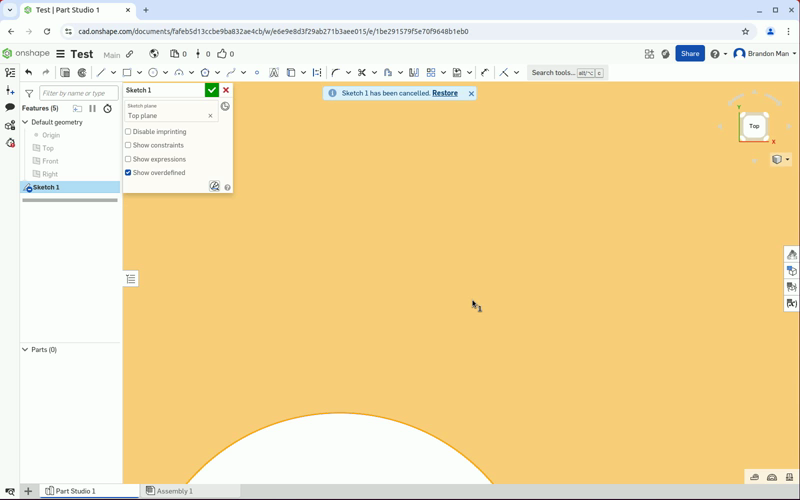
scroll(-6)
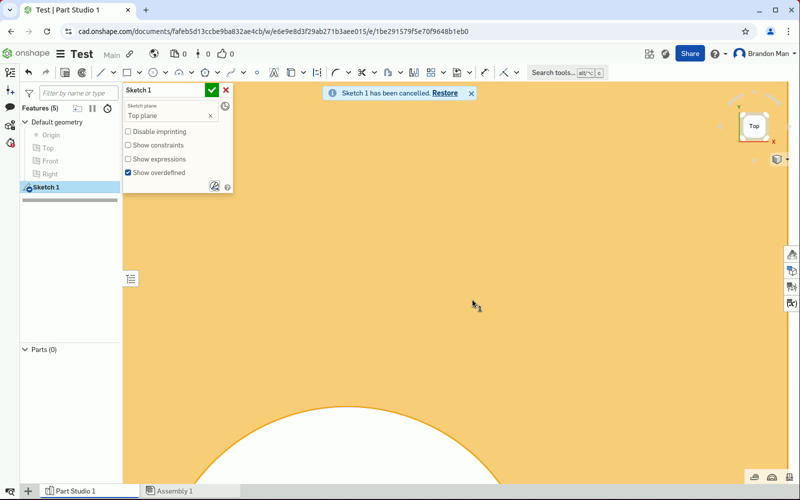
scroll(-6)
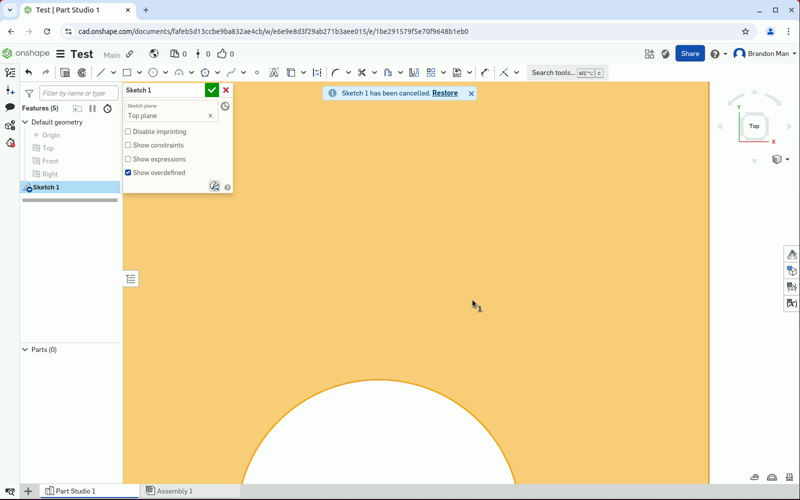
scroll(-6)
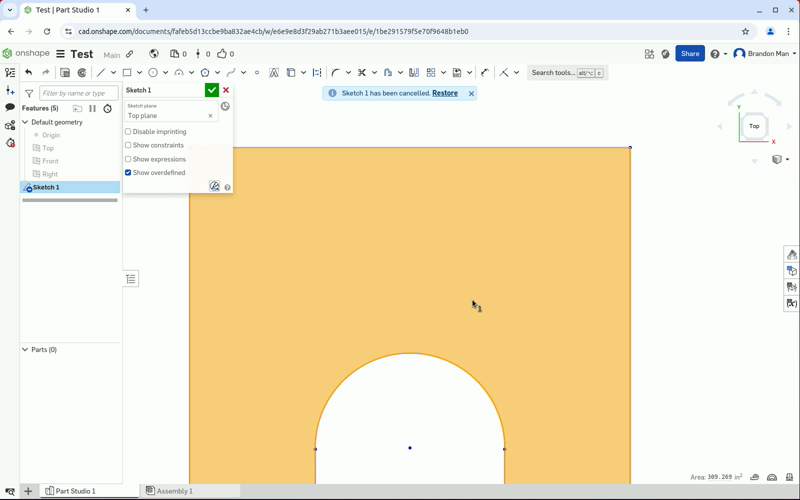
scroll(-6)
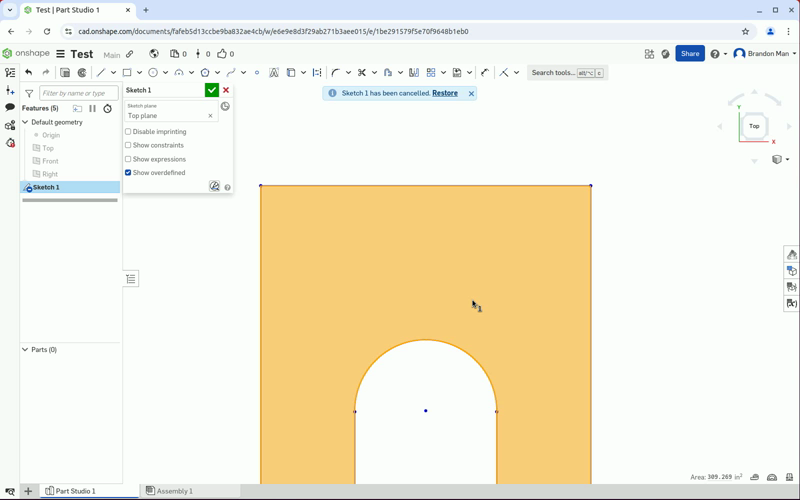
scroll(-6)
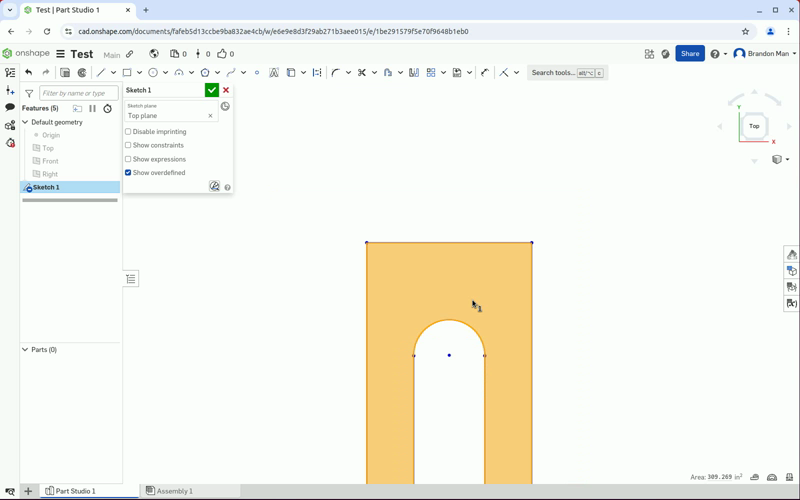
scroll(-6)
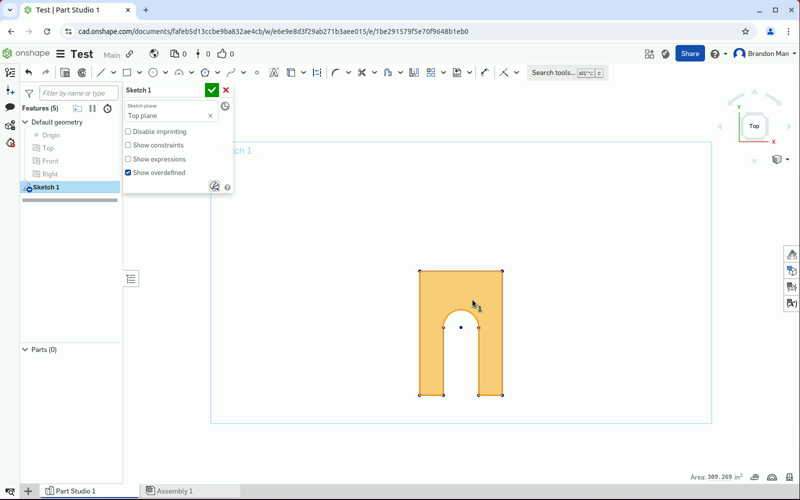
mouse_move(73, 352)
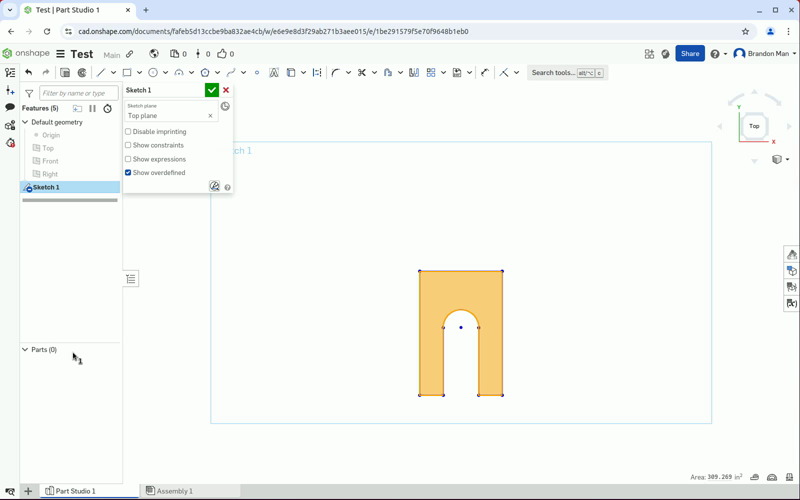
key(shift+y)
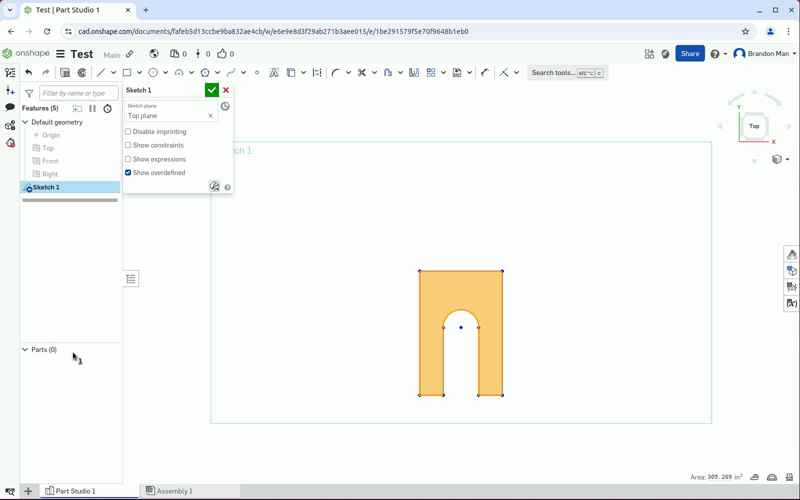
key(shift+e)
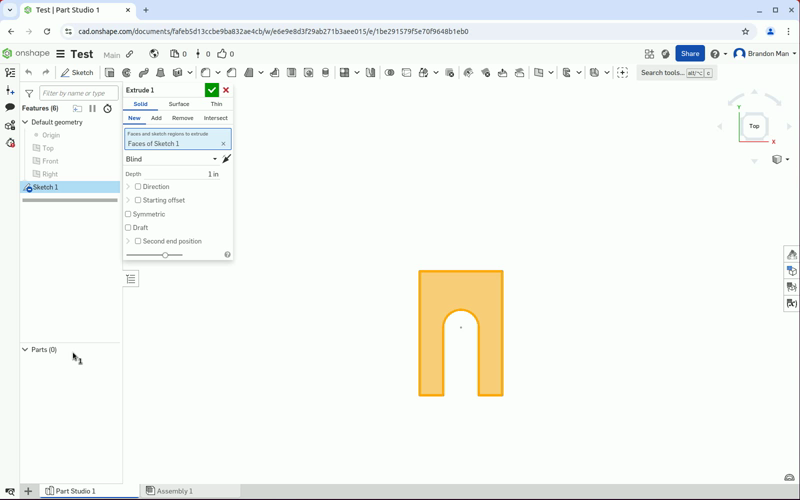
mouse_move(143, 106)
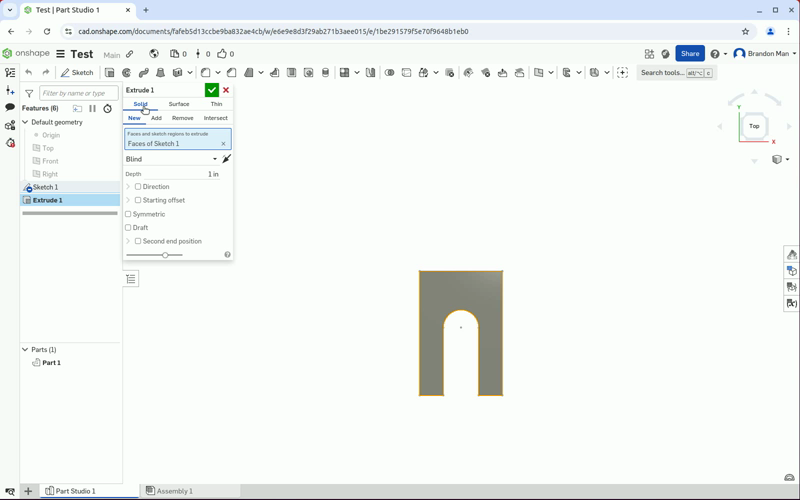
click(143, 106)
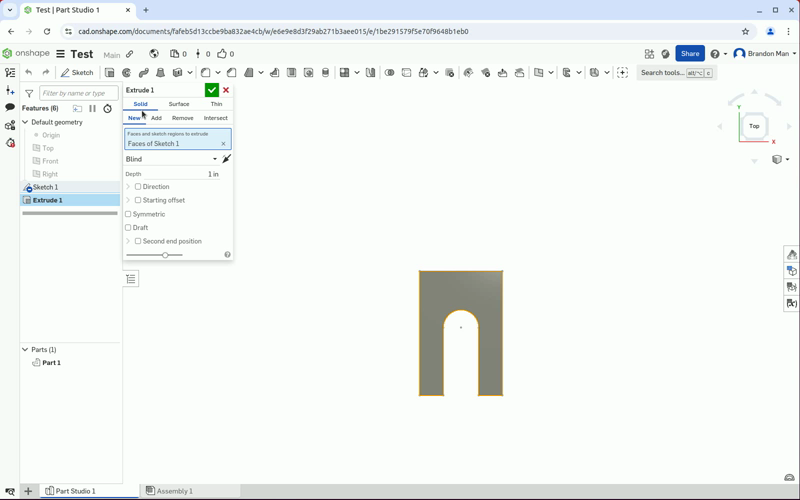
mouse_move(137, 120)
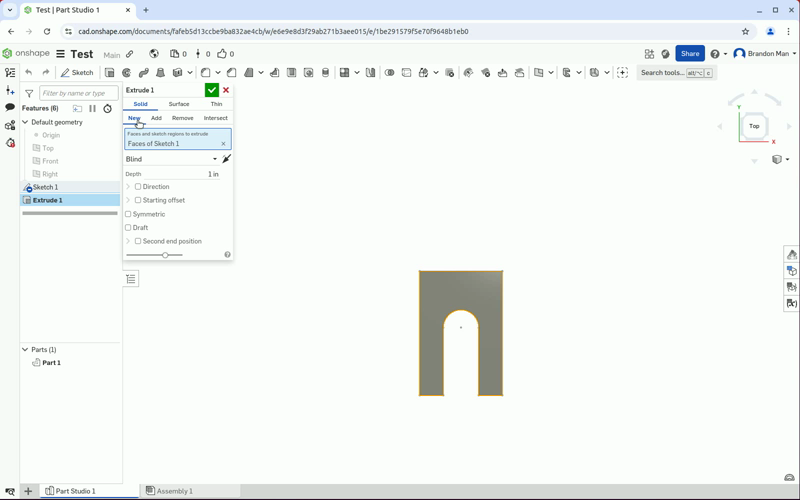
click(137, 120)
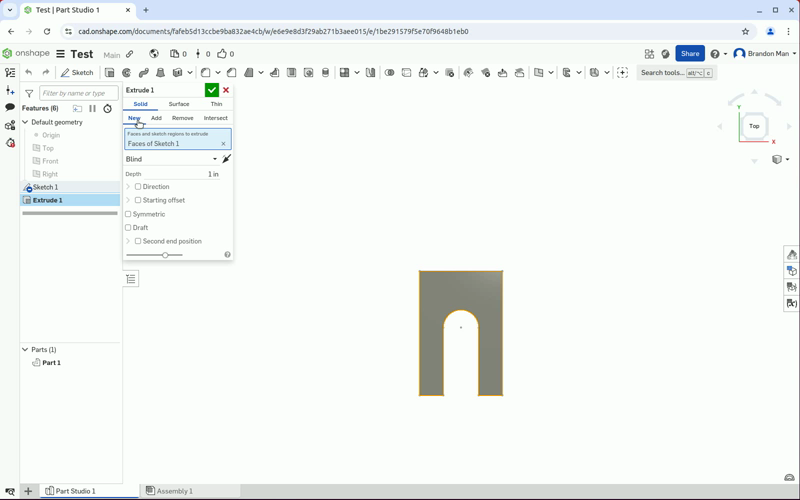
key(tab, 4)
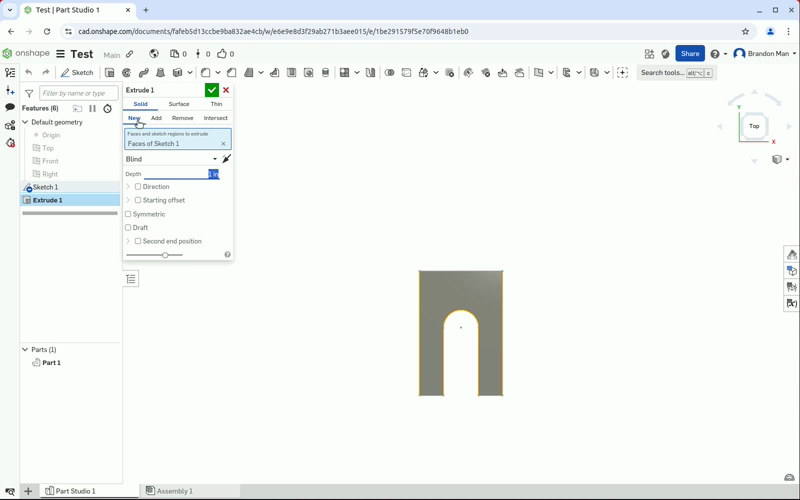
text(3.37)
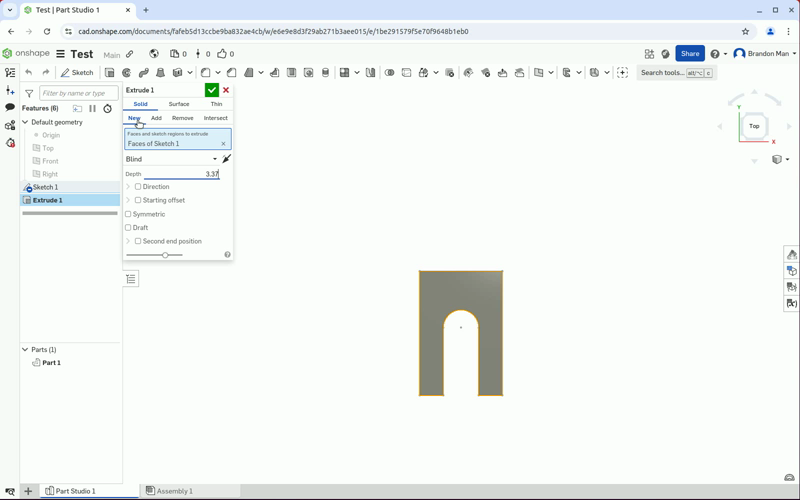
key(enter)
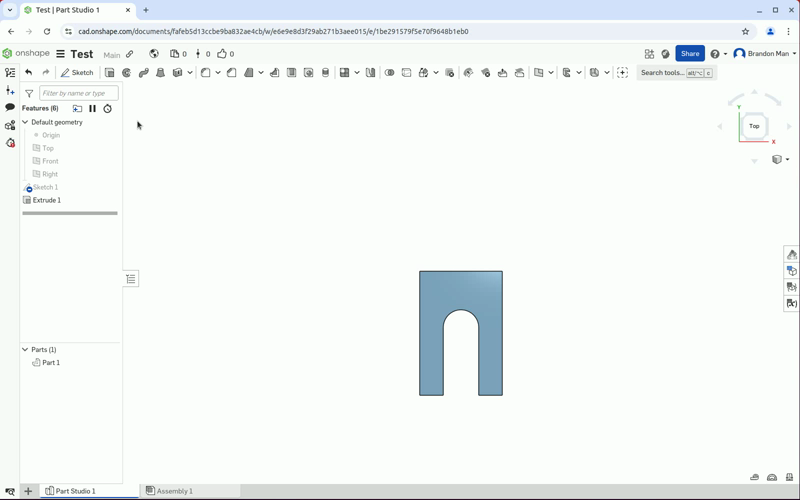
key(shift+h)
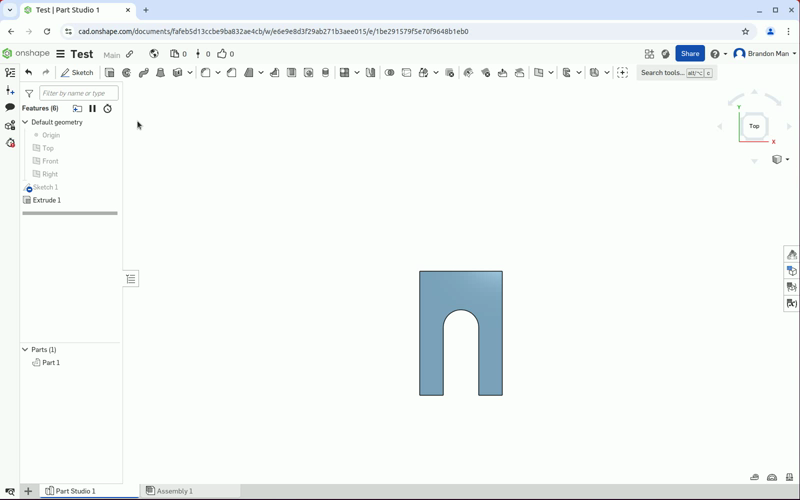
key(shift+h)
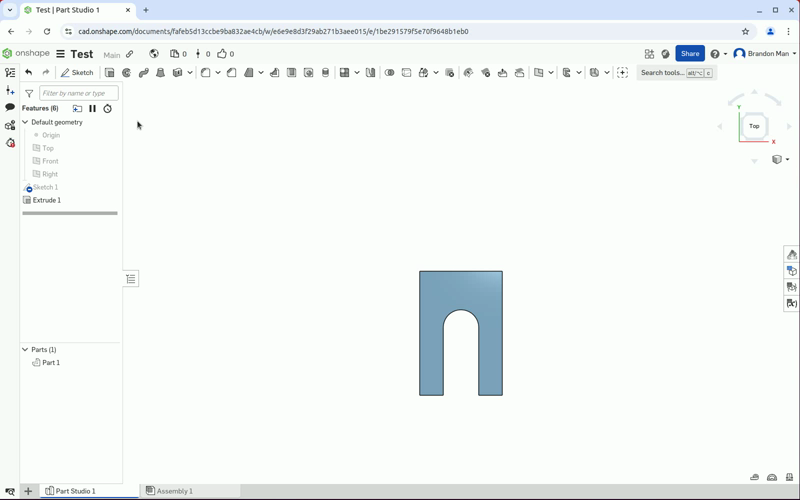
mouse_move(73, 189)
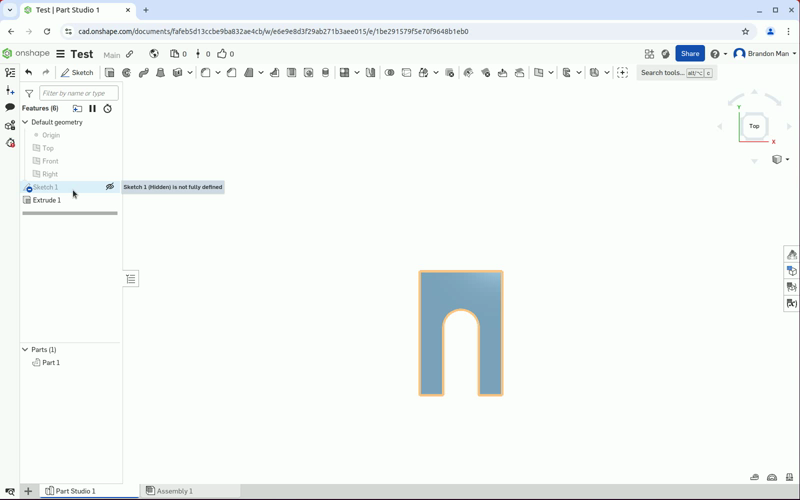
click(73, 189)
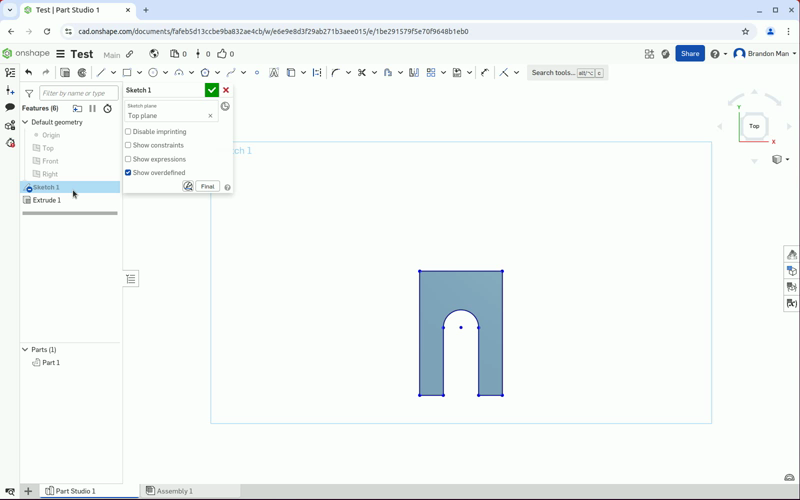
mouse_move(229, 92)
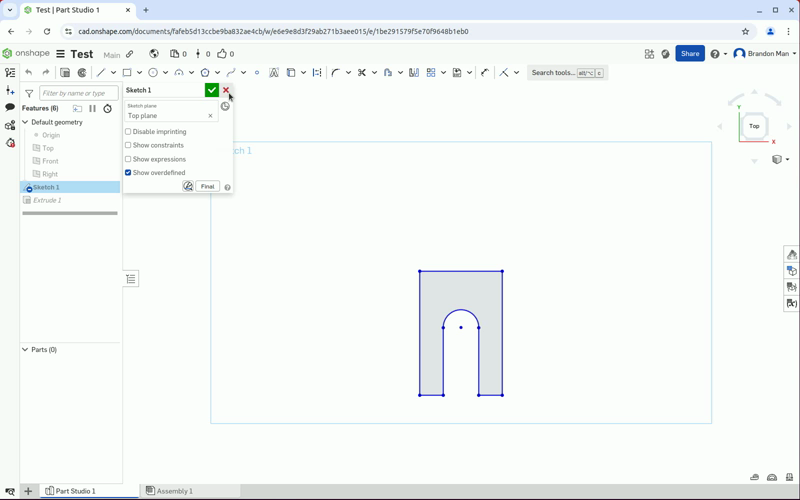
click(229, 92)
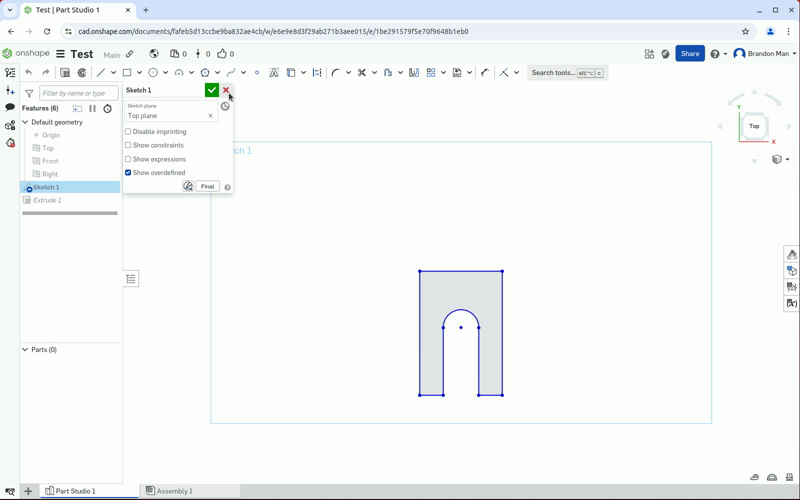
key(shift+s)
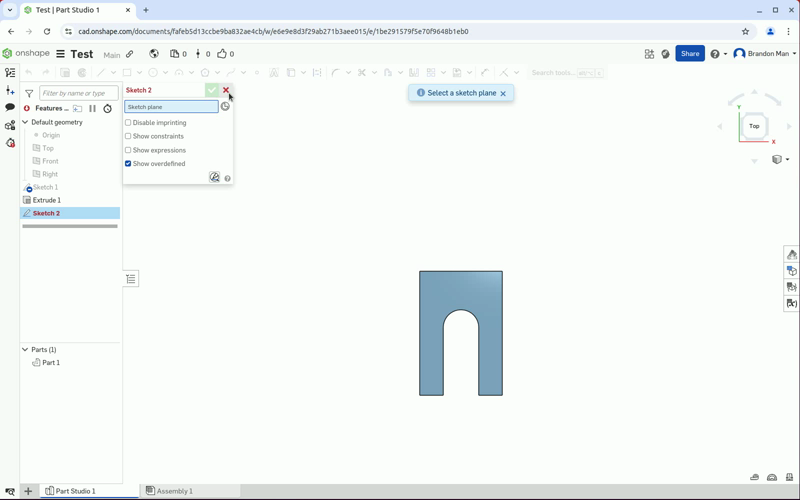
mouse_move(73, 150)
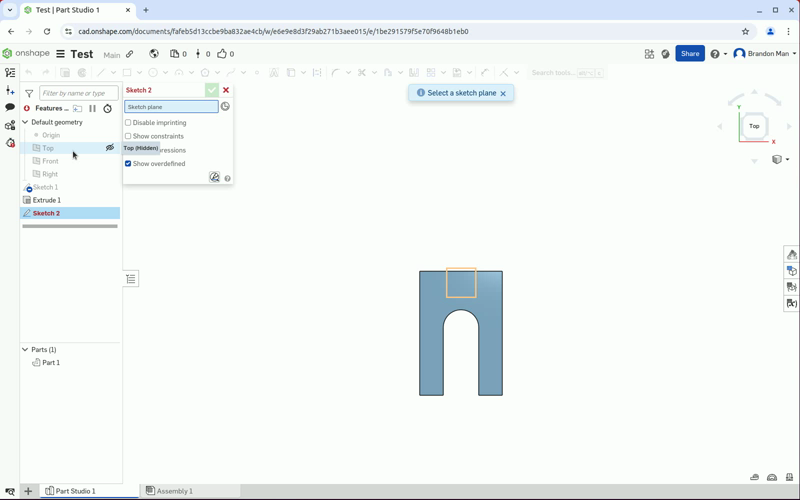
click(73, 150)
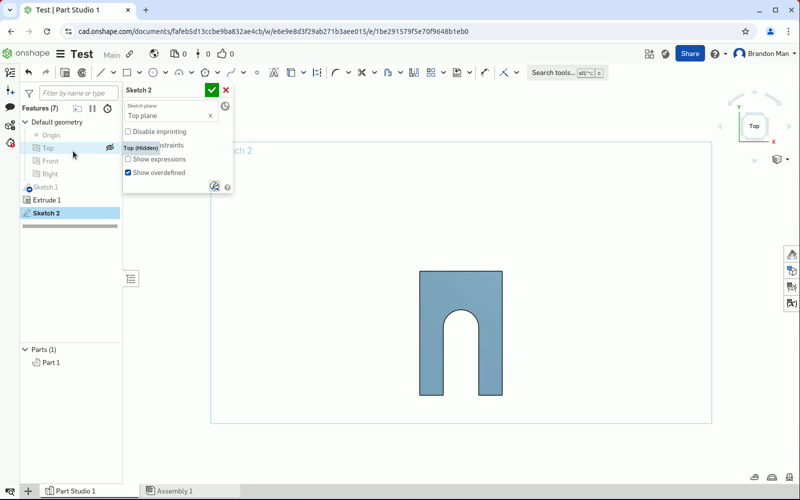
mouse_move(73, 352)
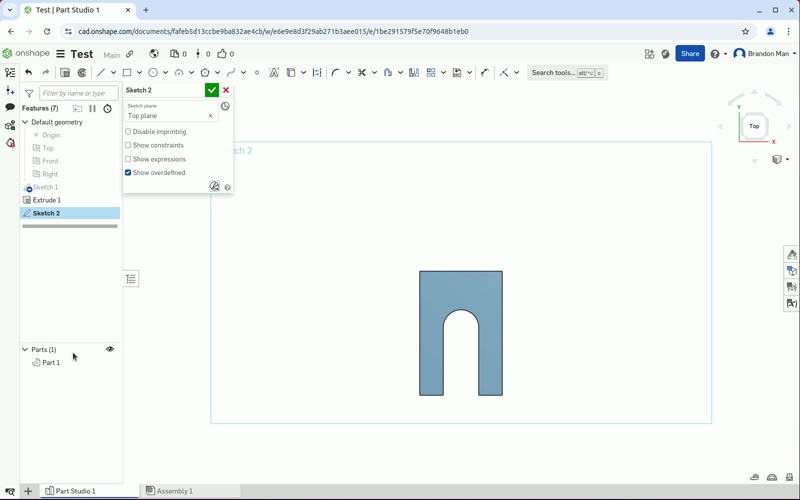
key(y)
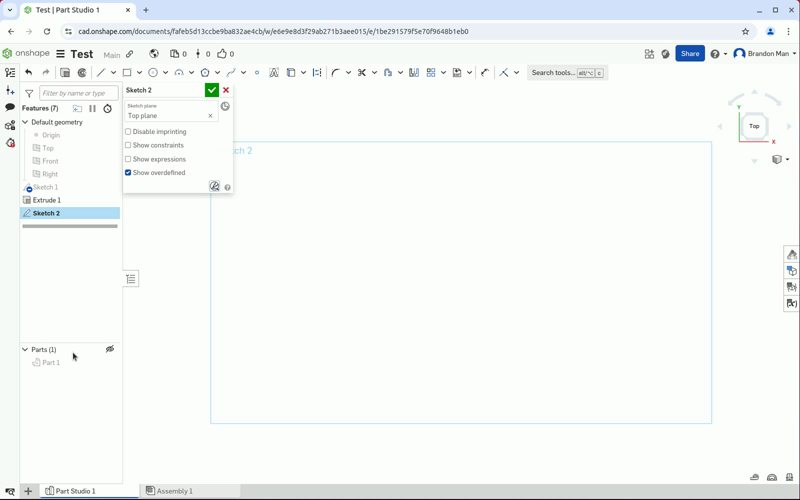
key(l)
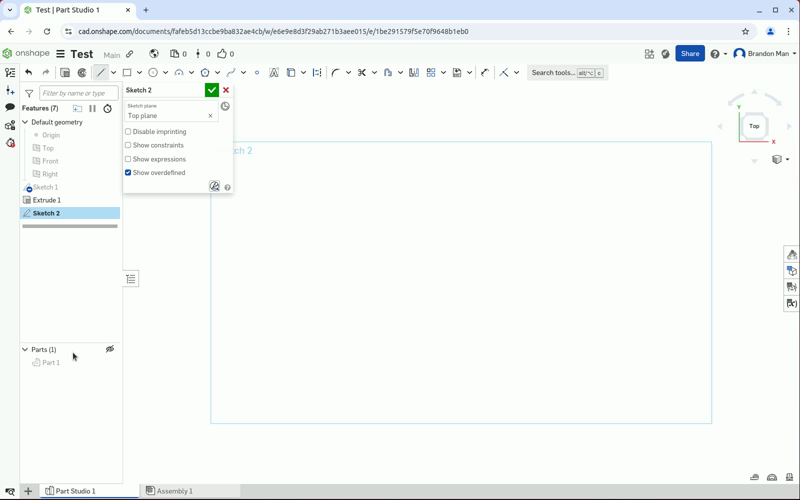
key_down(shift)
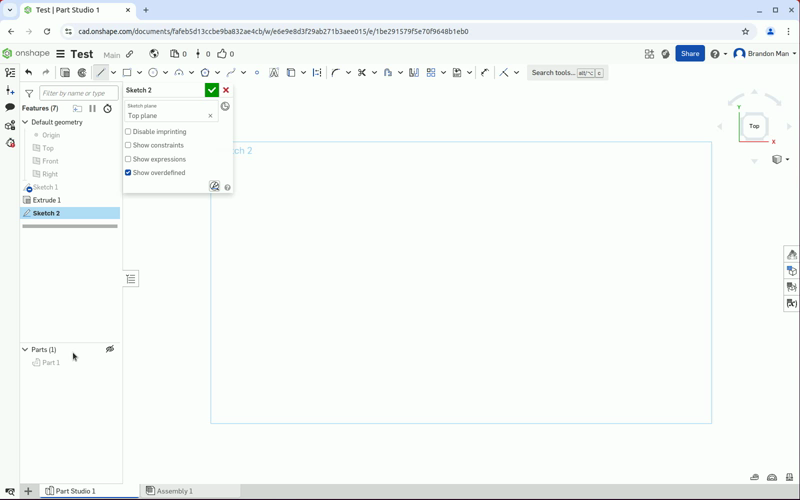
mouse_move(419, 271)
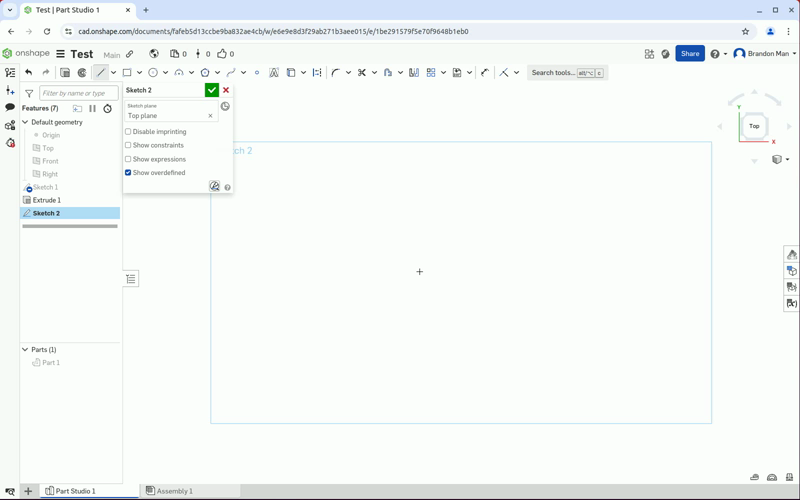
click(419, 271)
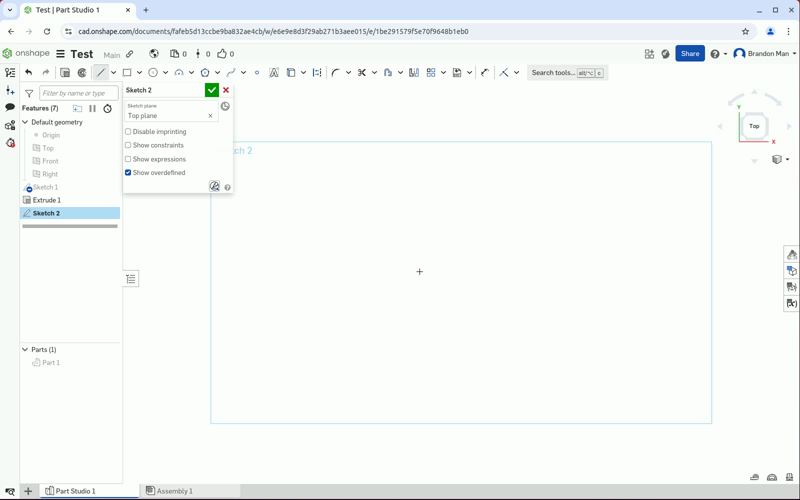
key_up(shift)
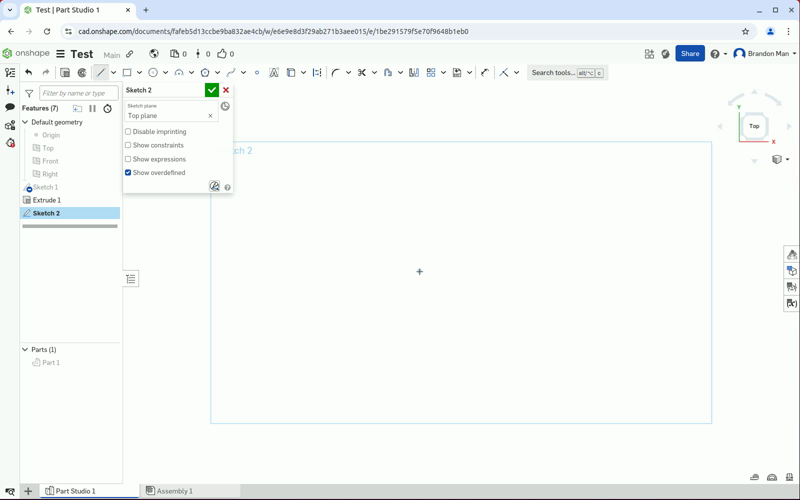
key_down(shift)
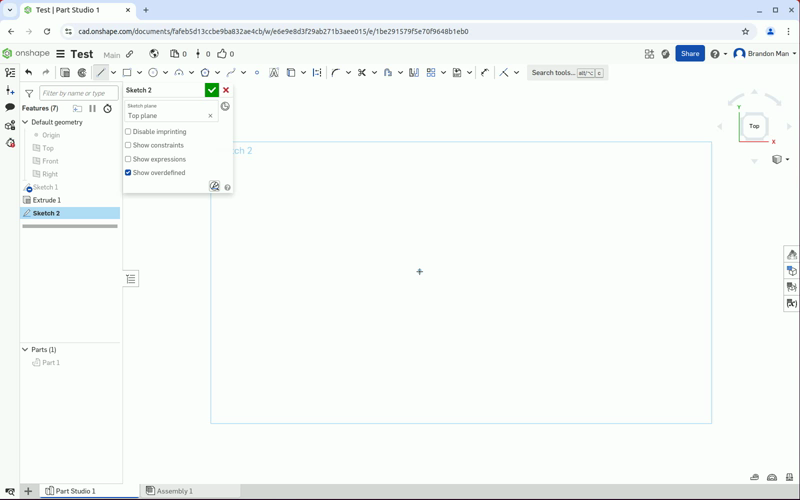
mouse_move(501, 271)
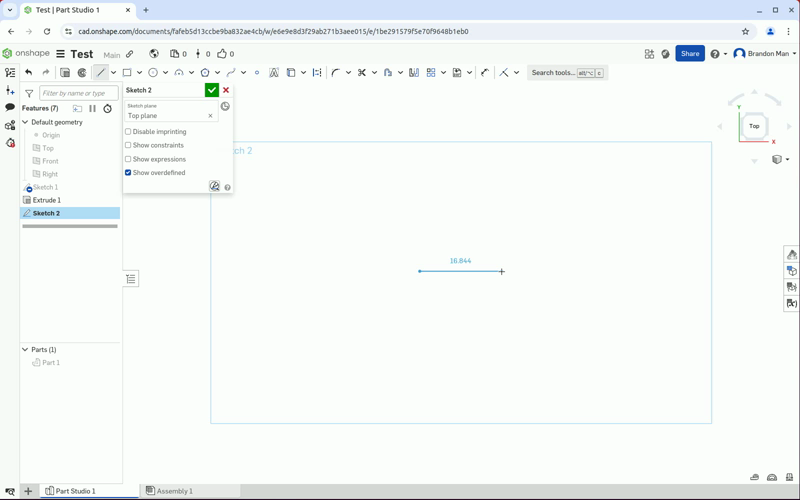
click(501, 271)
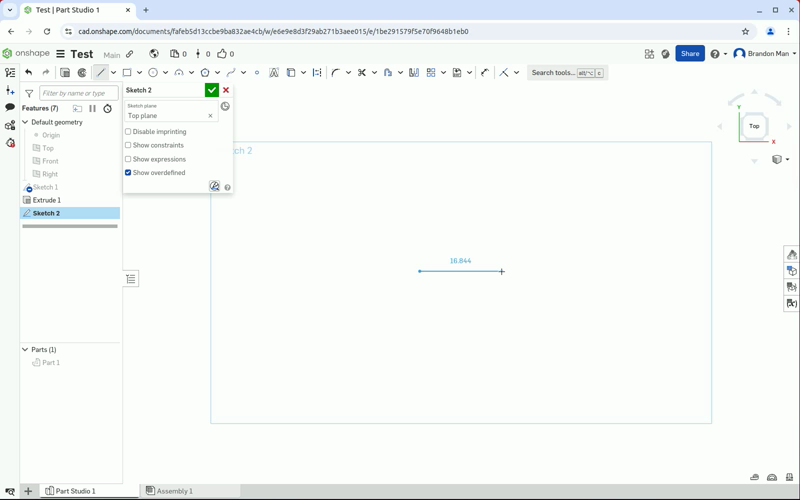
key_up(shift)
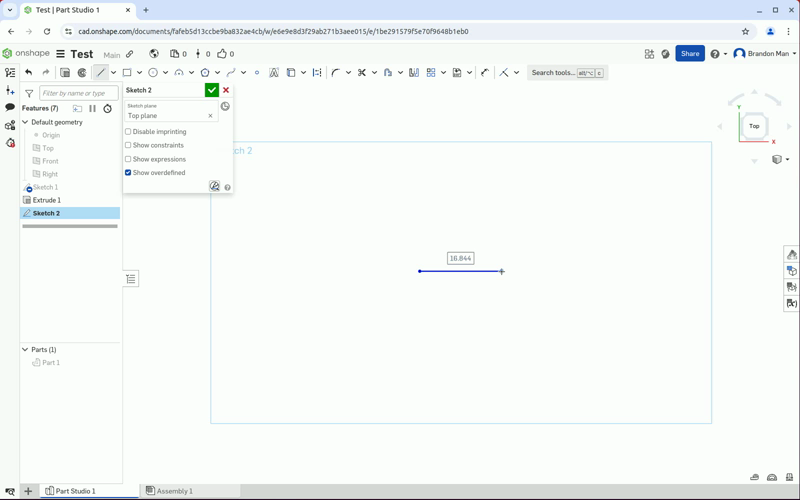
key_down(shift)
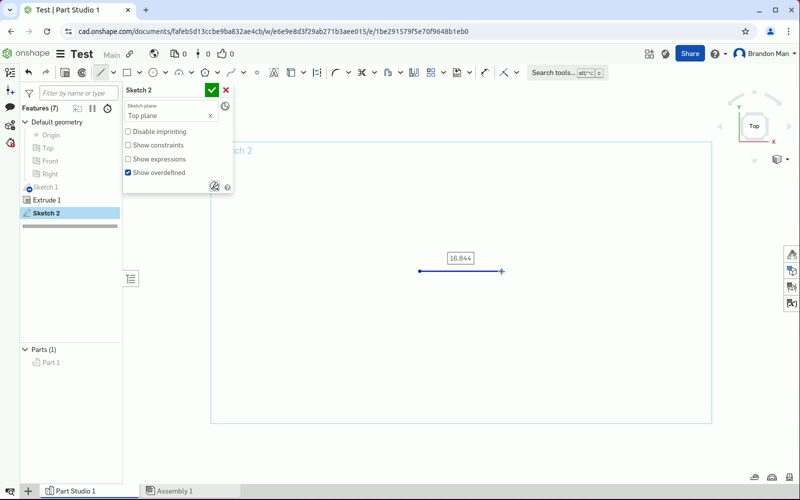
mouse_move(531, 271)
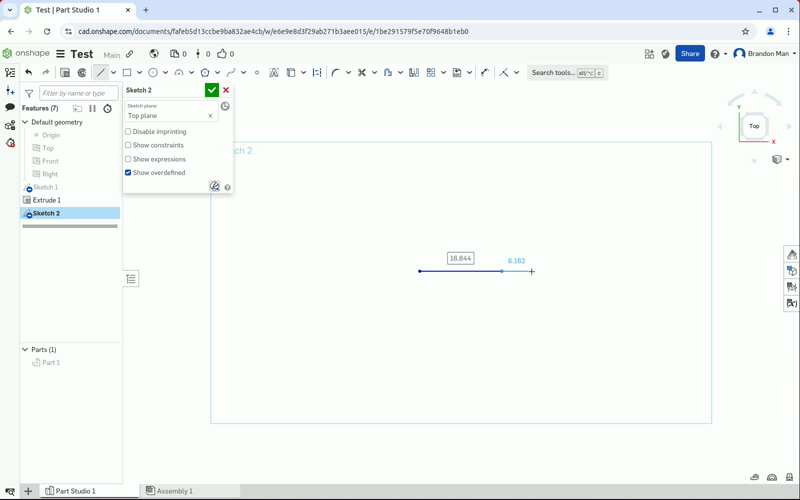
mouse_move(501, 211)
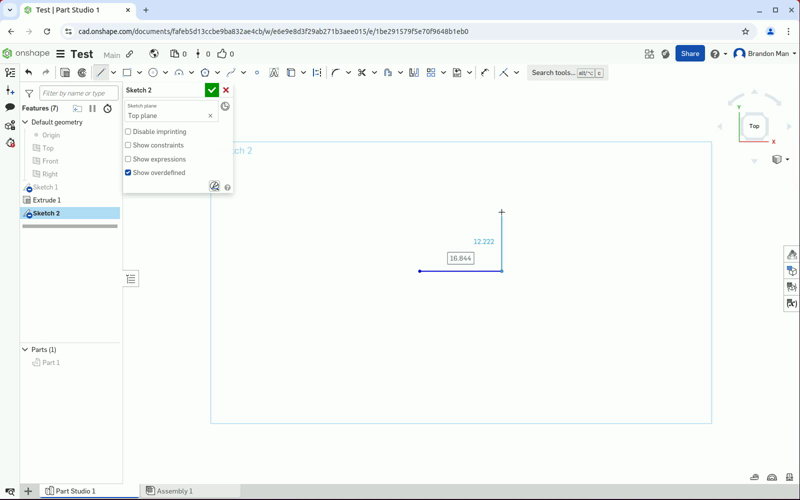
click(501, 211)
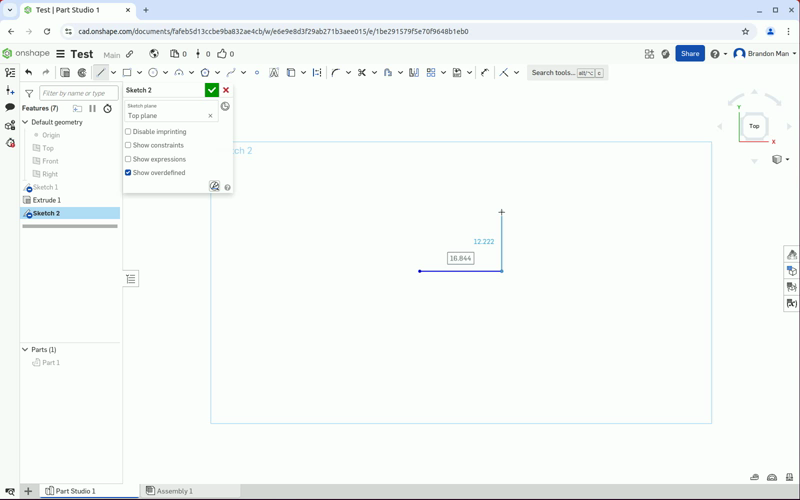
key_up(shift)
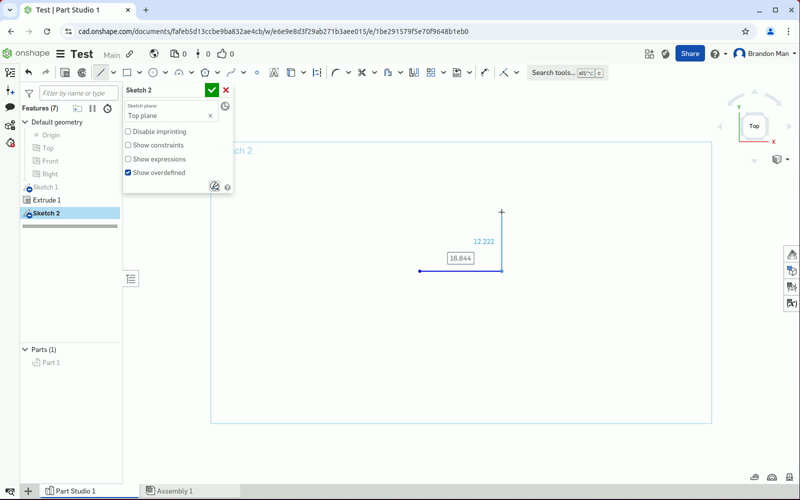
key(esc)
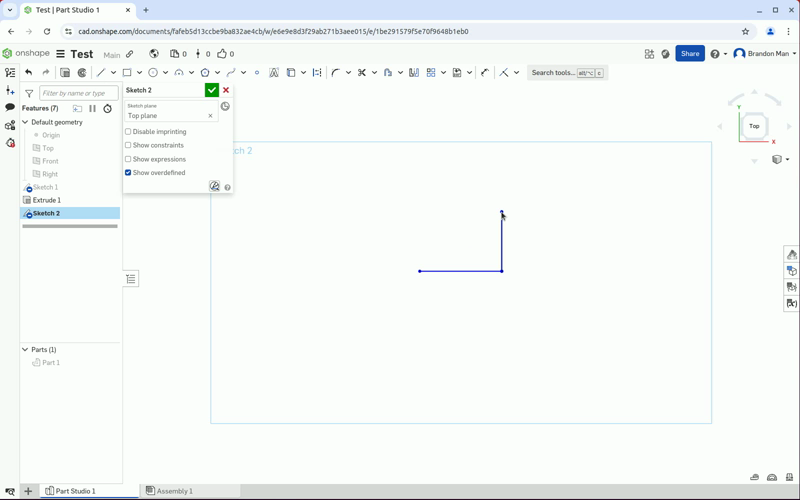
key(a)
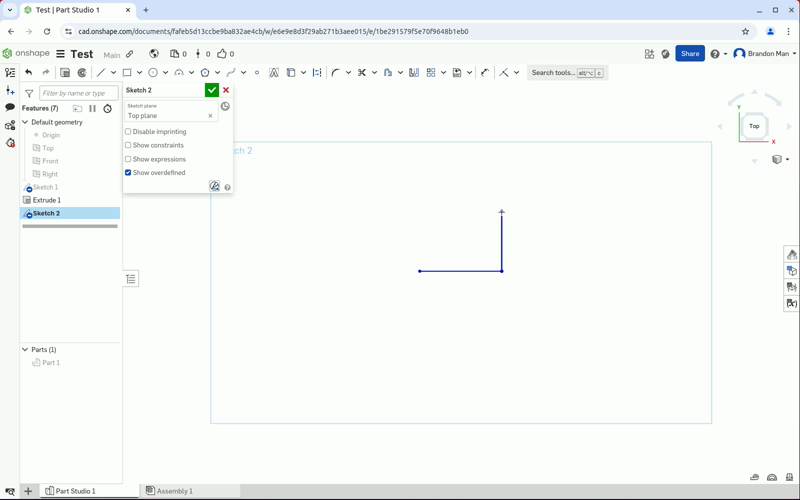
mouse_move(501, 211)
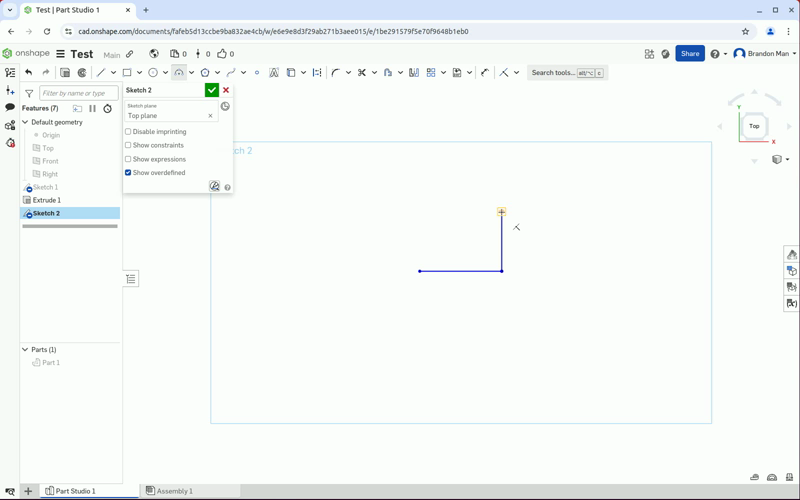
click(501, 211)
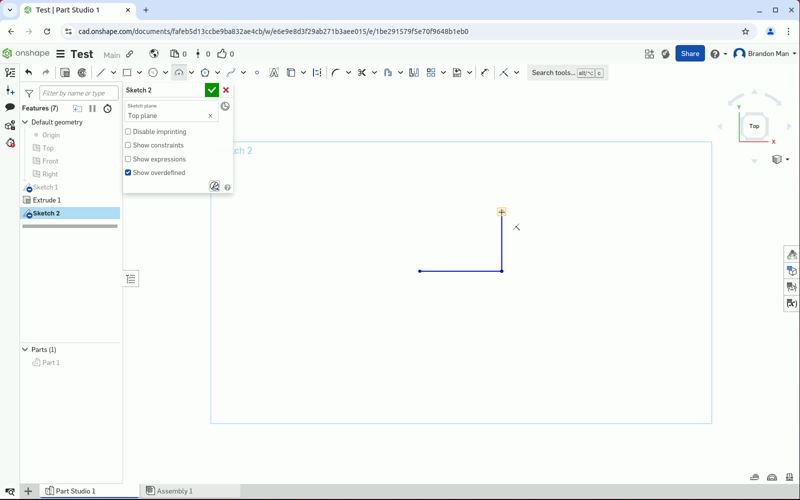
key_down(shift)
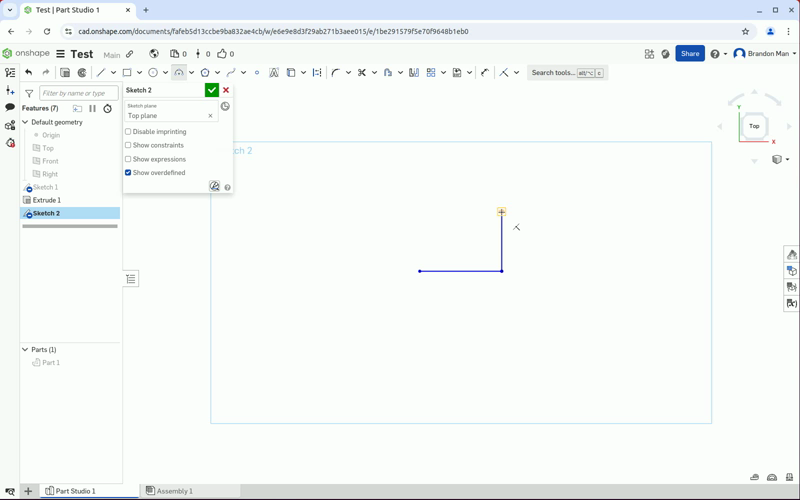
mouse_move(419, 211)
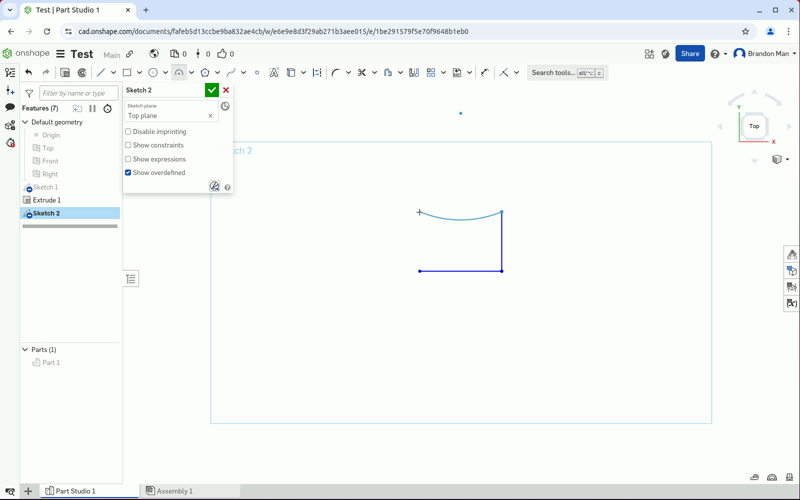
click(419, 211)
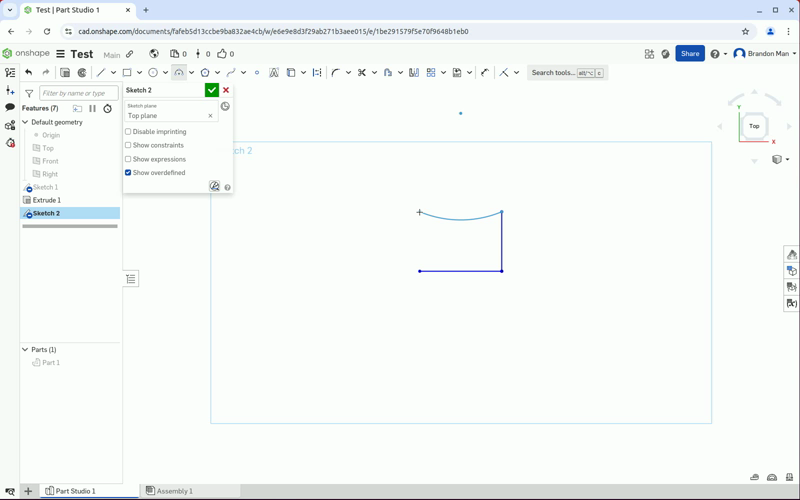
mouse_move(460, 170)
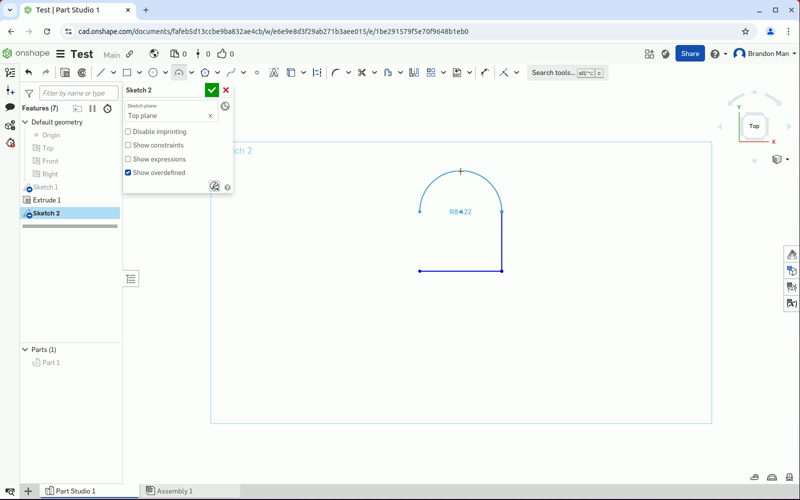
click(460, 170)
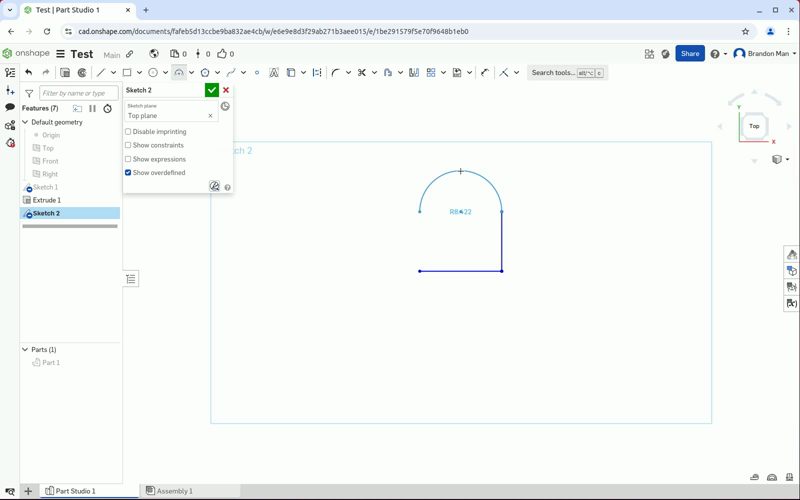
key_up(shift)
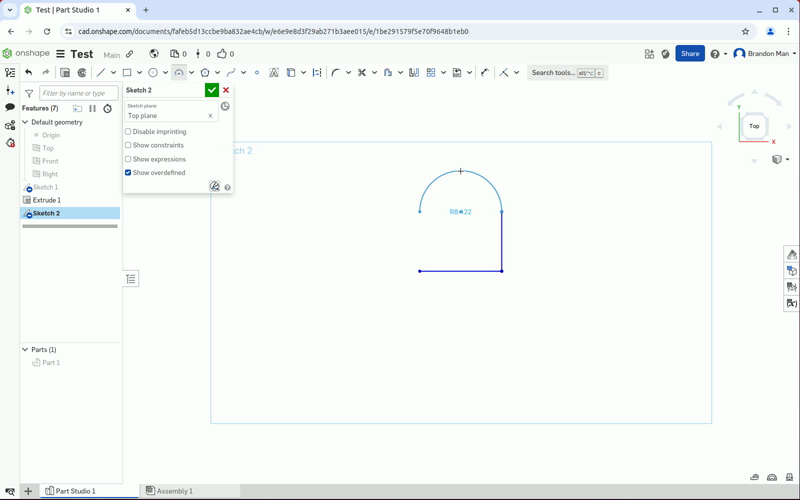
key(esc)
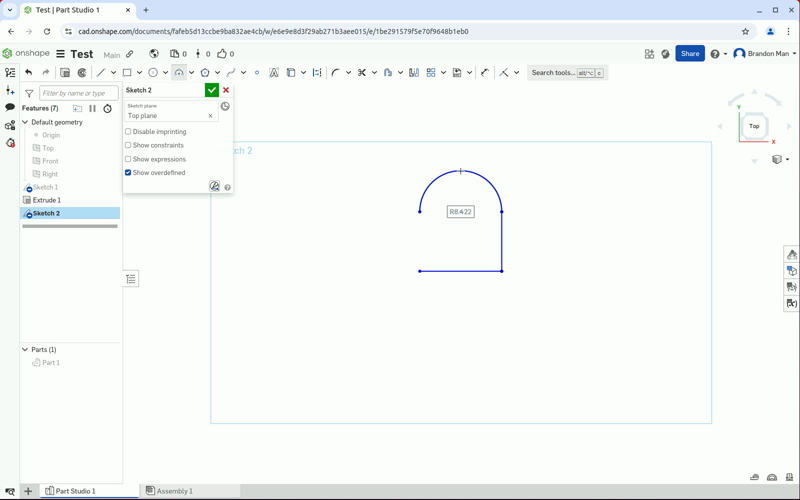
key(l)
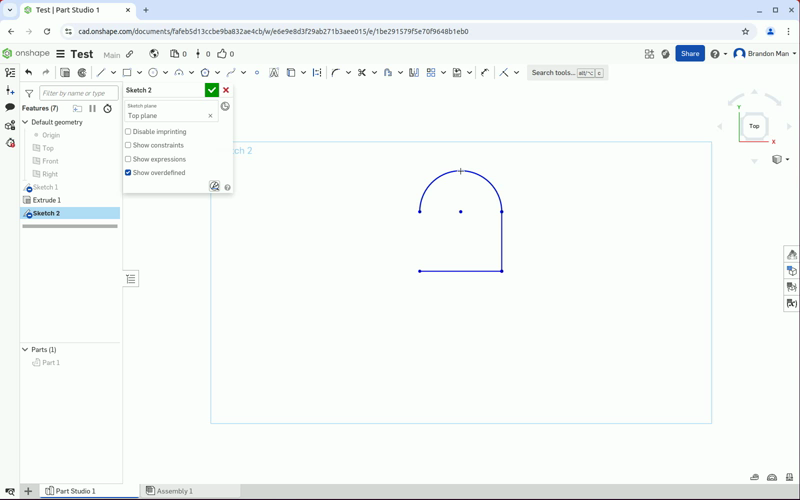
mouse_move(419, 211)
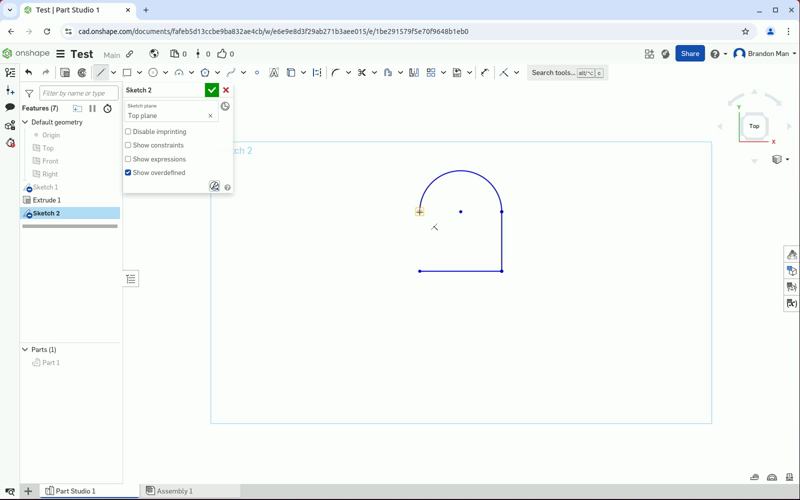
click(419, 211)
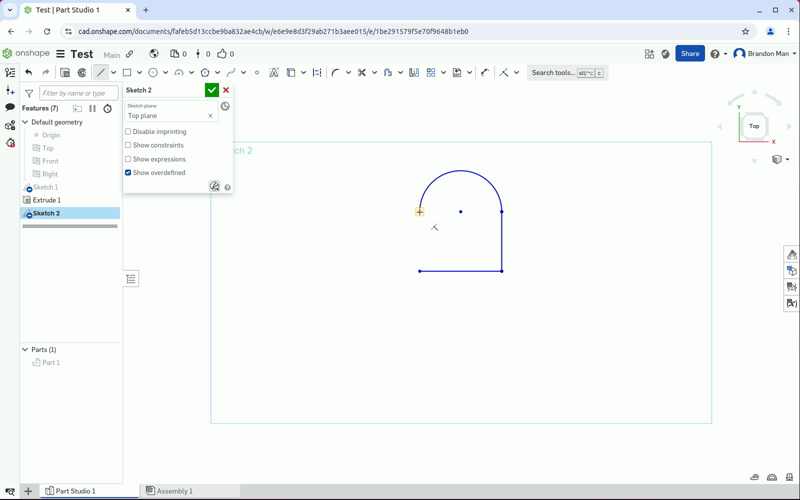
mouse_move(449, 211)
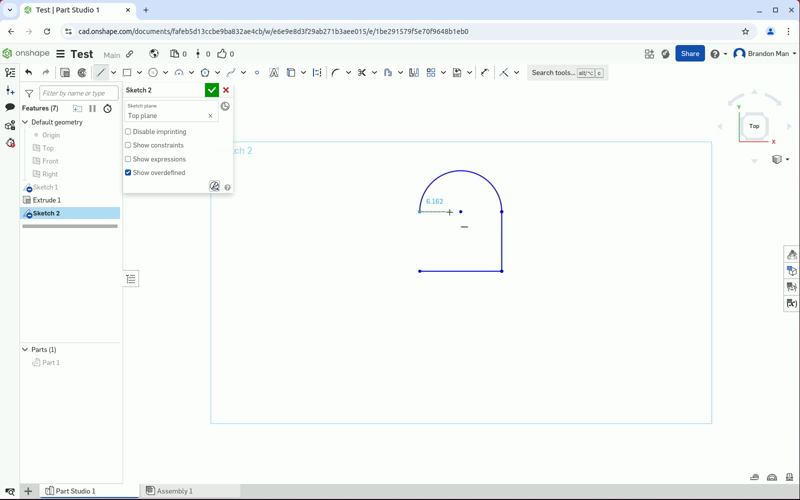
key_down(shift)
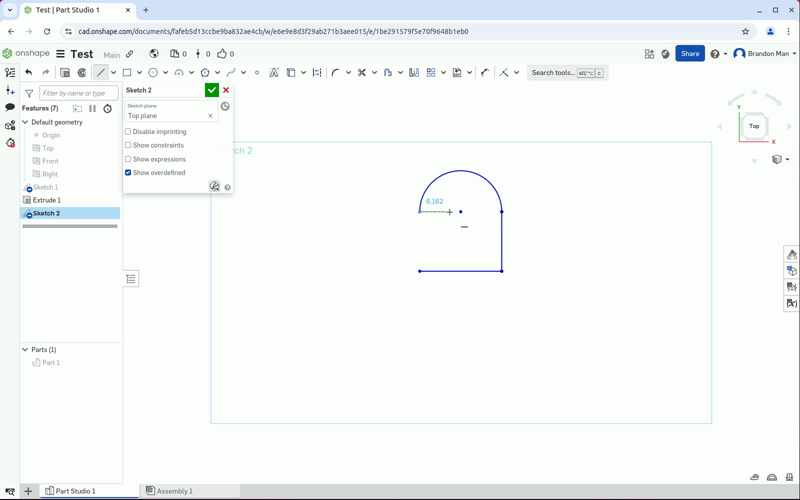
mouse_move(419, 271)
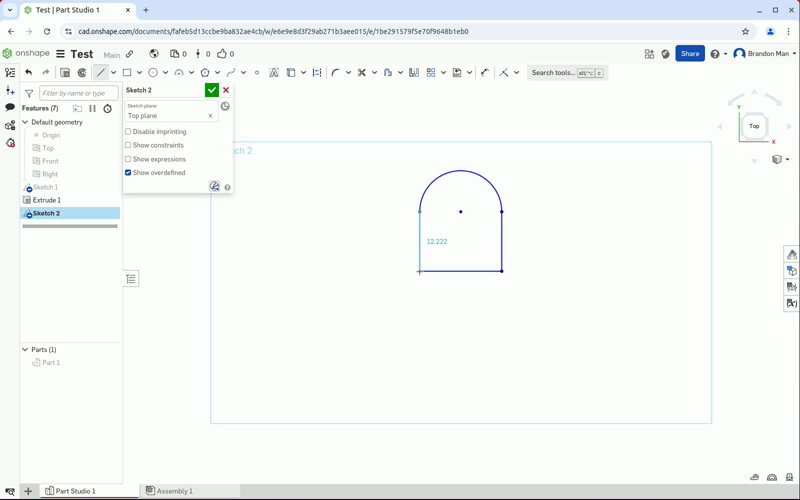
key_up(shift)
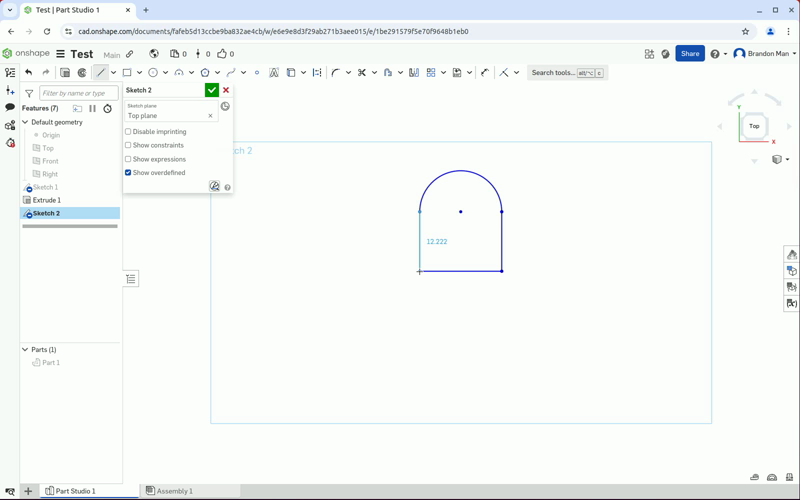
click(419, 271)
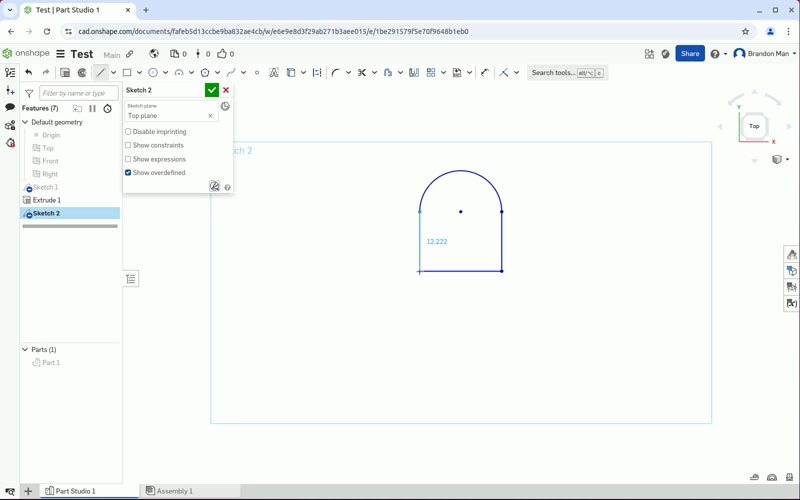
key(esc)
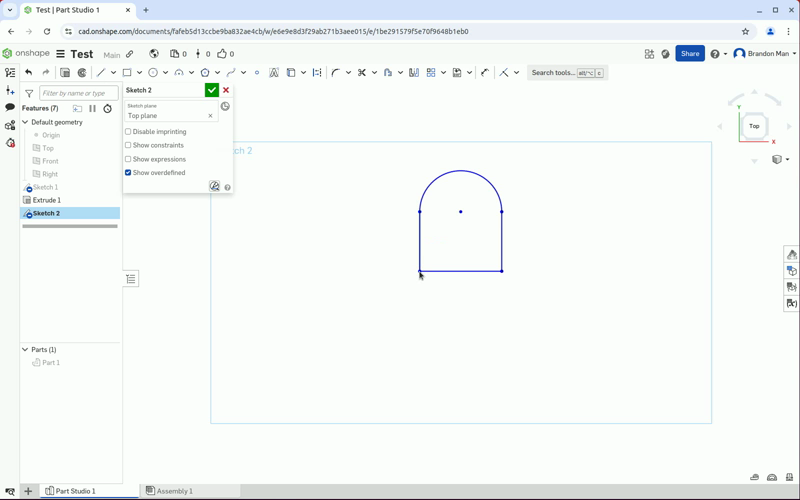
key(c)
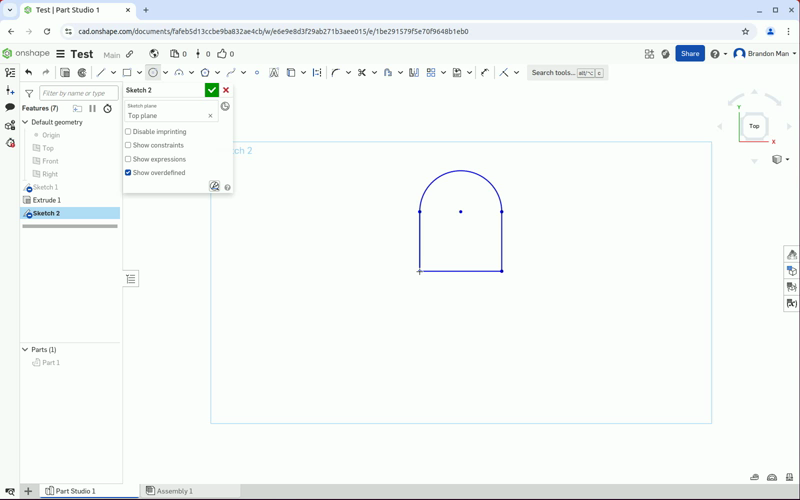
key_down(shift)
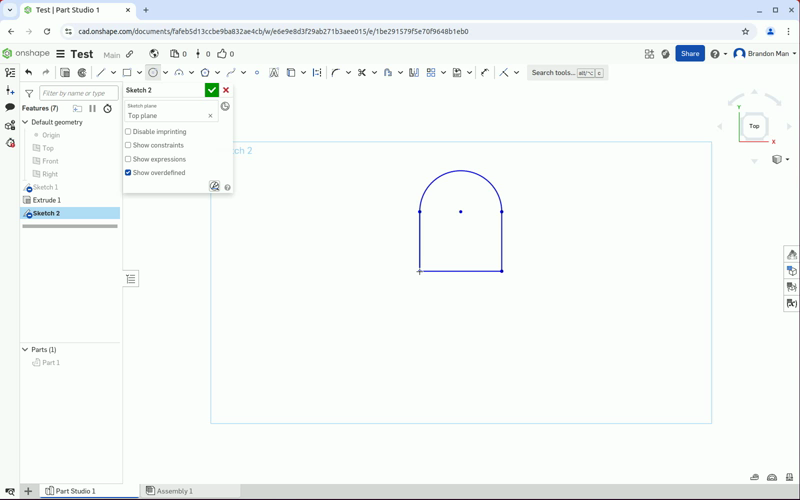
mouse_move(461, 211)
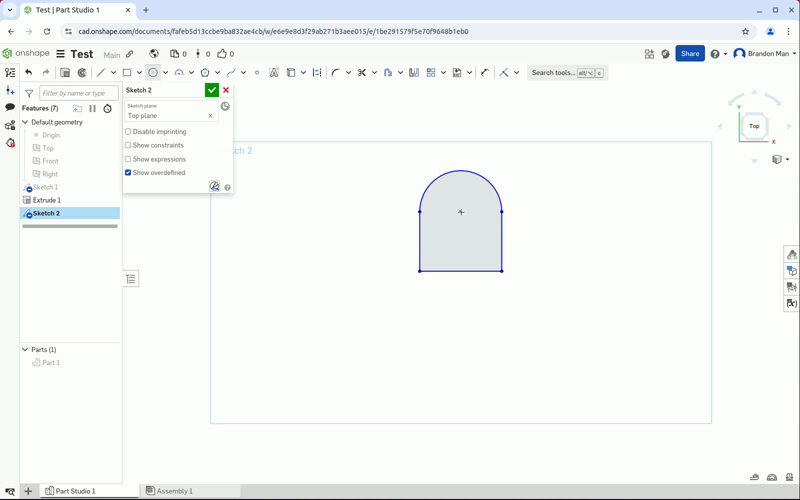
scroll(6)
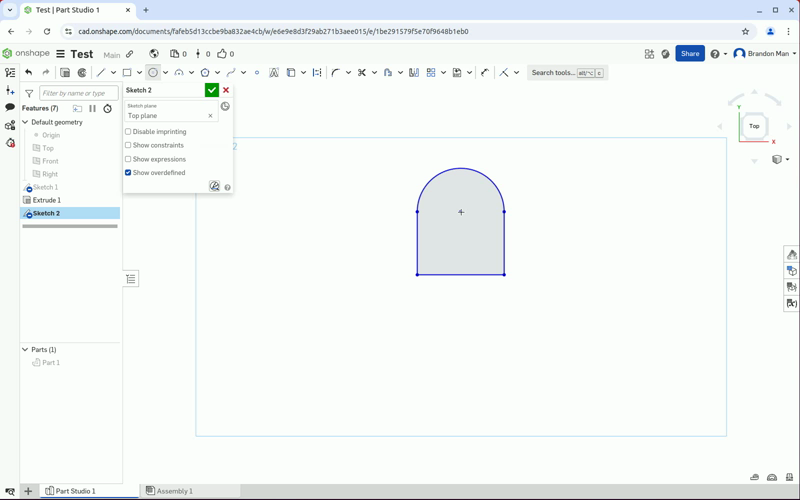
scroll(6)
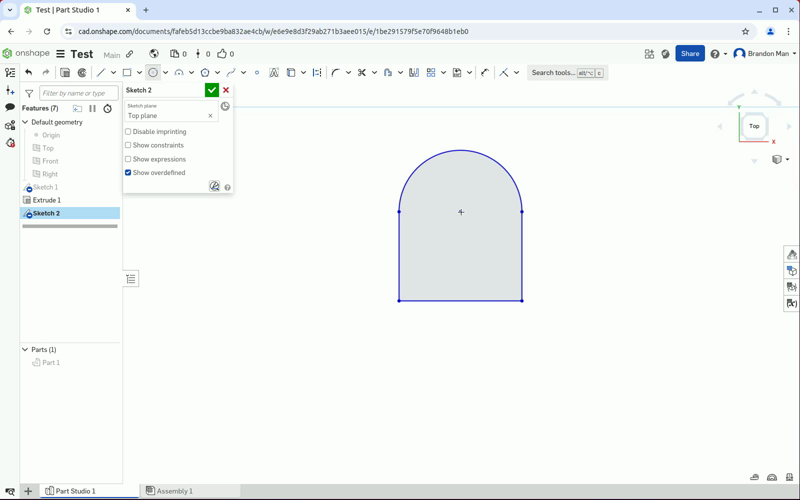
scroll(6)
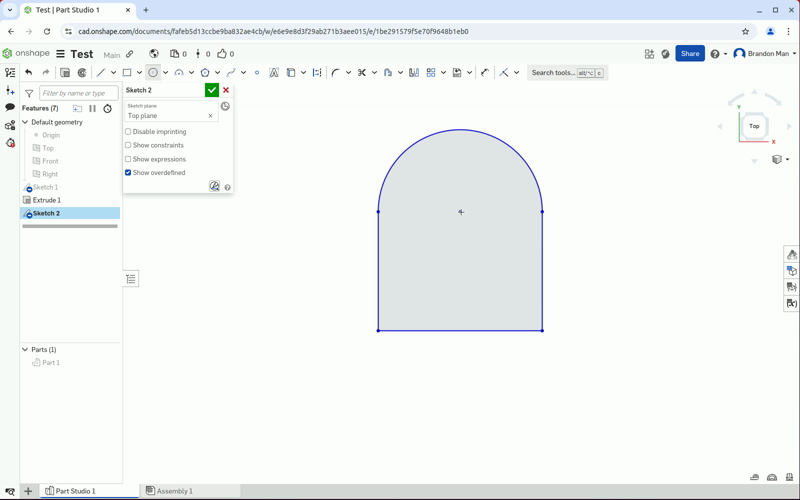
scroll(6)
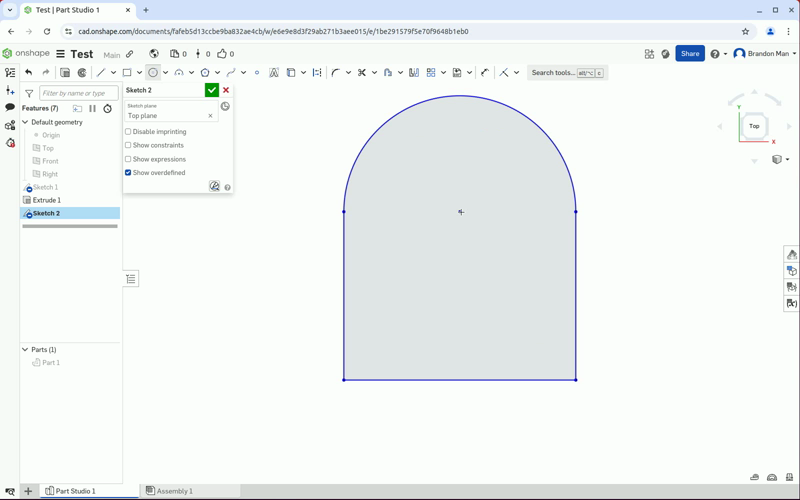
scroll(6)
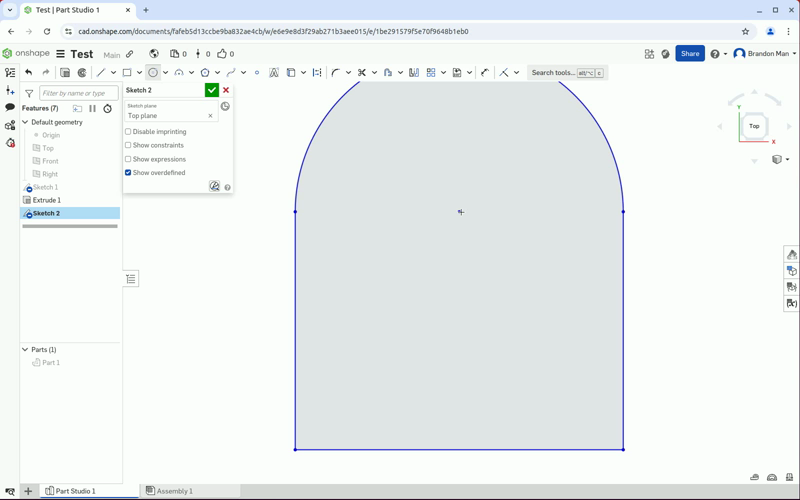
scroll(6)
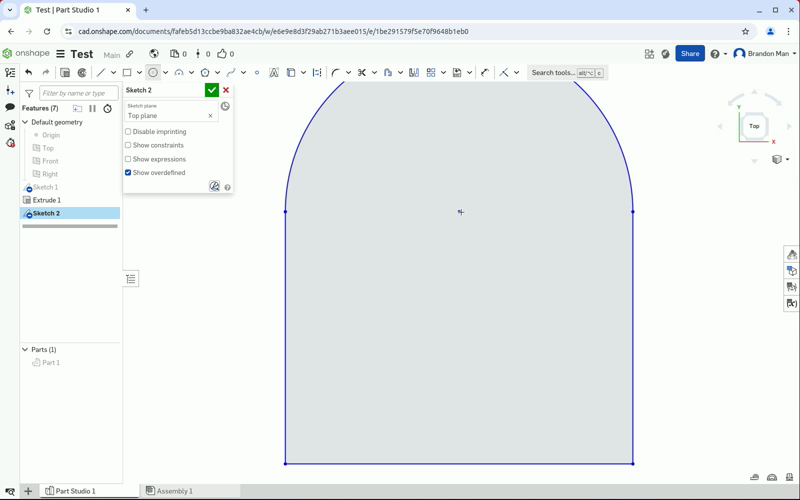
scroll(6)
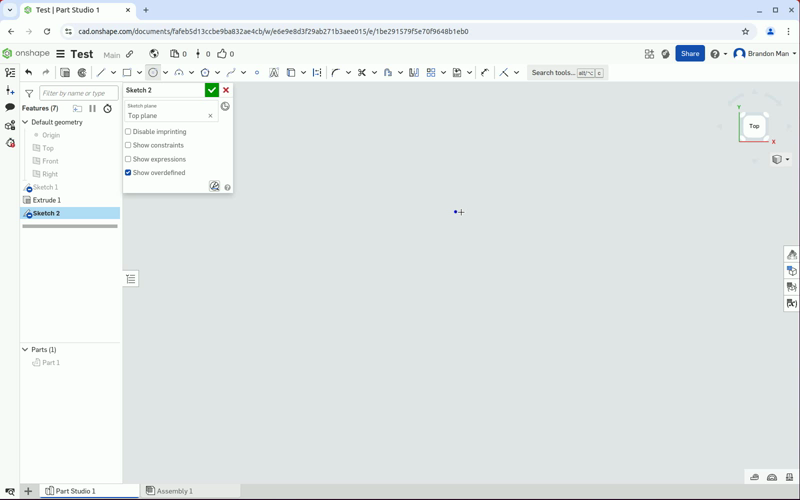
click(461, 211)
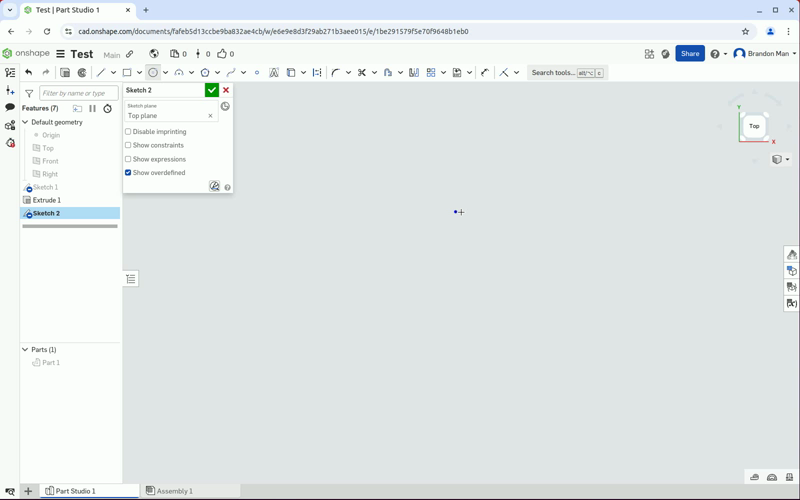
scroll(-6)
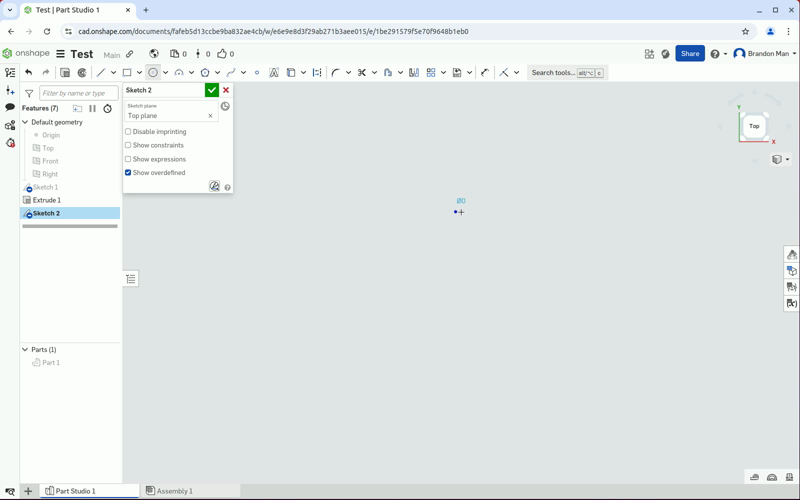
scroll(-6)
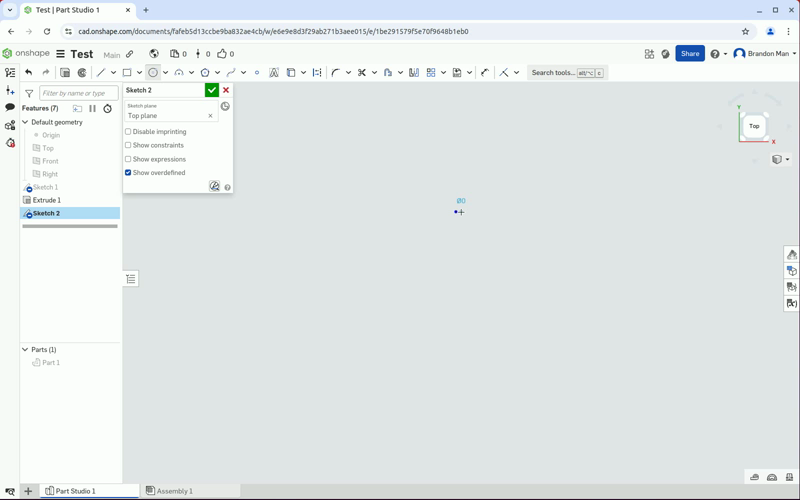
scroll(-6)
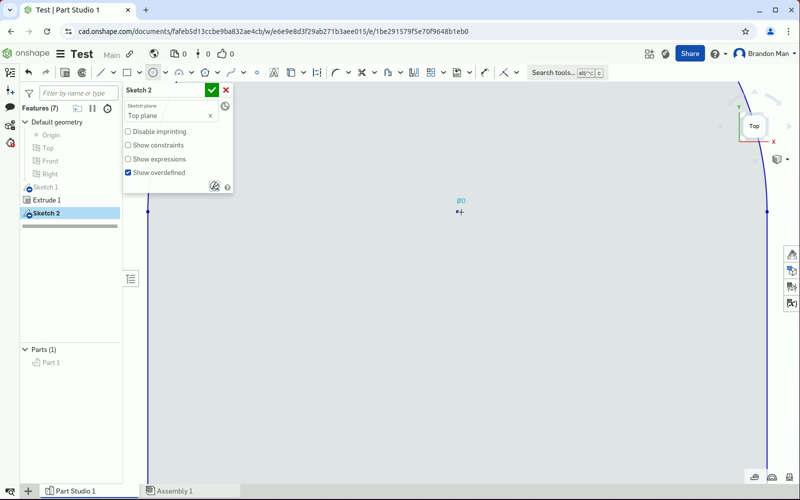
scroll(-6)
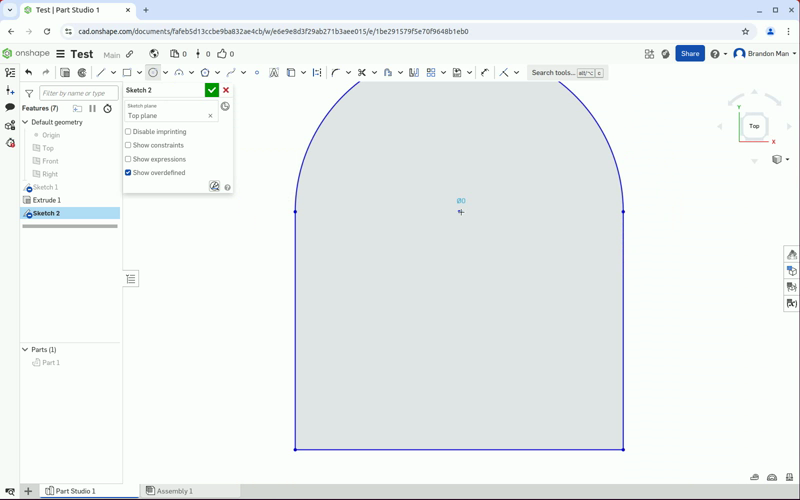
scroll(-6)
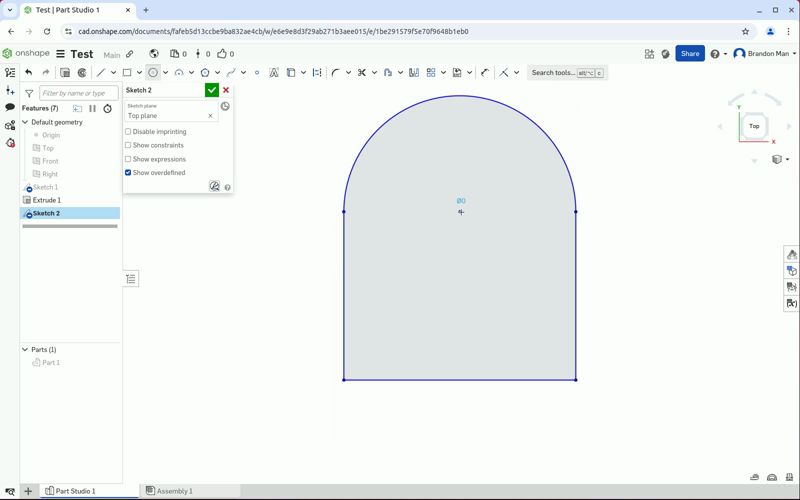
scroll(-6)
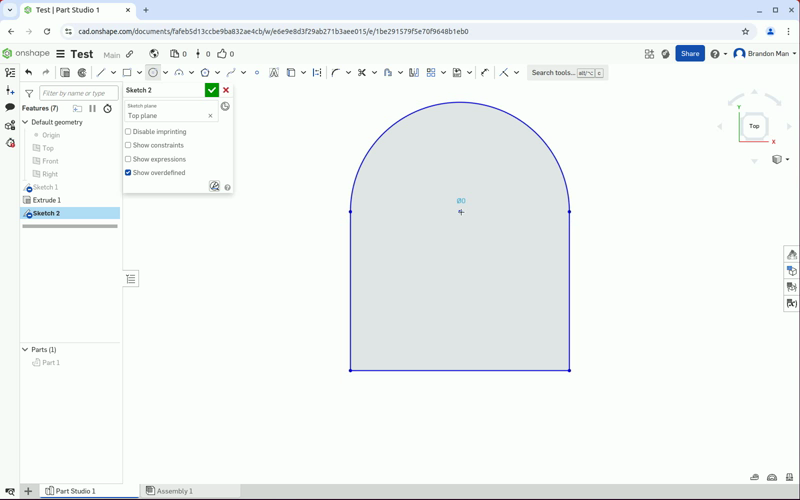
scroll(-6)
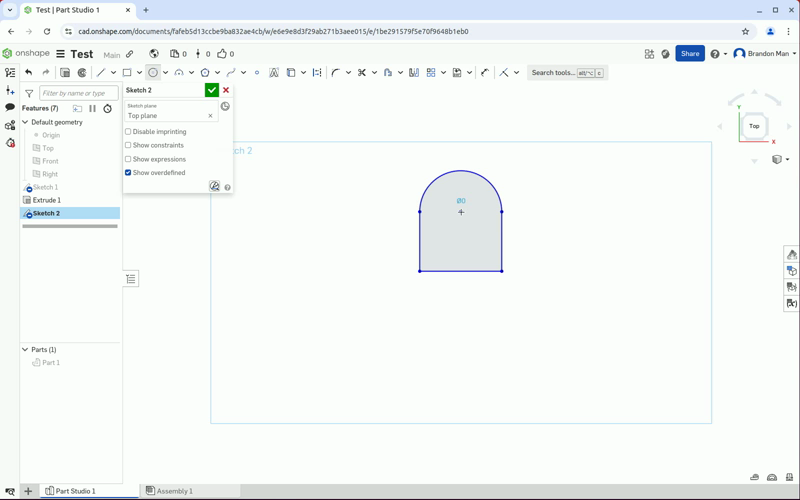
key_up(shift)
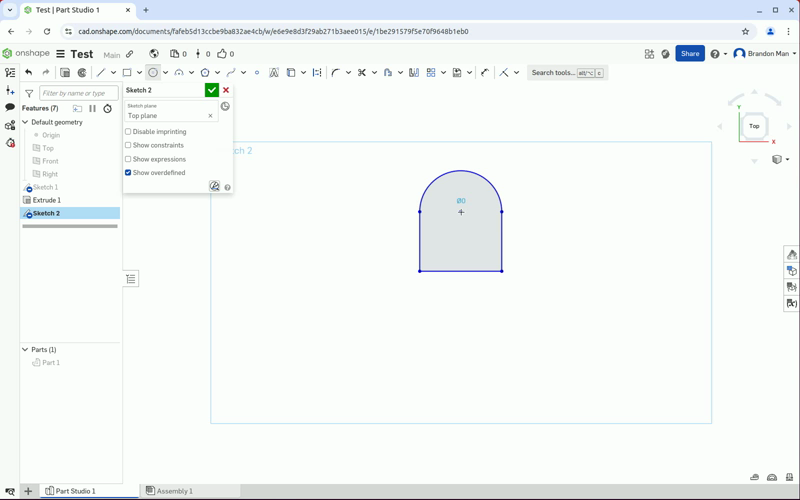
mouse_move(478, 211)
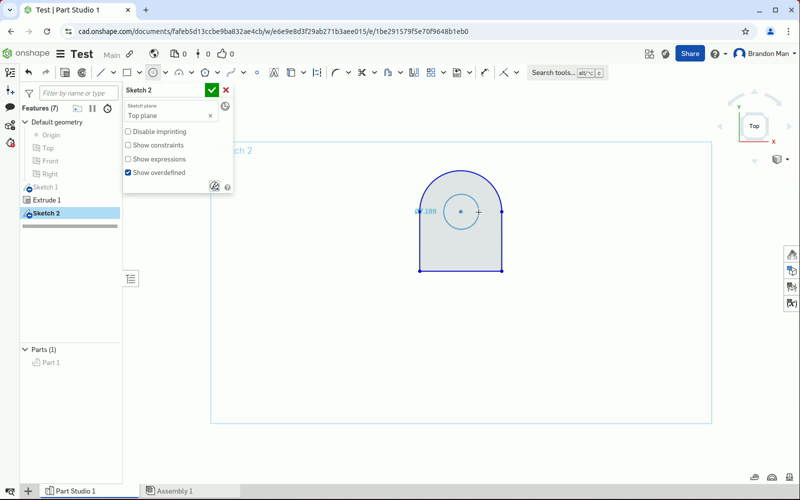
click(478, 211)
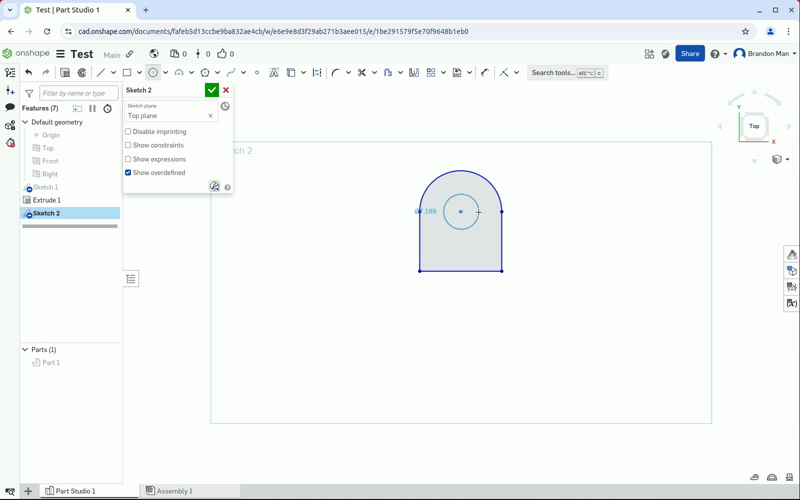
key(esc)
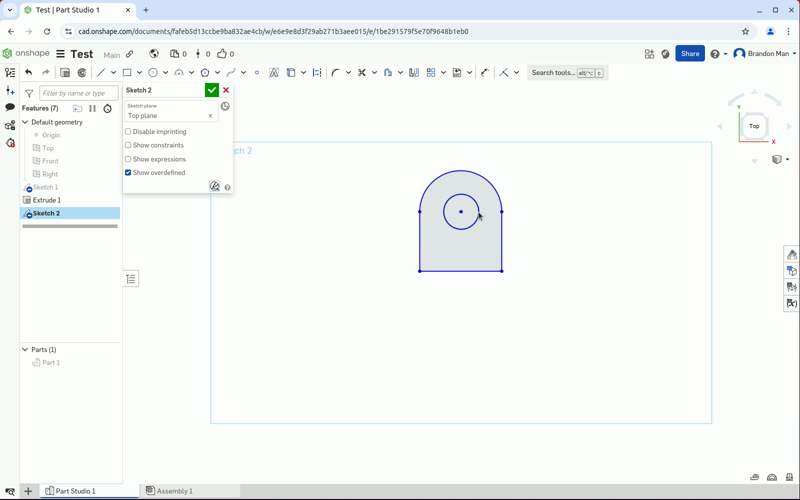
mouse_move(445, 241)
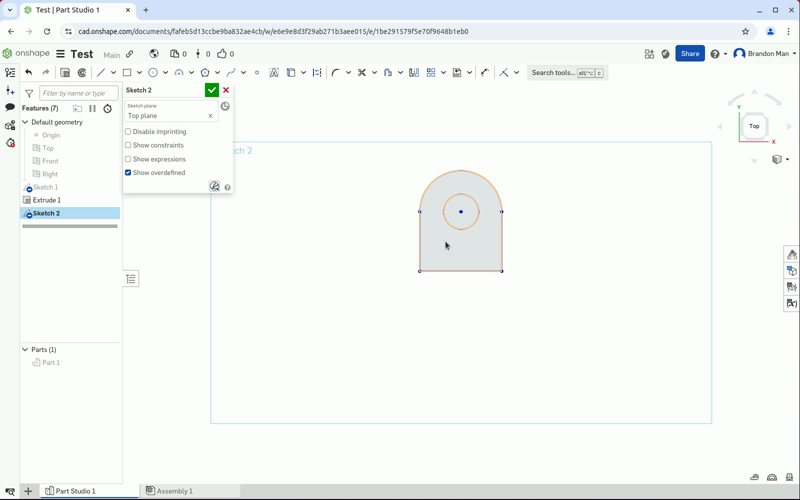
click(445, 241)
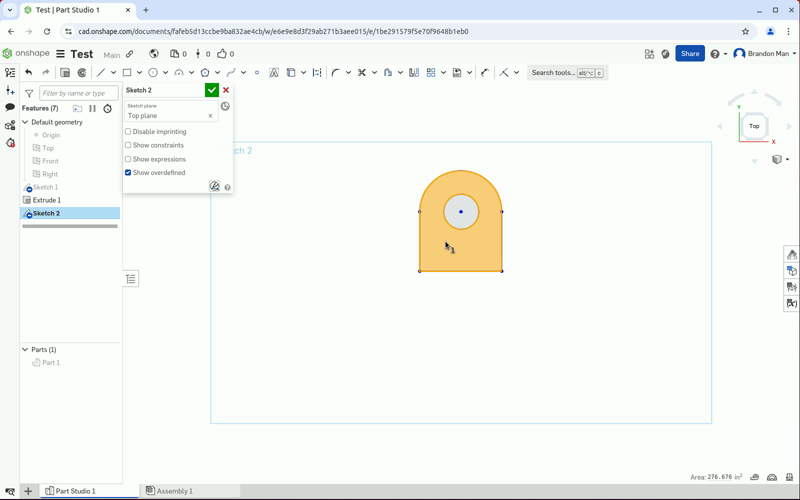
mouse_move(73, 352)
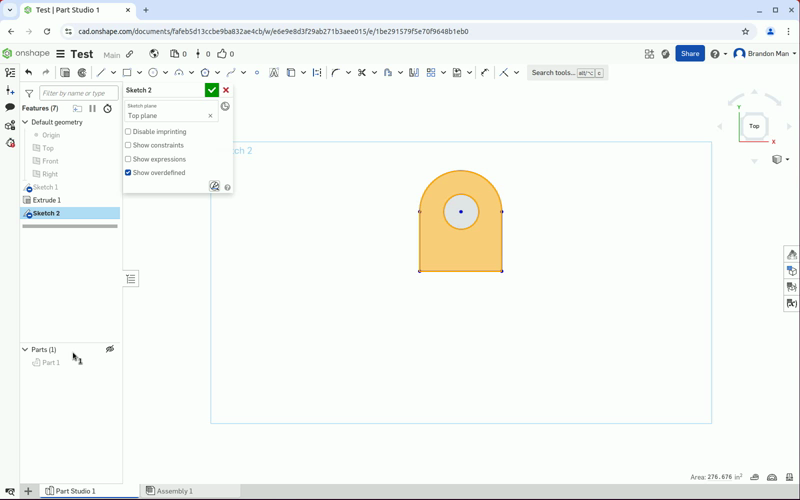
key(shift+y)
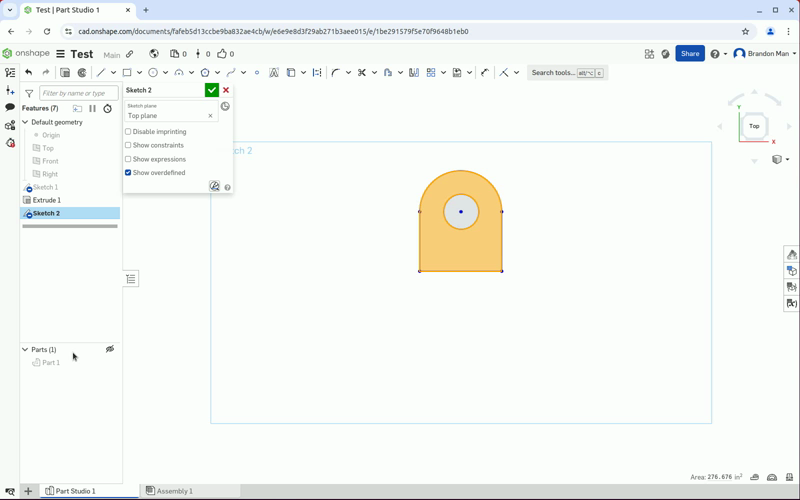
key(shift+e)
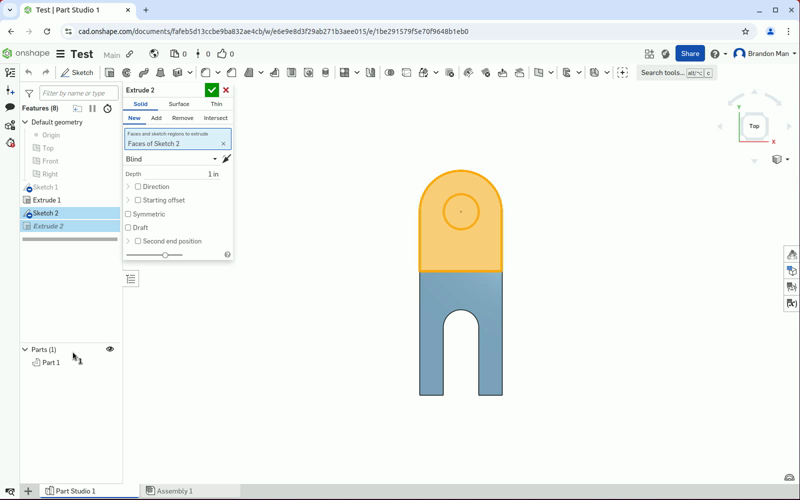
mouse_move(143, 106)
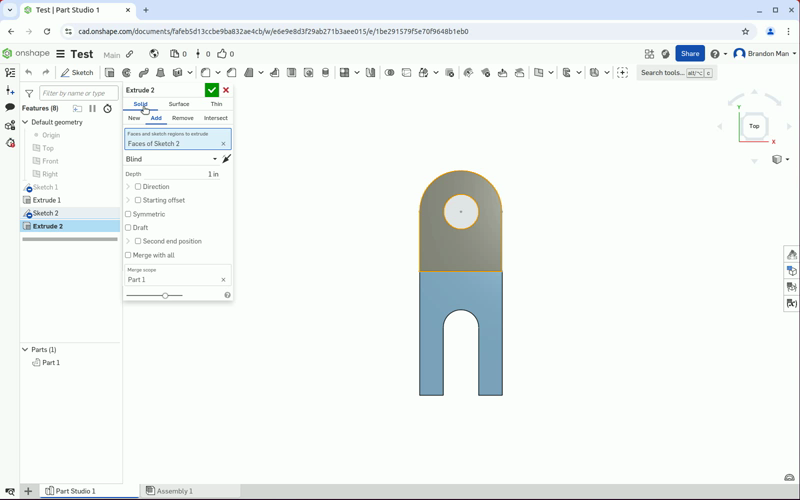
click(143, 106)
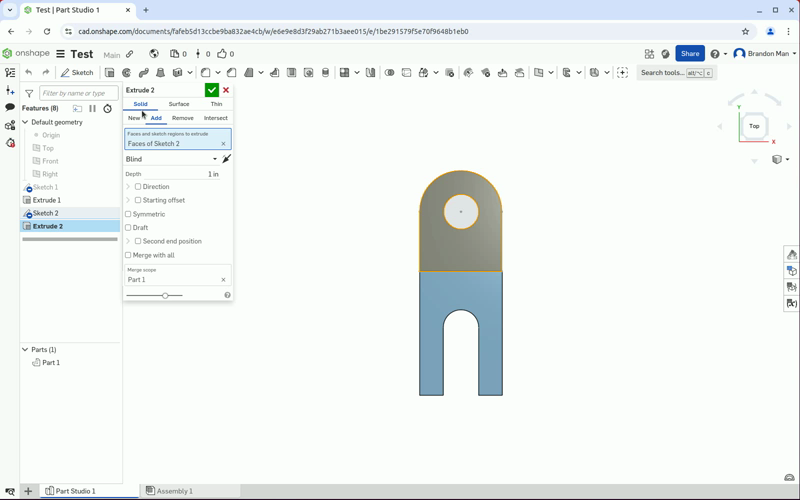
mouse_move(137, 120)
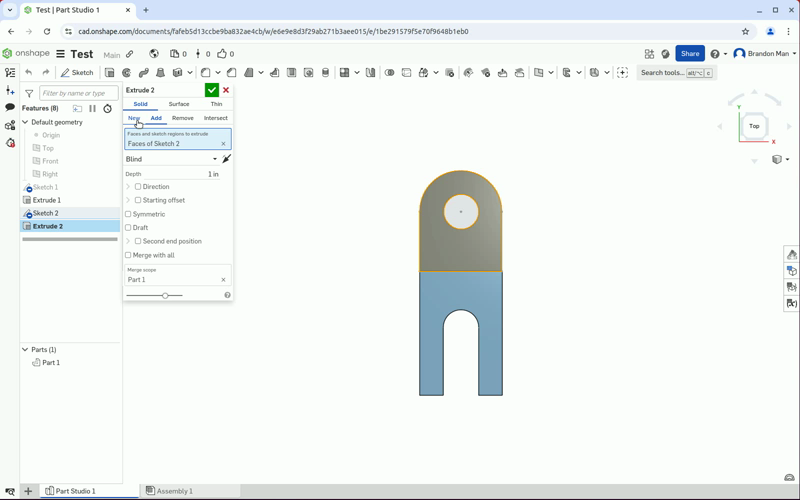
click(137, 120)
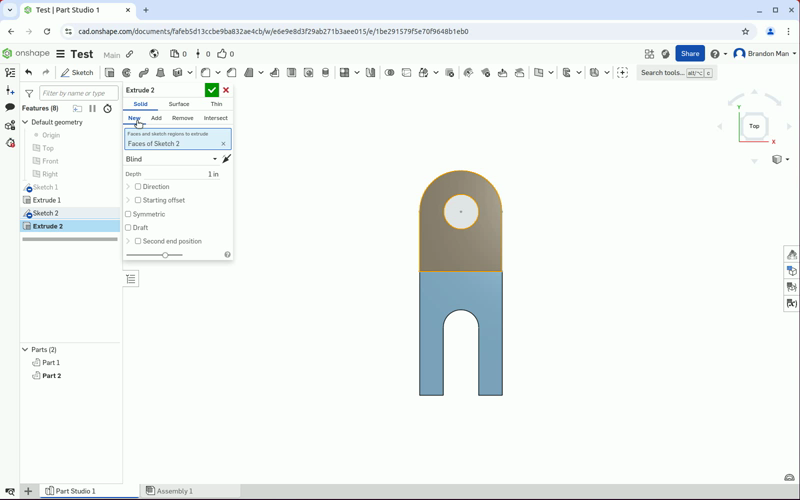
key(tab, 4)
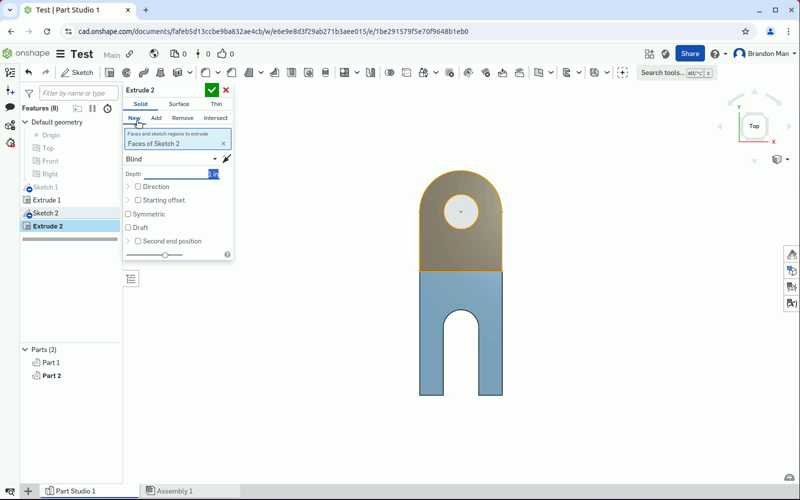
text(3.37)
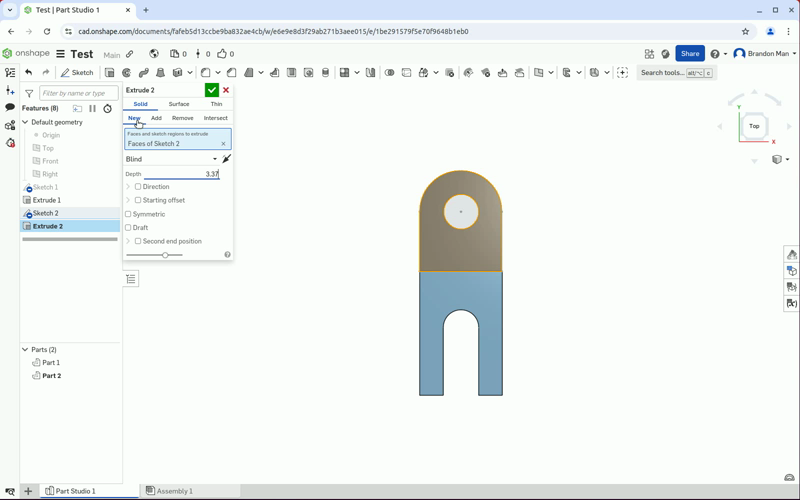
key(enter)
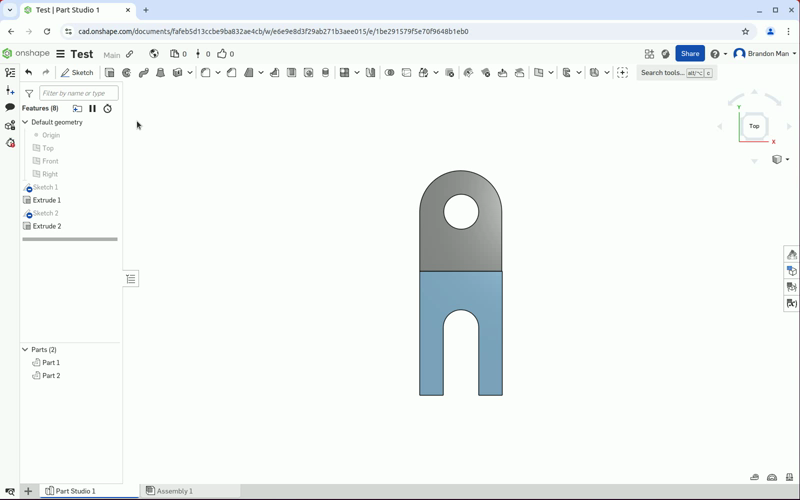
key(shift+h)
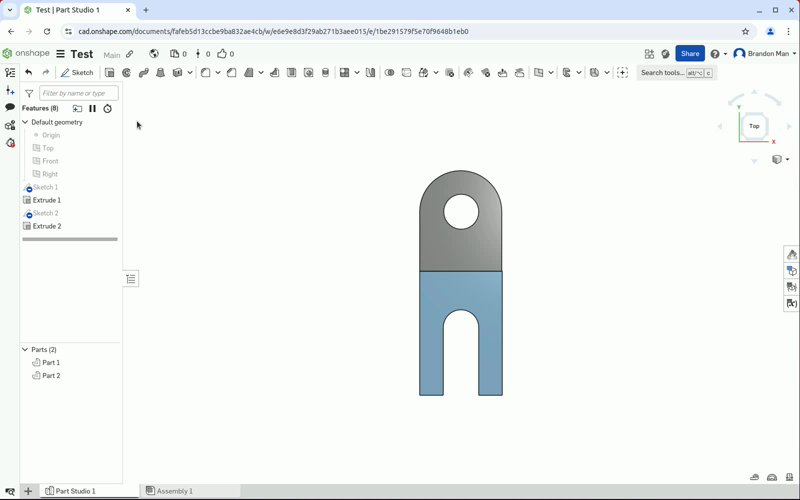
key(shift+h)
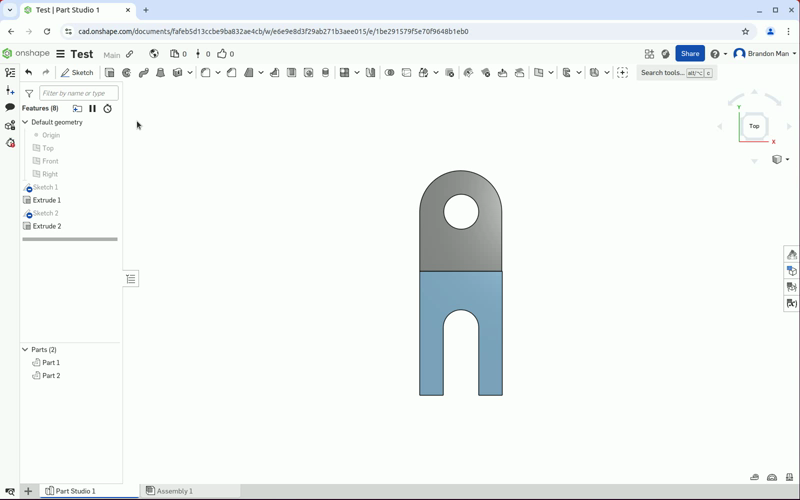
mouse_move(73, 189)
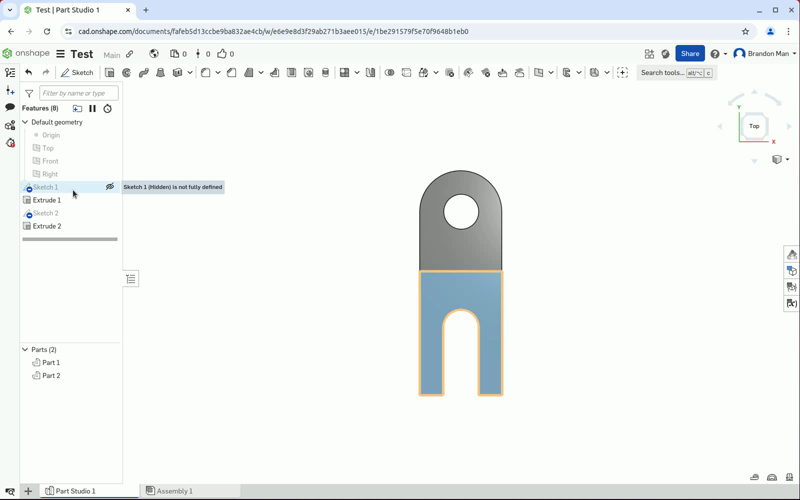
click(73, 189)
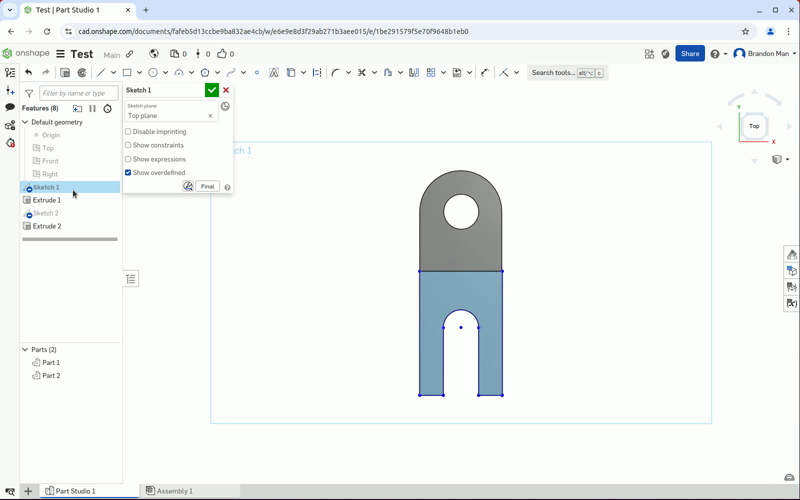
mouse_move(229, 92)
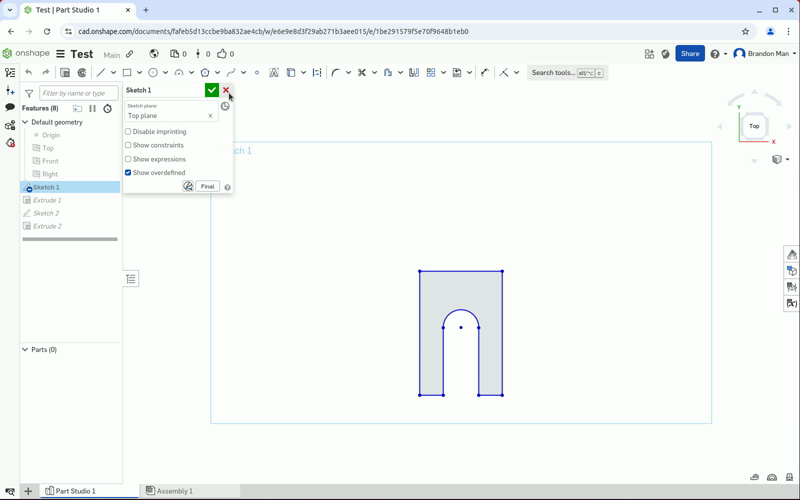
click(229, 92)
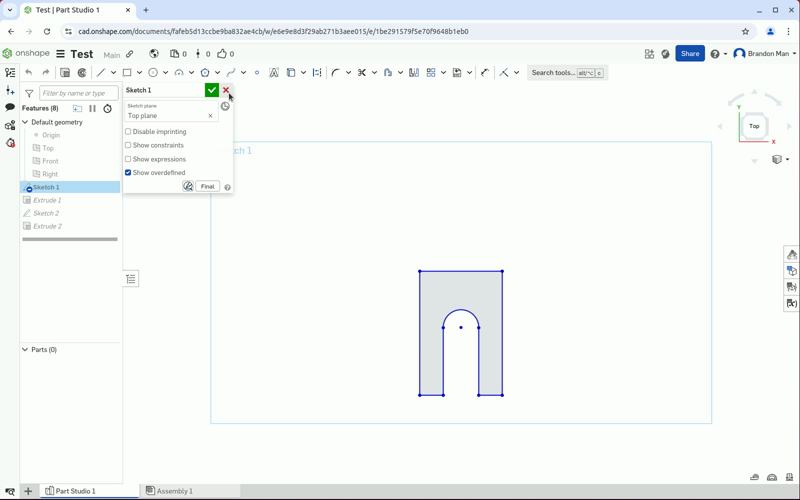
key(shift+s)
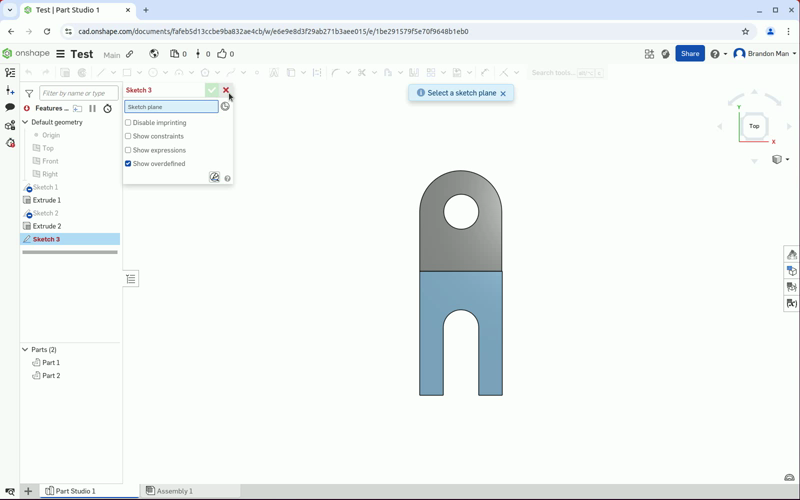
mouse_move(73, 150)
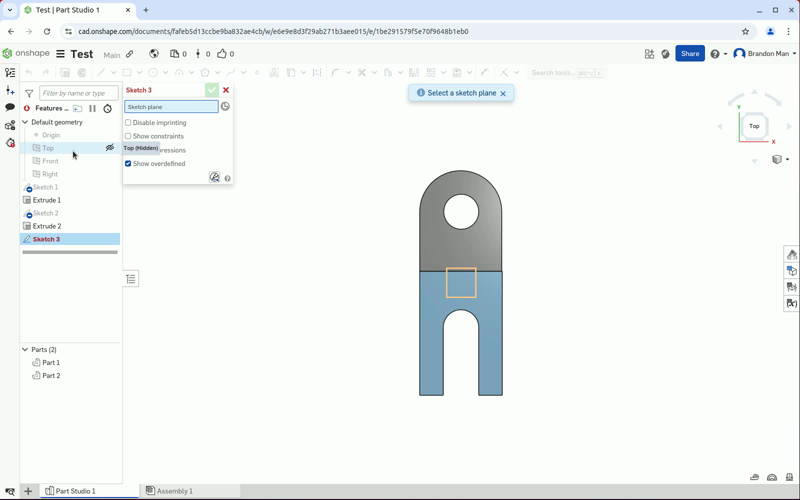
click(73, 150)
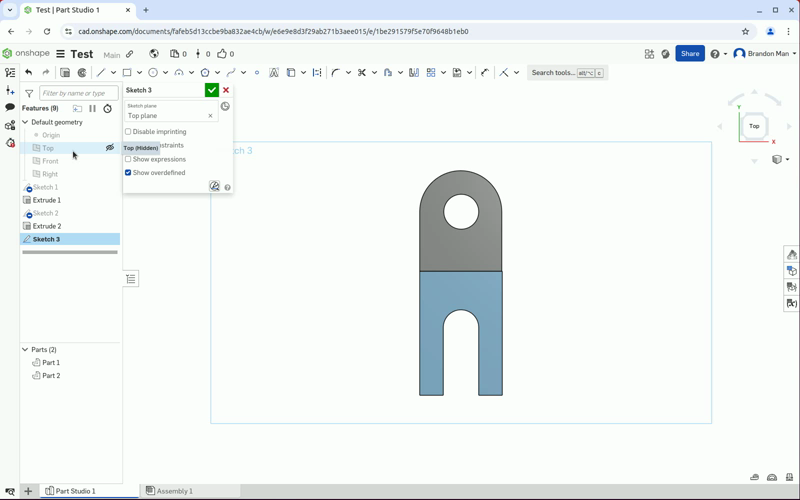
mouse_move(73, 352)
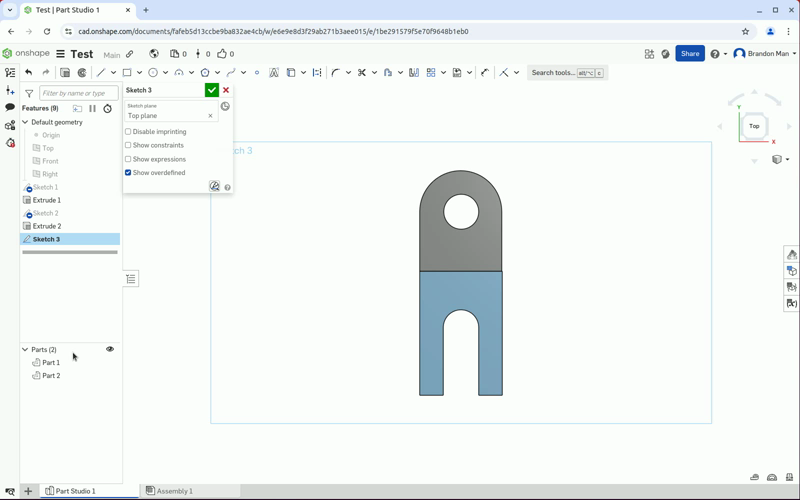
key(y)
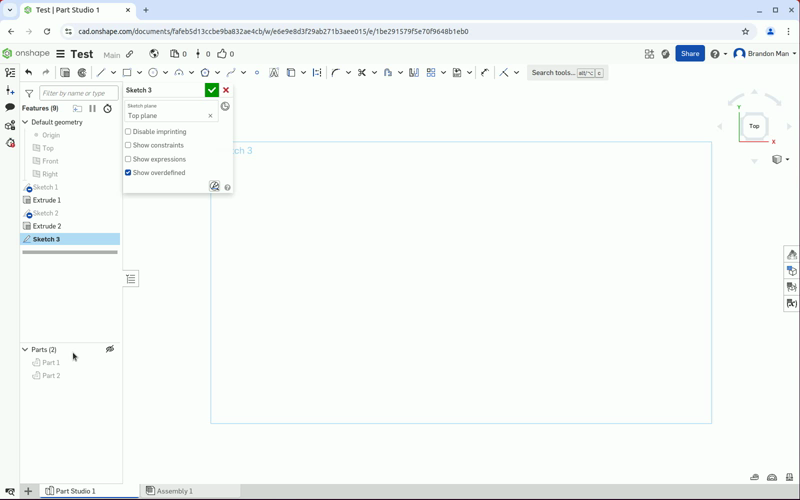
key(l)
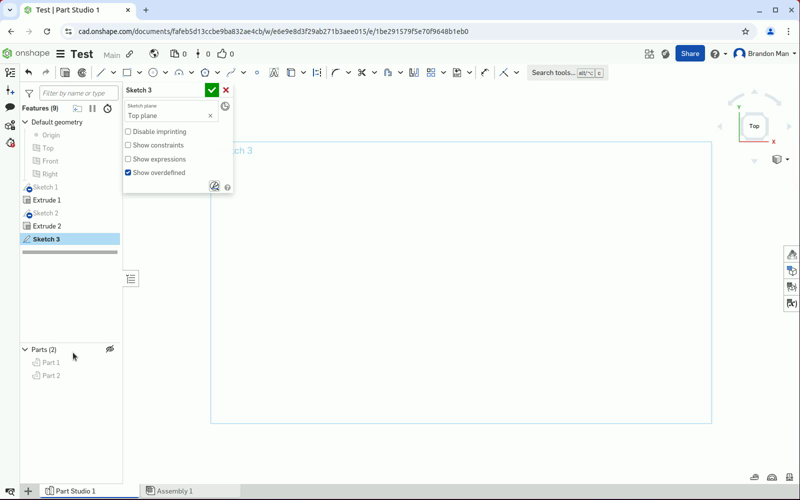
key_down(shift)
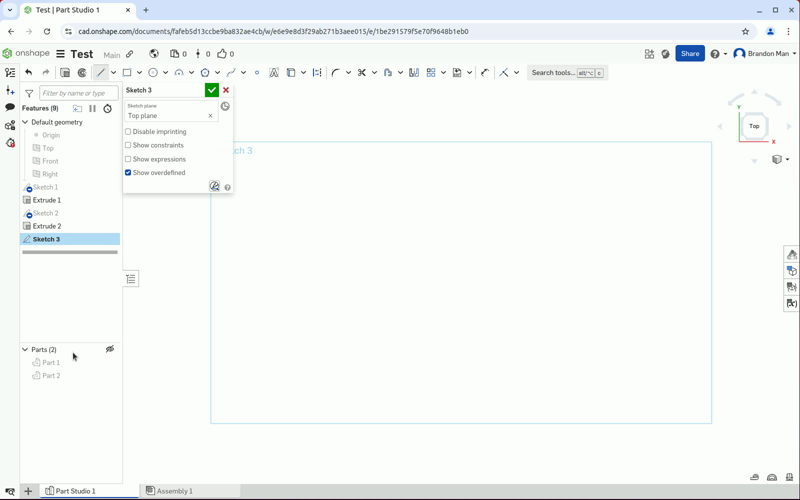
mouse_move(419, 271)
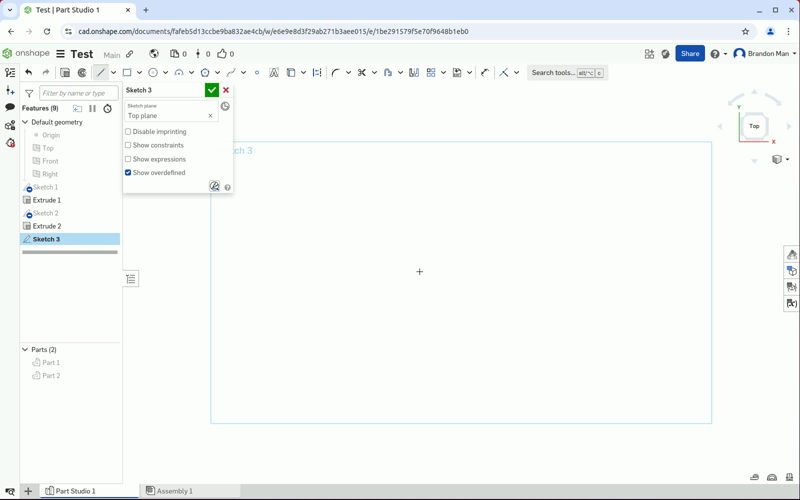
click(419, 271)
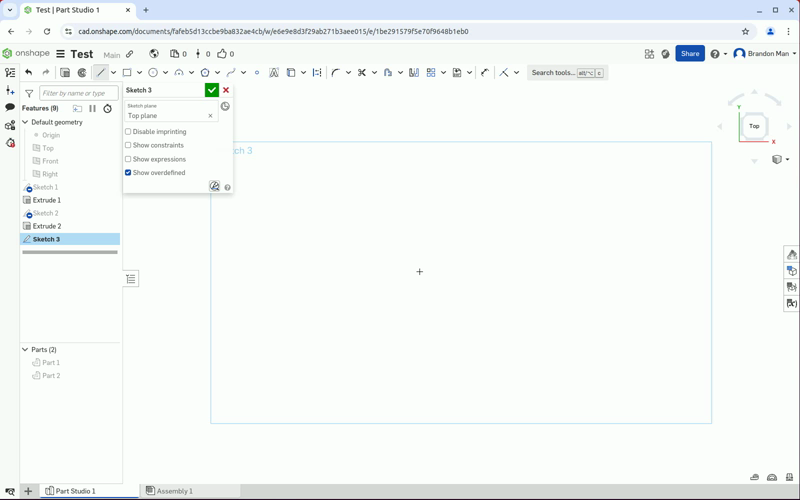
key_up(shift)
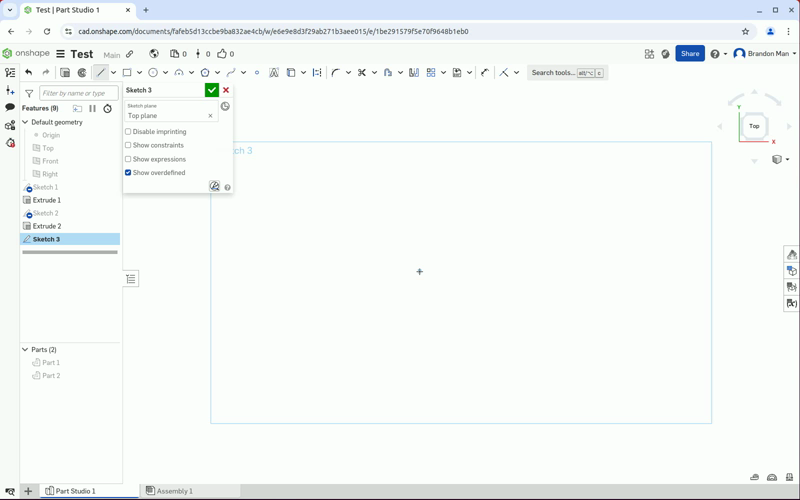
key_down(shift)
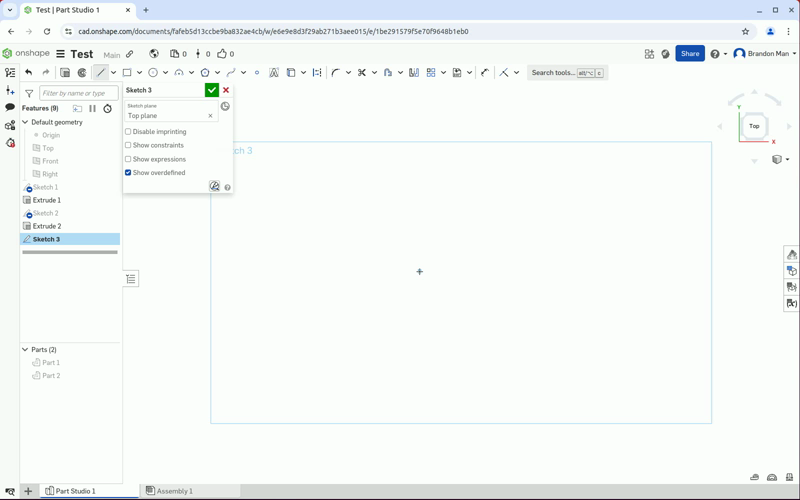
mouse_move(501, 271)
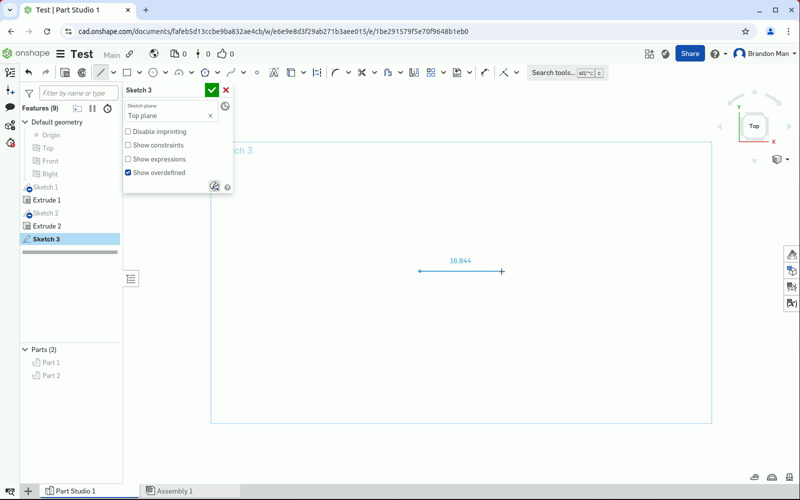
click(501, 271)
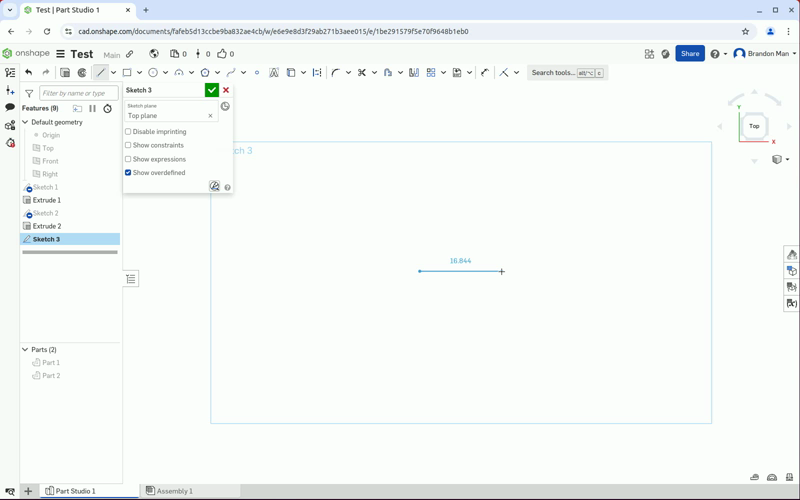
key_up(shift)
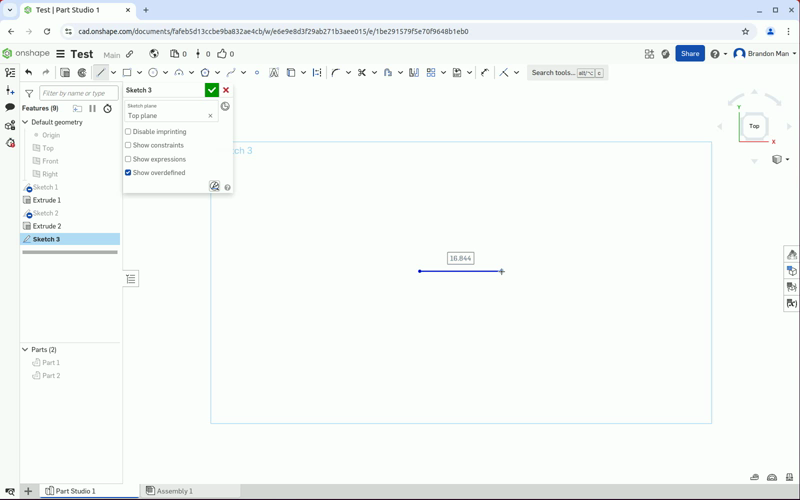
key_down(shift)
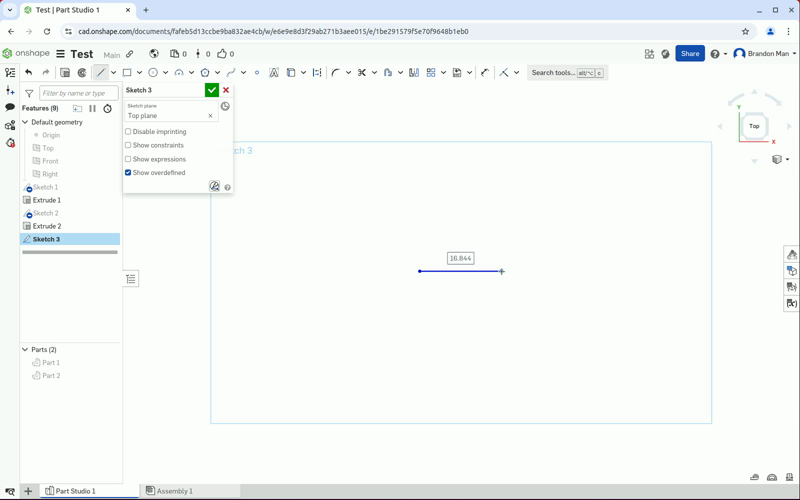
mouse_move(531, 271)
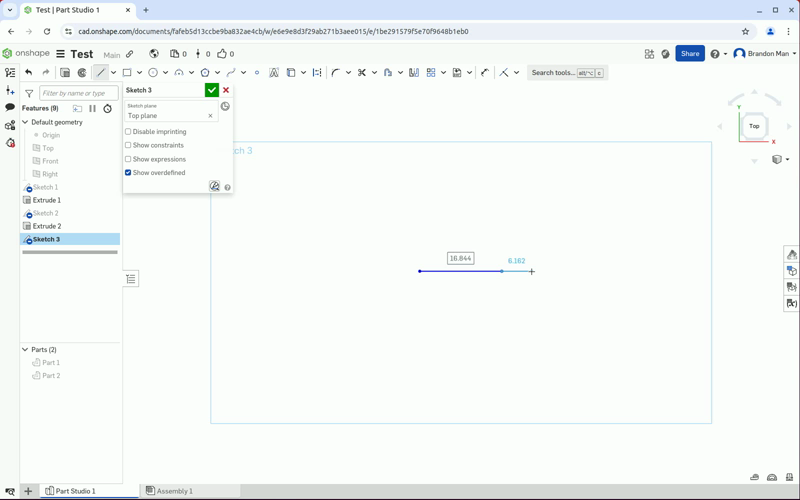
mouse_move(501, 211)
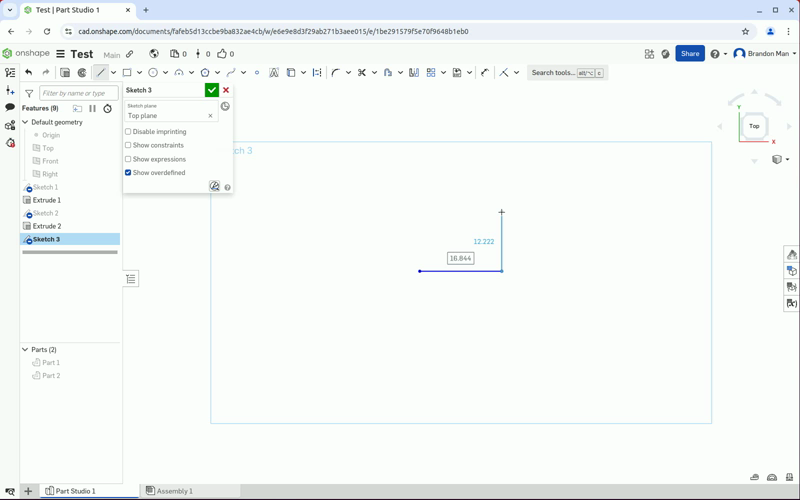
click(501, 211)
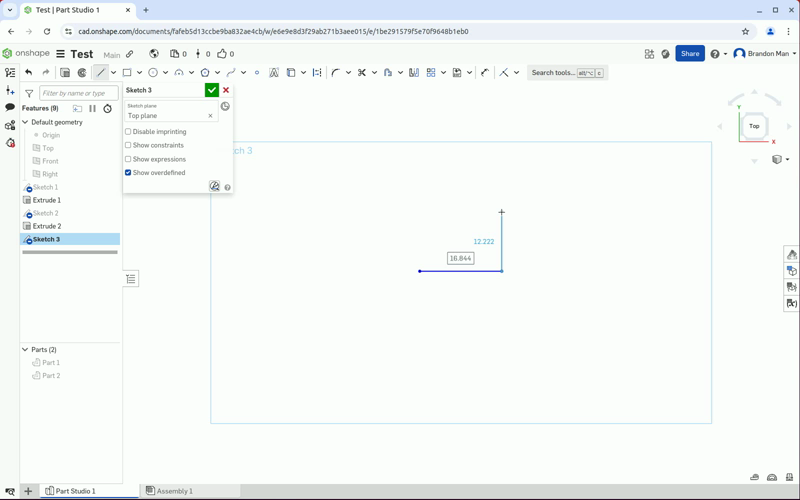
key_up(shift)
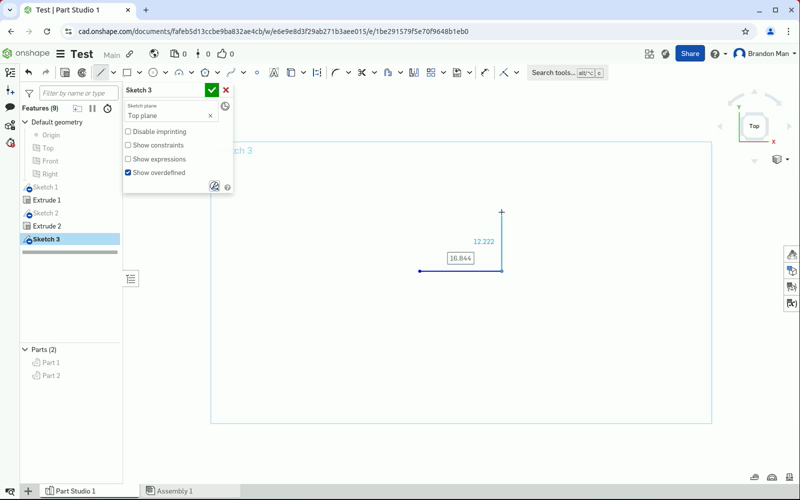
key(esc)
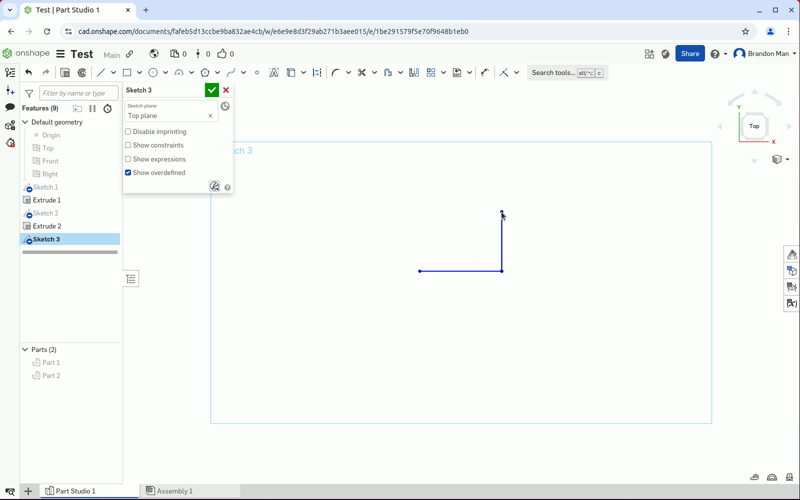
key(a)
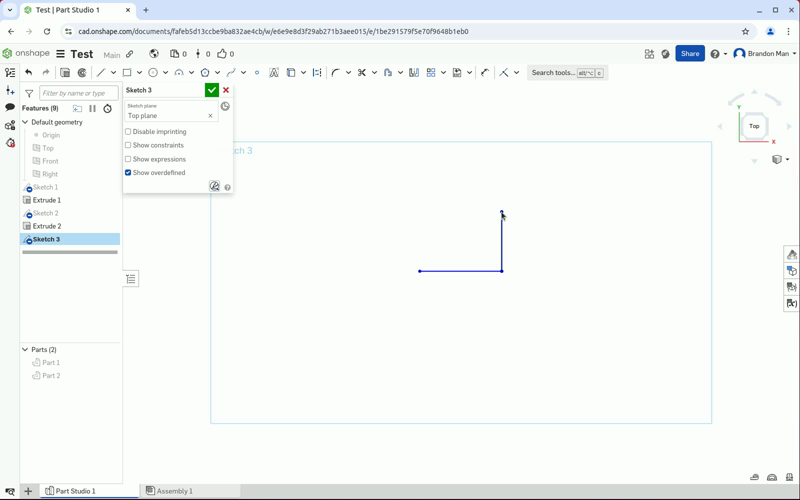
mouse_move(501, 211)
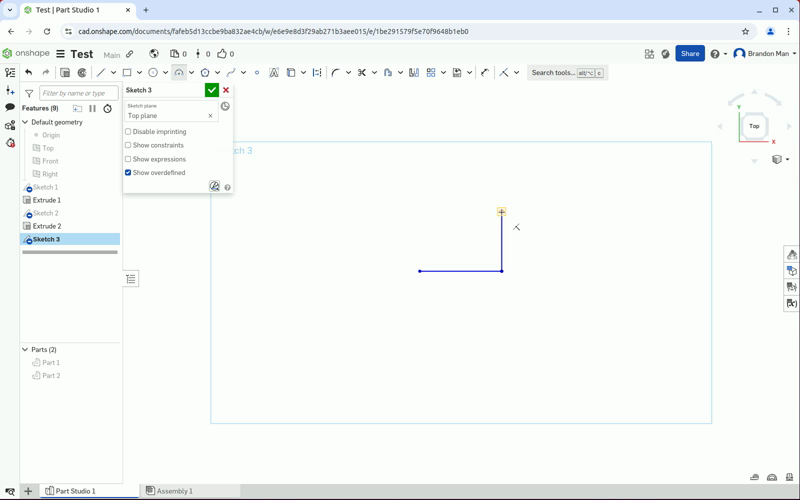
click(501, 211)
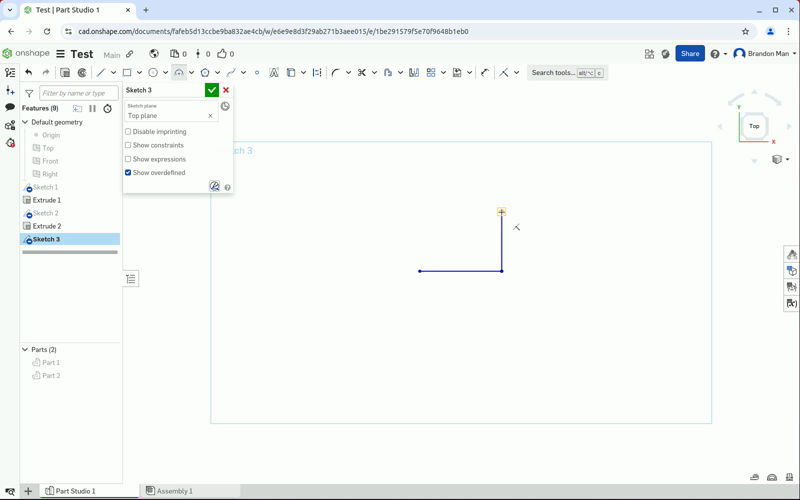
key_down(shift)
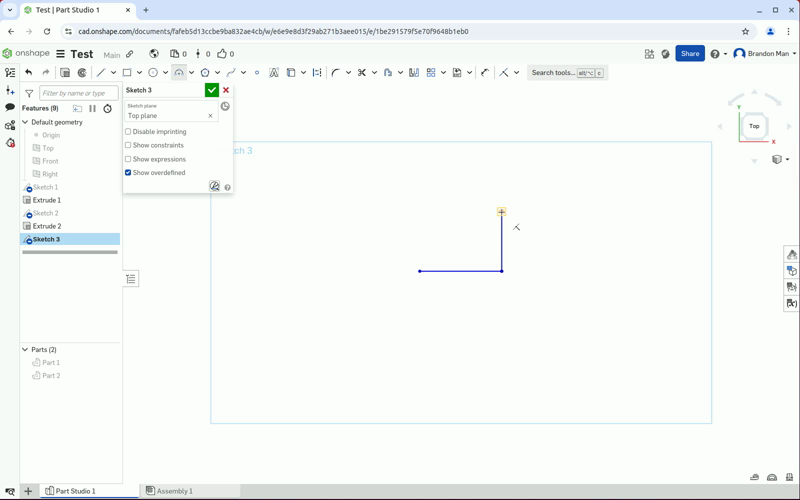
mouse_move(419, 211)
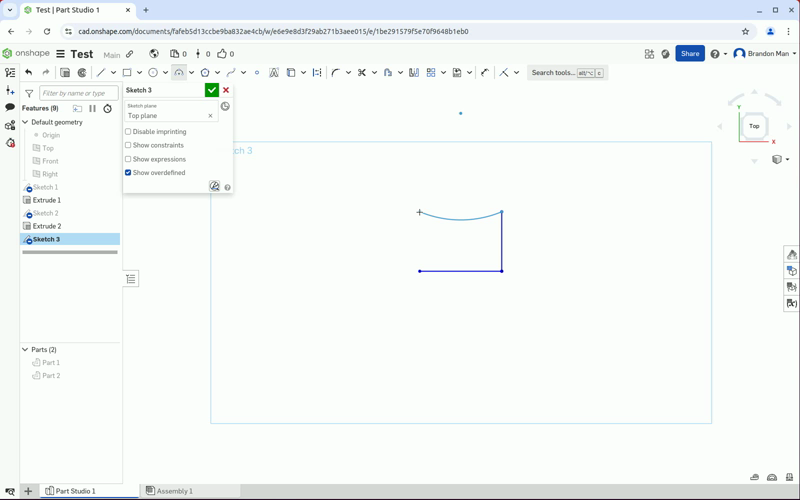
click(419, 211)
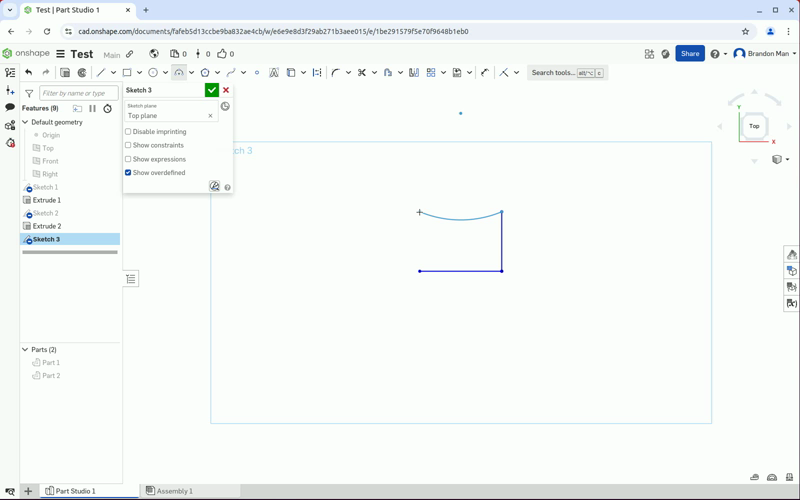
mouse_move(460, 170)
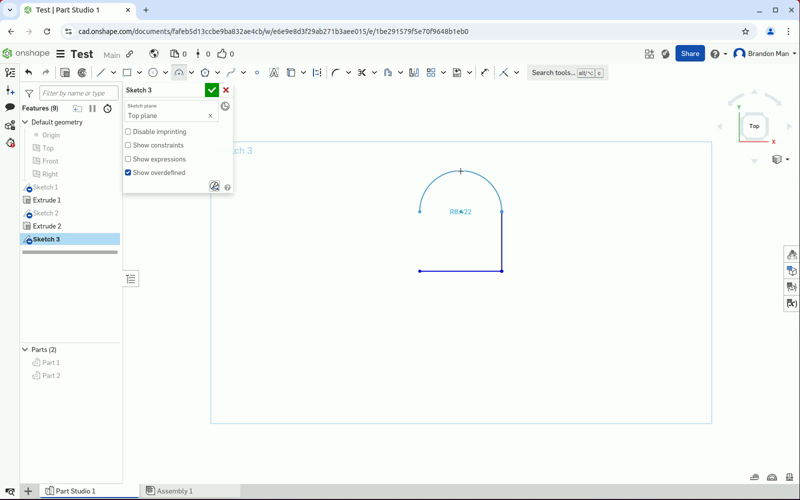
click(460, 170)
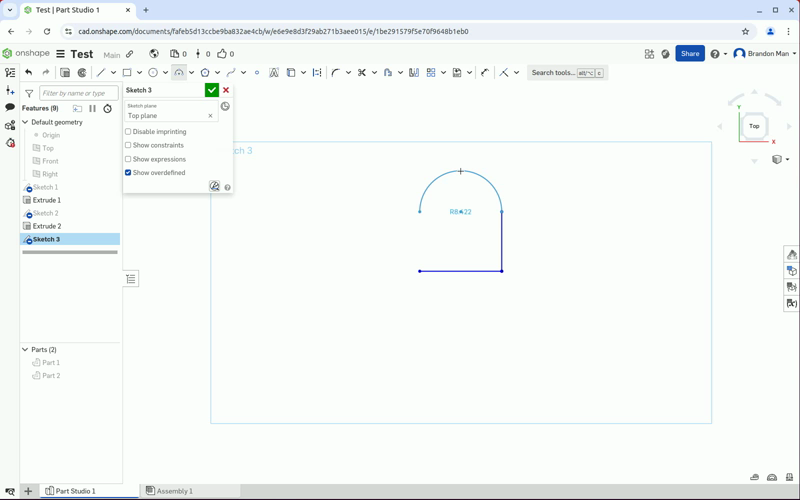
key_up(shift)
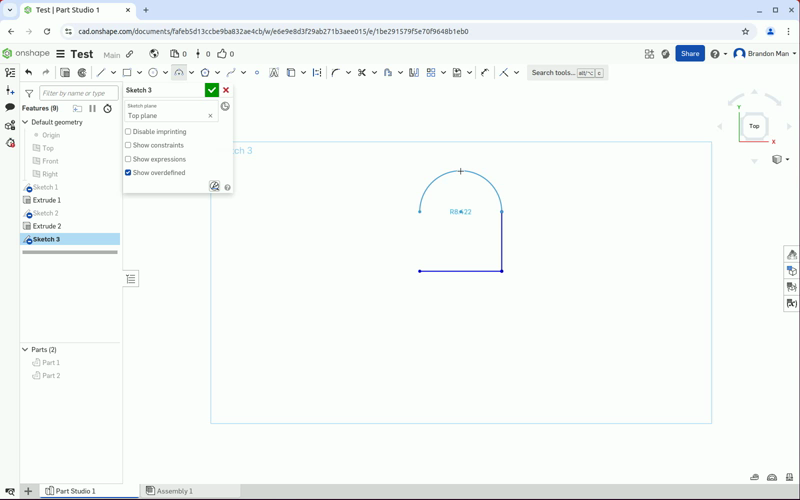
key(esc)
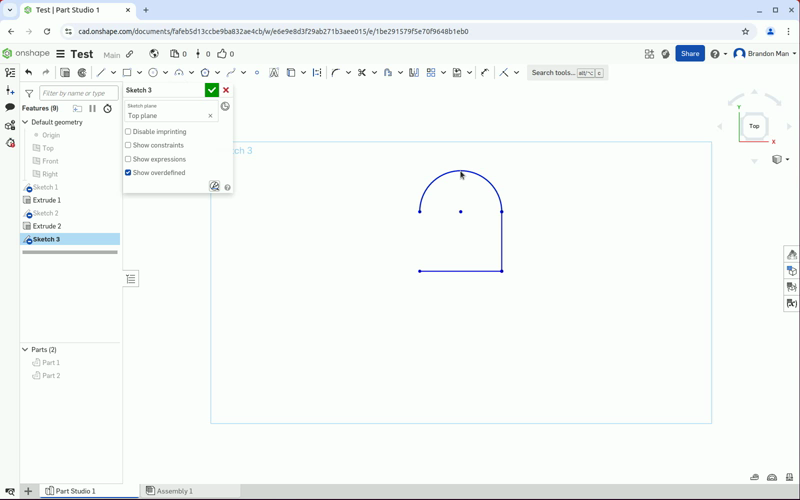
key(l)
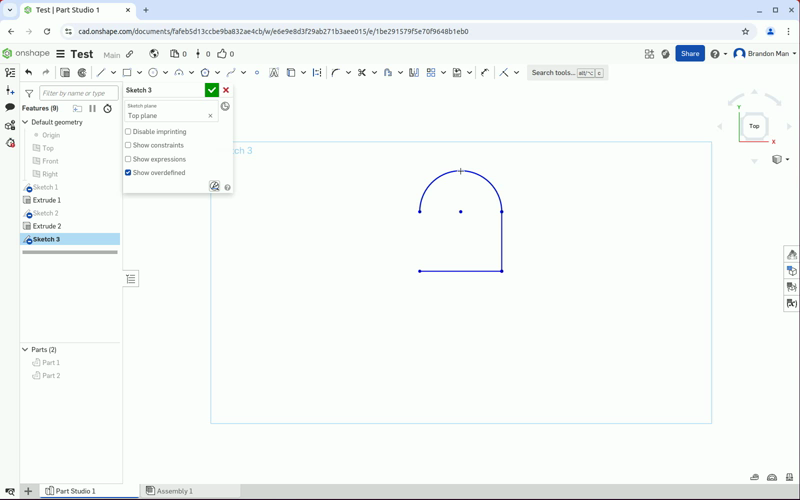
mouse_move(419, 211)
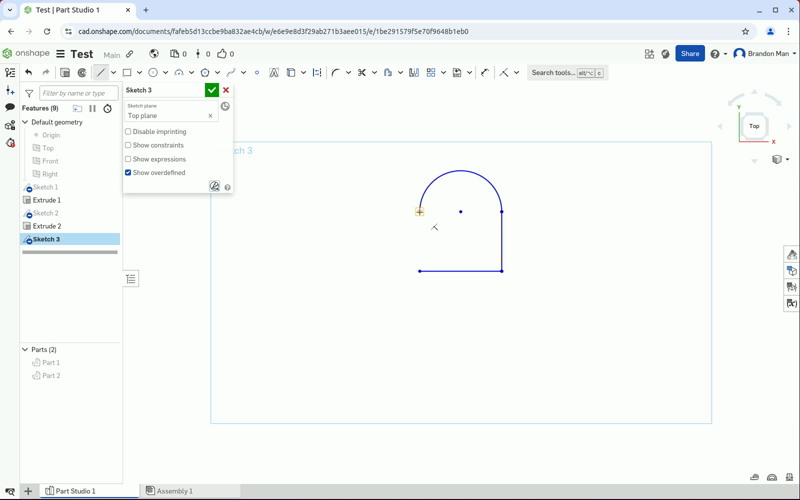
click(419, 211)
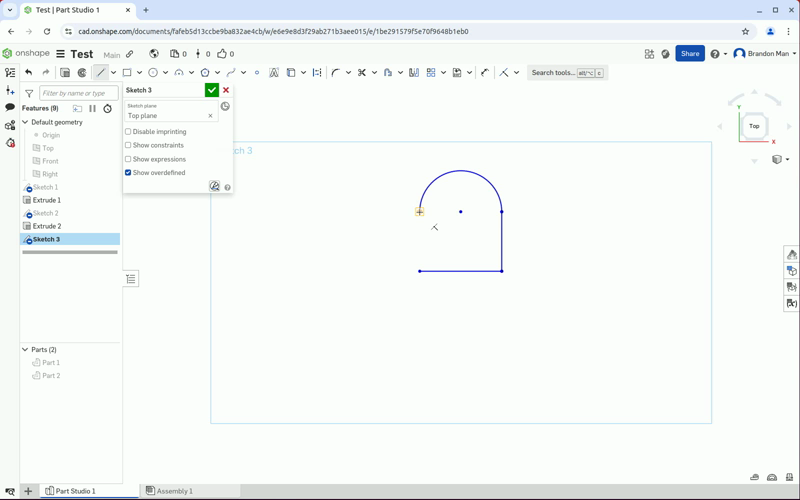
mouse_move(449, 211)
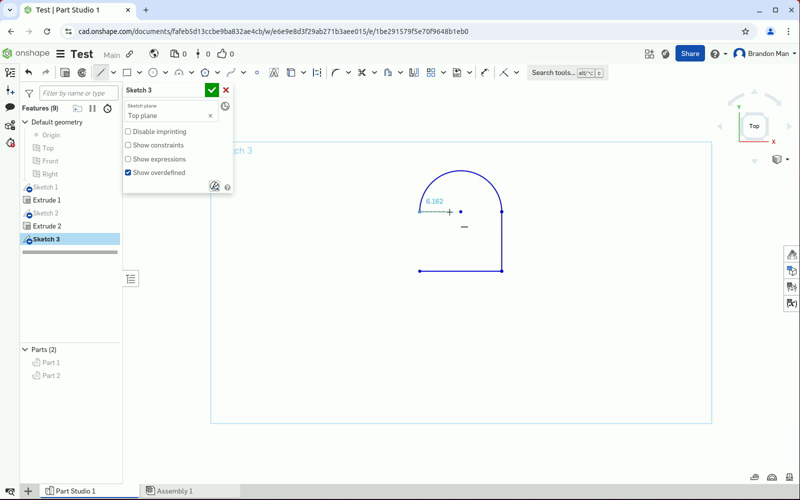
key_down(shift)
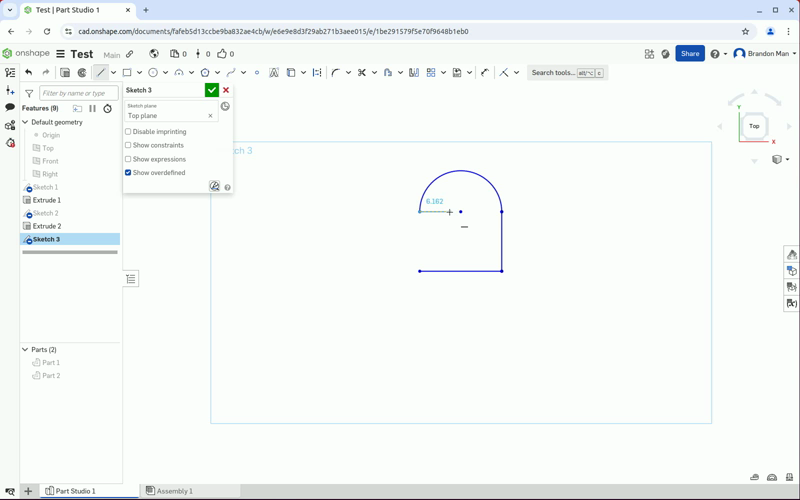
mouse_move(419, 271)
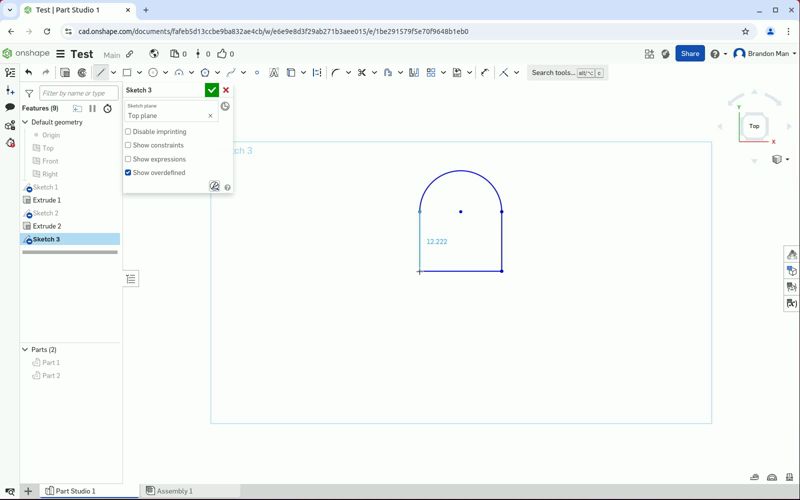
key_up(shift)
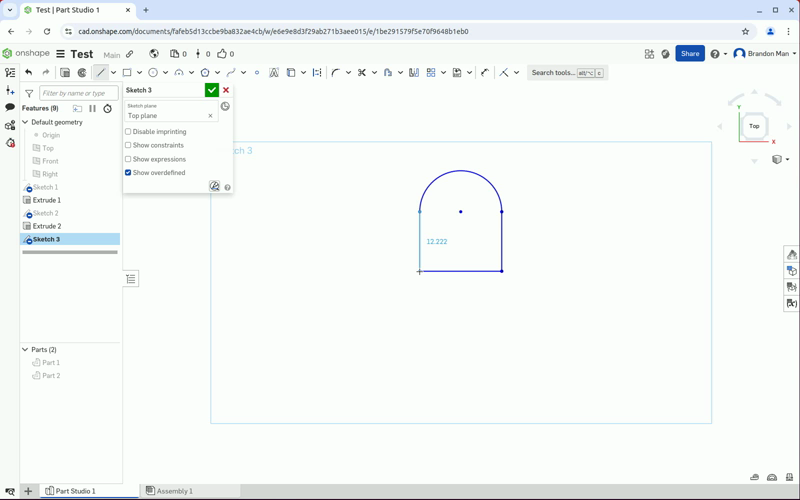
click(419, 271)
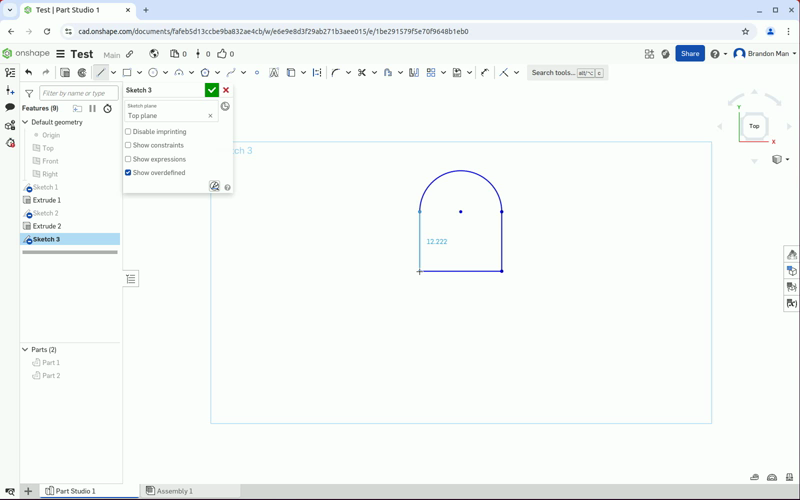
key(esc)
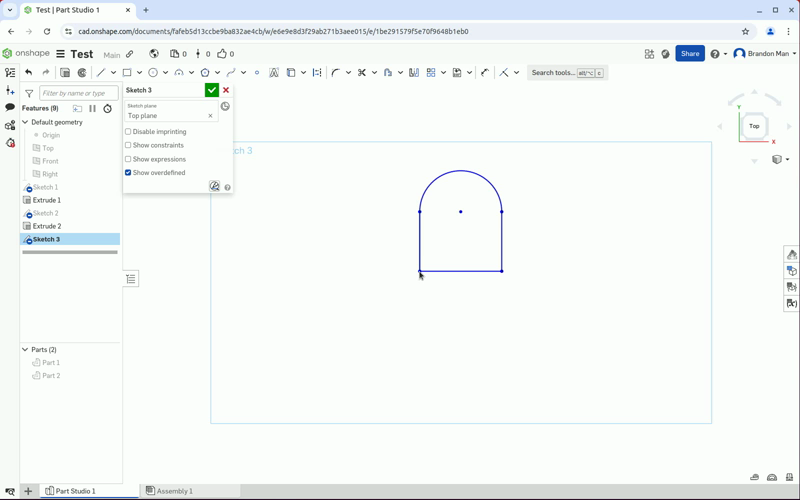
key(c)
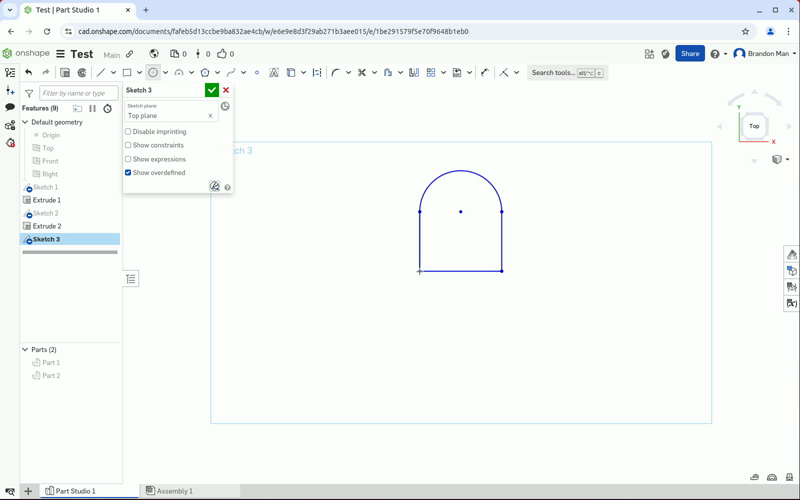
key_down(shift)
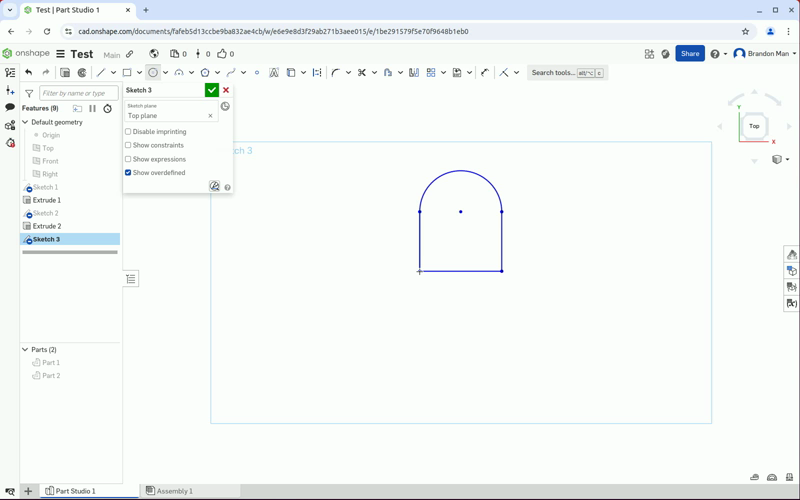
mouse_move(461, 211)
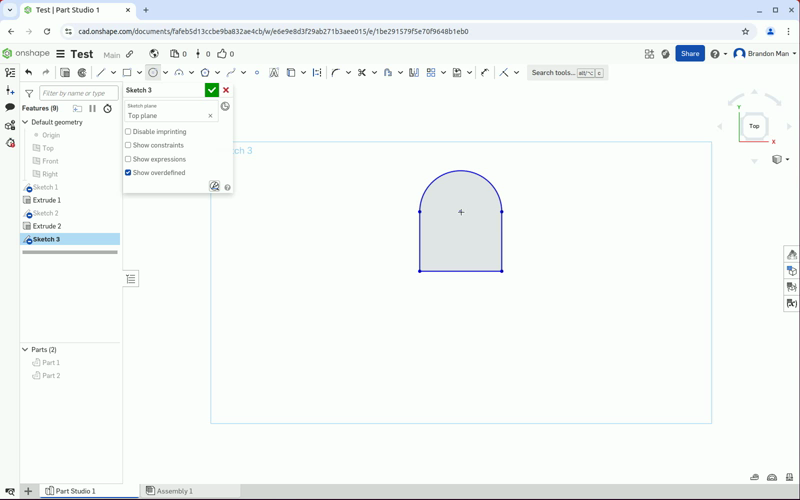
scroll(6)
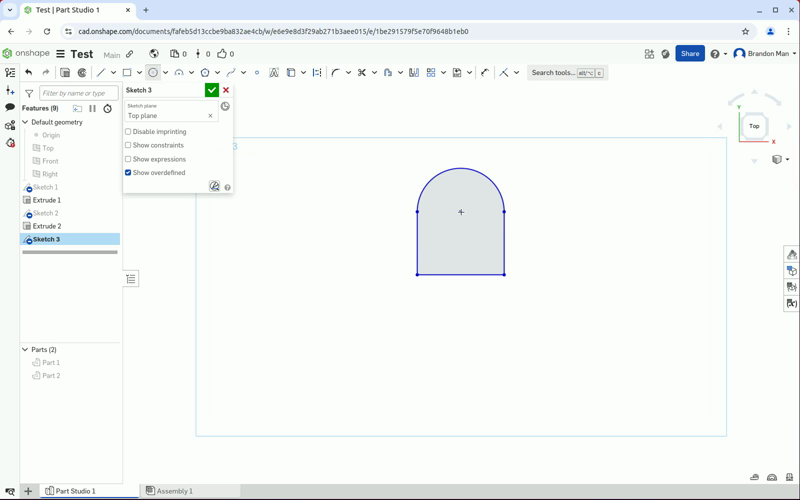
scroll(6)
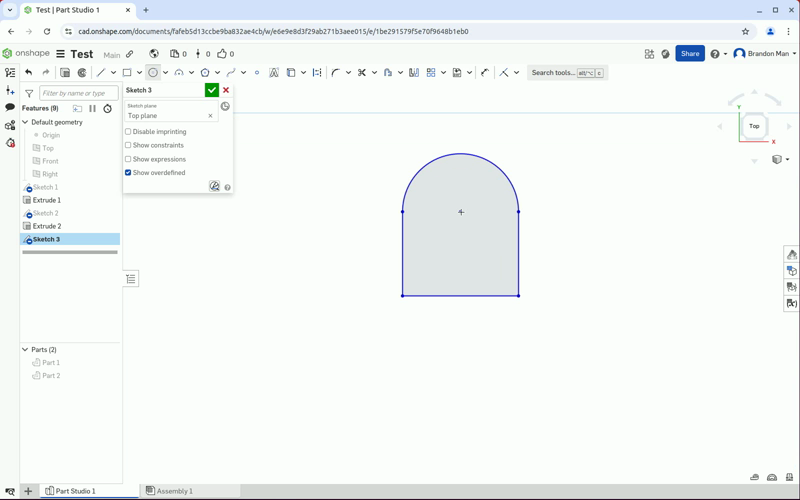
scroll(6)
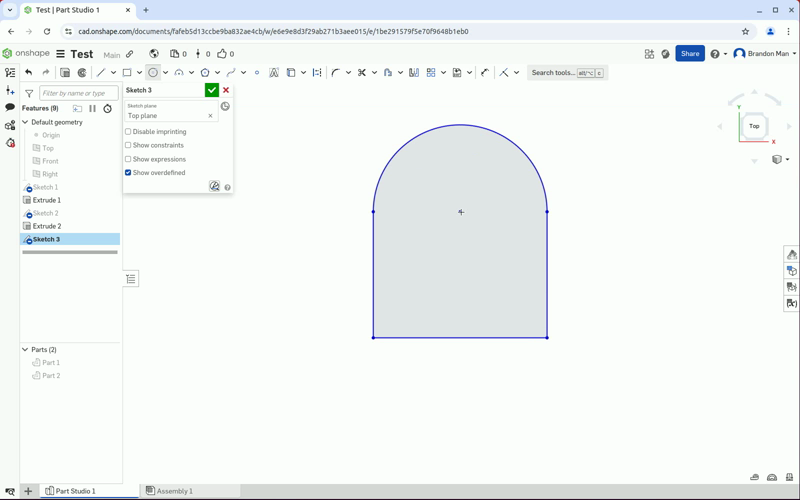
scroll(6)
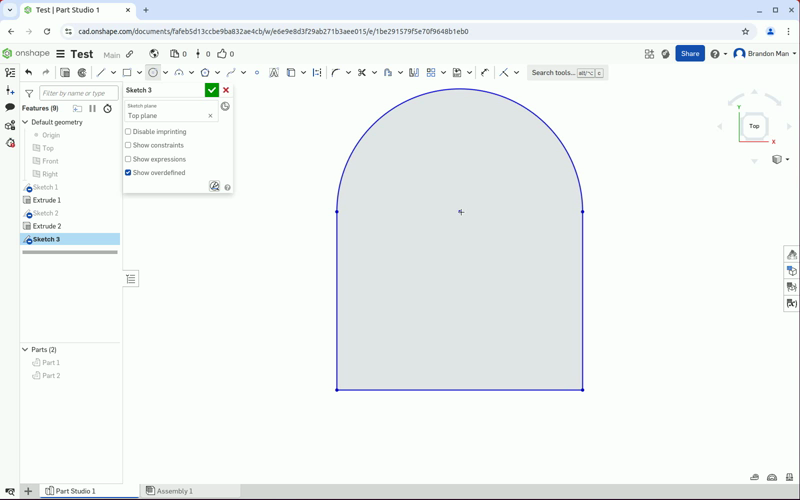
scroll(6)
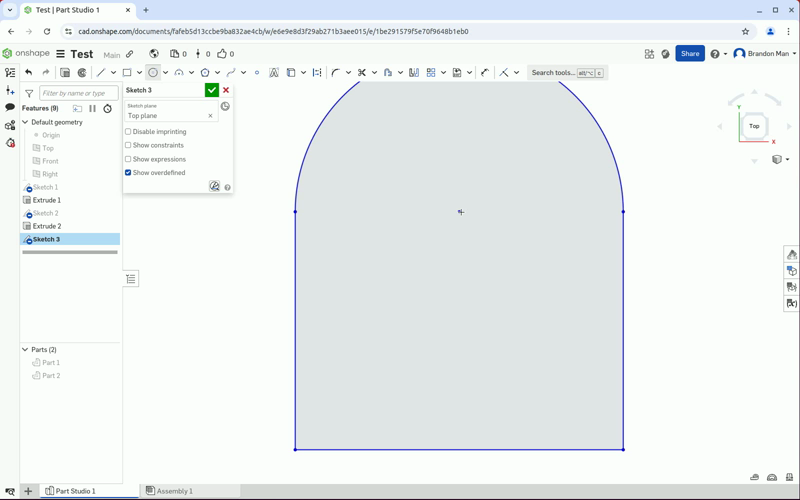
scroll(6)
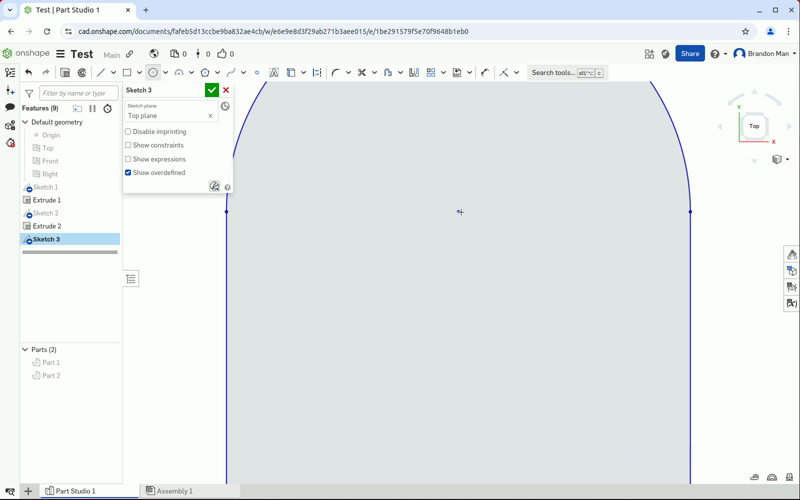
scroll(6)
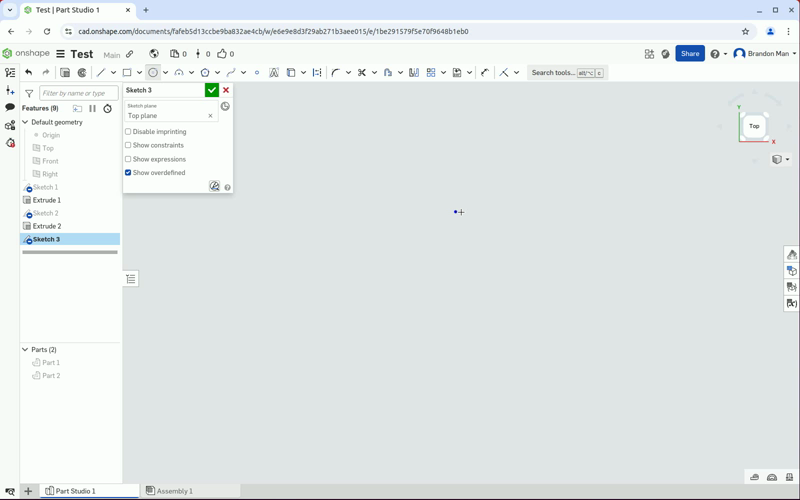
click(461, 211)
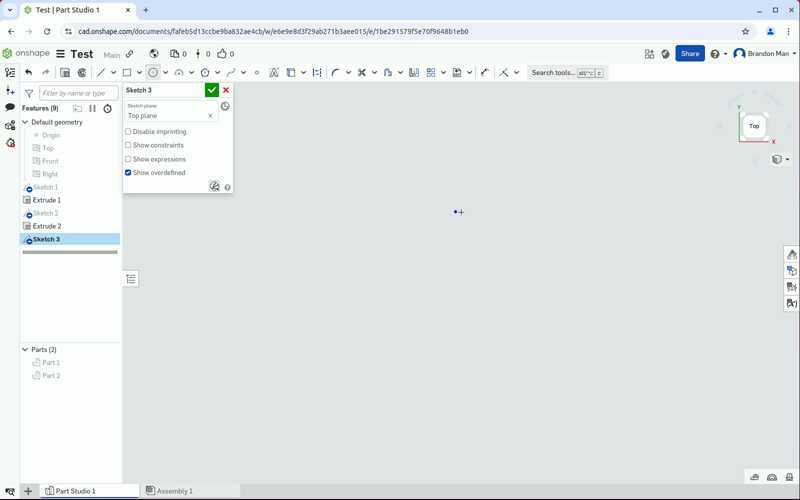
scroll(-6)
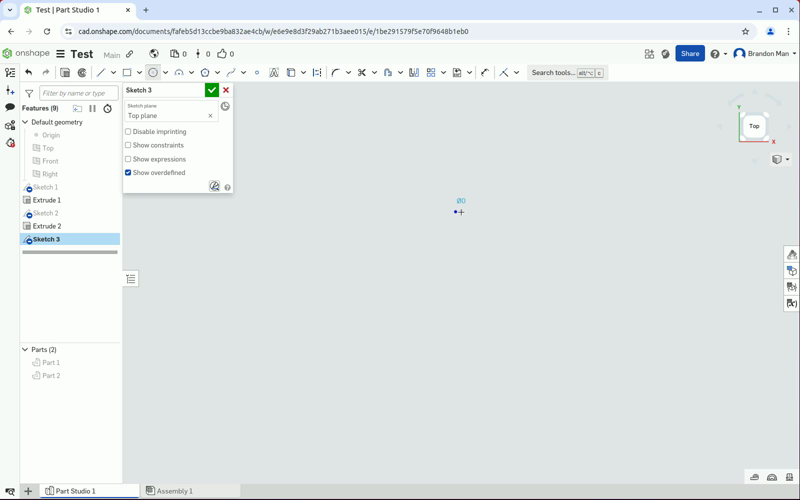
scroll(-6)
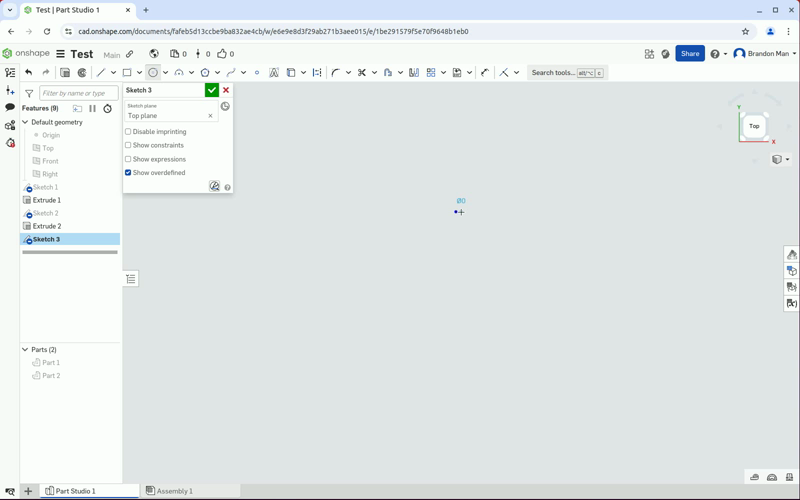
scroll(-6)
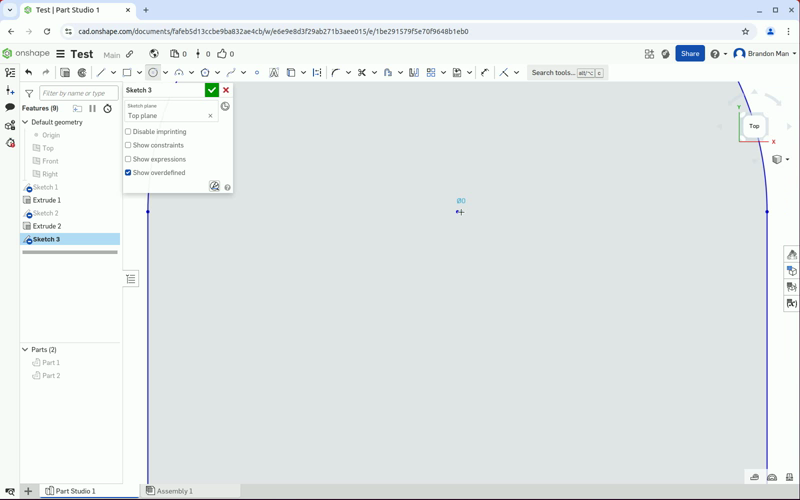
scroll(-6)
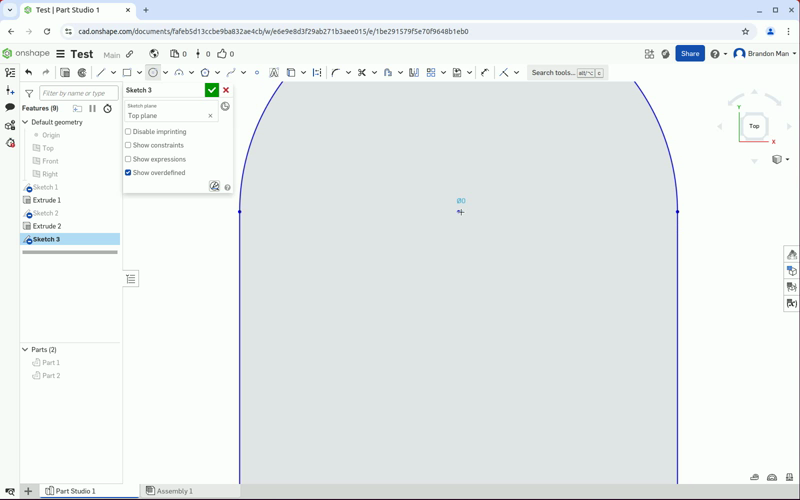
scroll(-6)
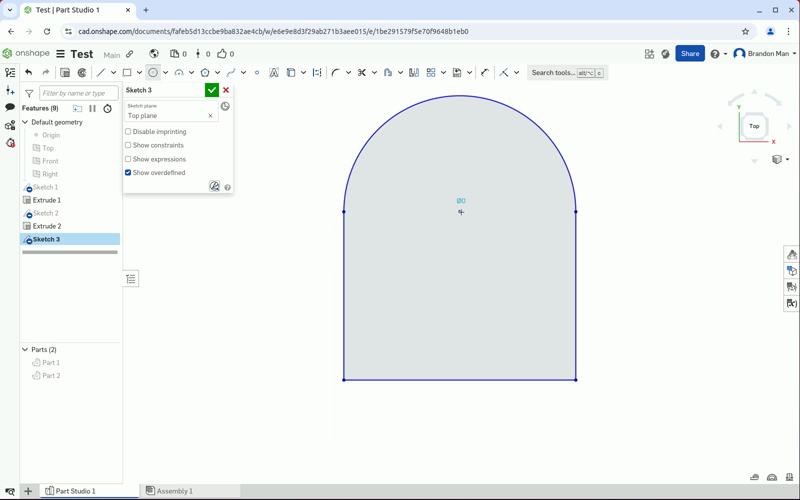
scroll(-6)
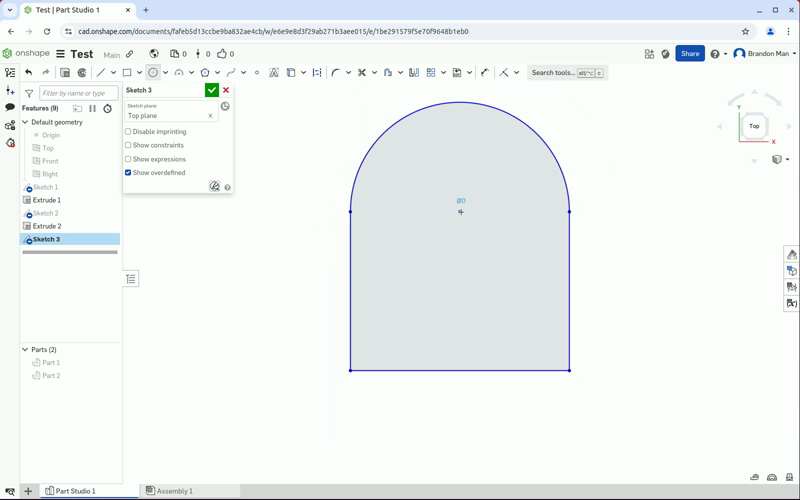
scroll(-6)
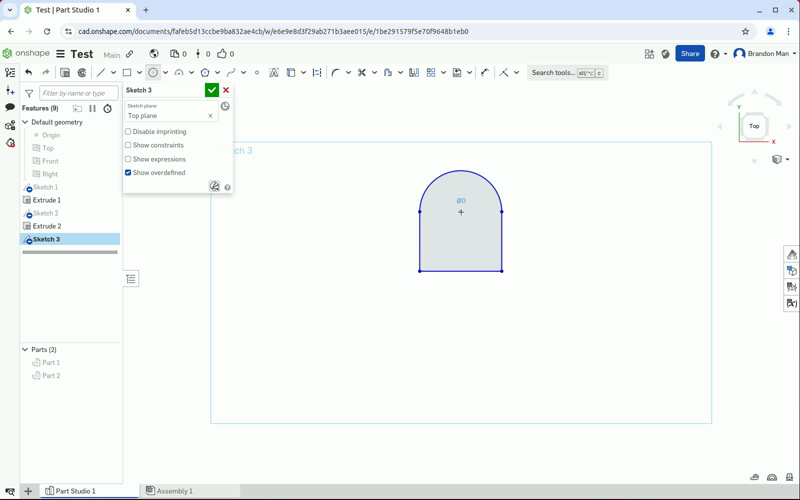
key_up(shift)
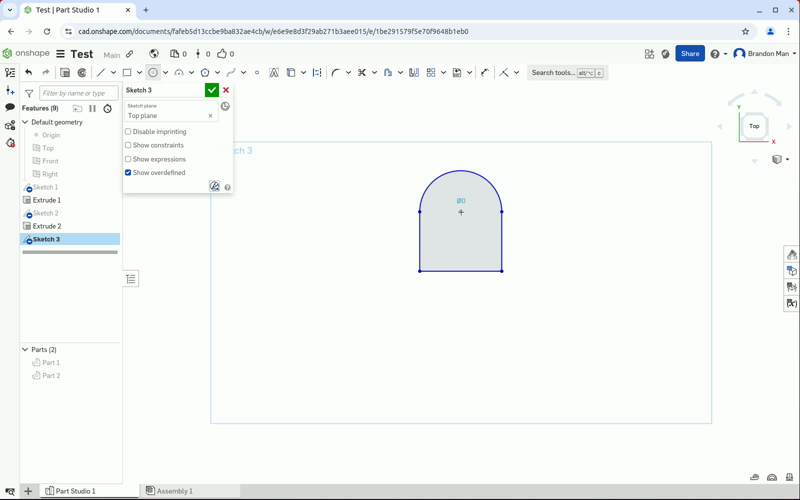
mouse_move(478, 211)
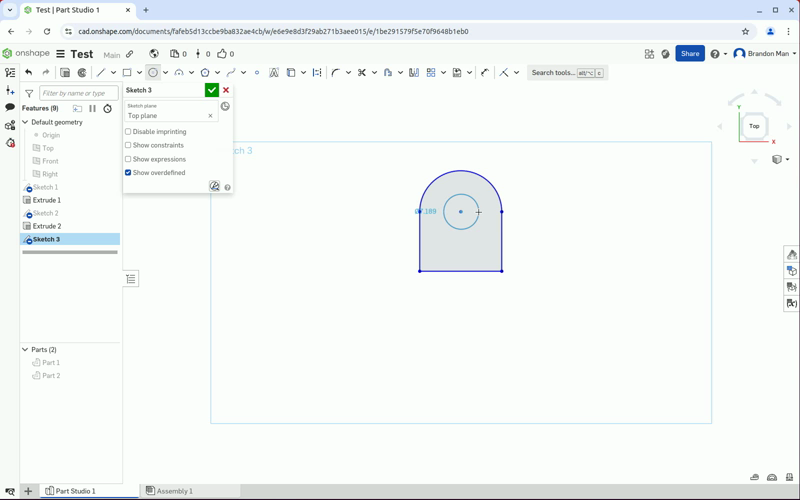
click(478, 211)
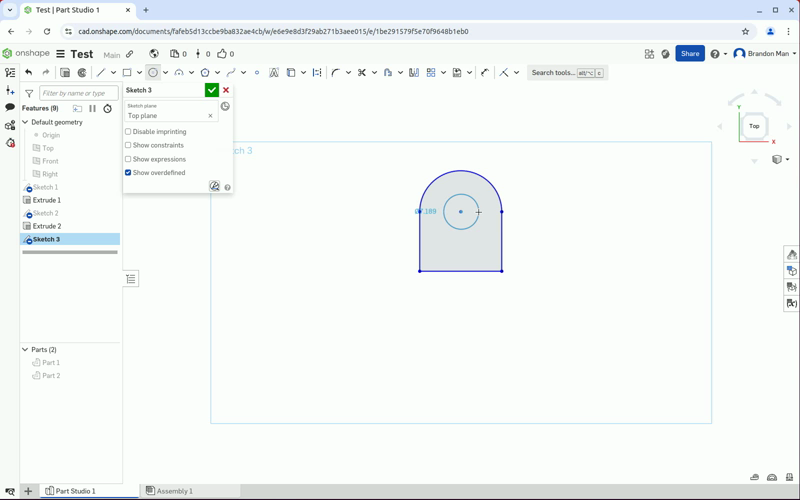
key(esc)
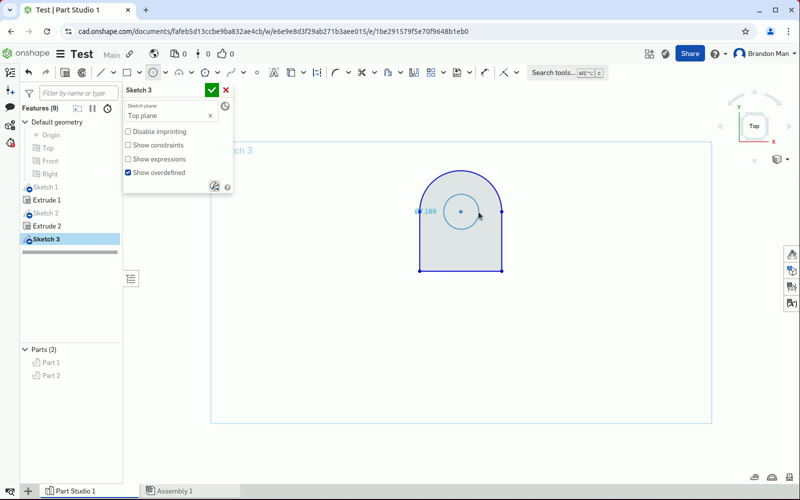
mouse_move(491, 192)
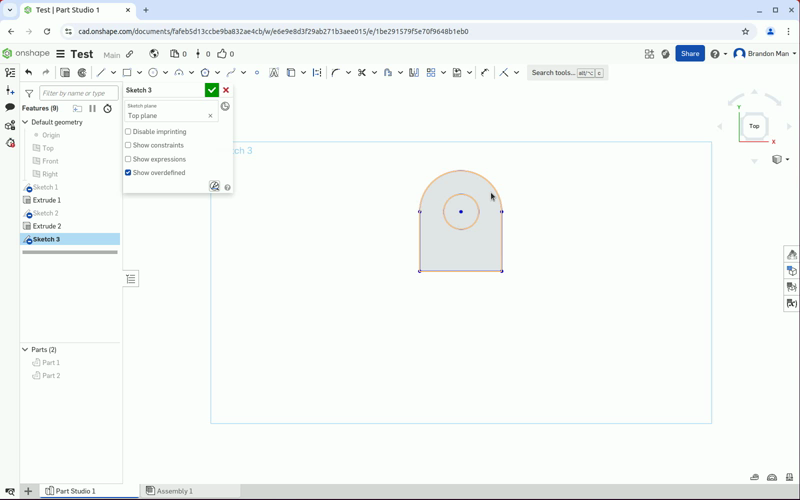
click(491, 192)
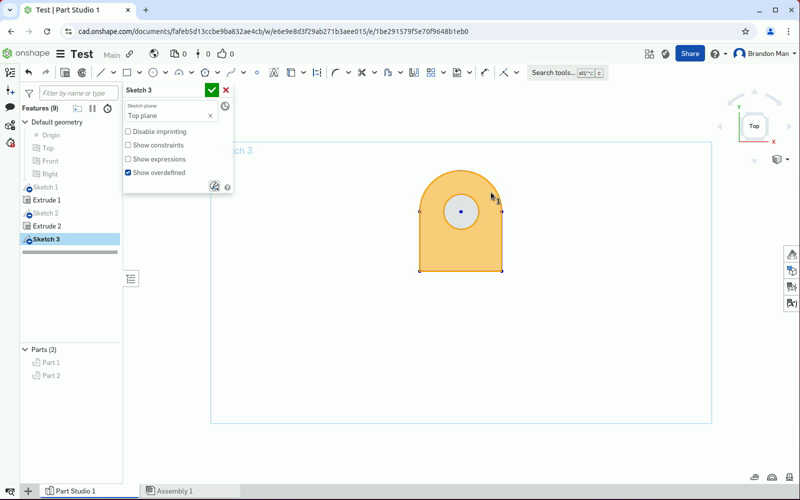
mouse_move(73, 352)
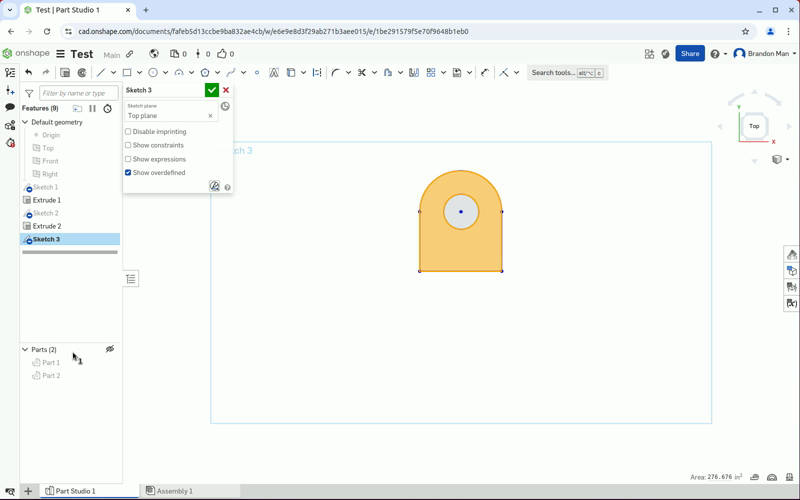
key(shift+y)
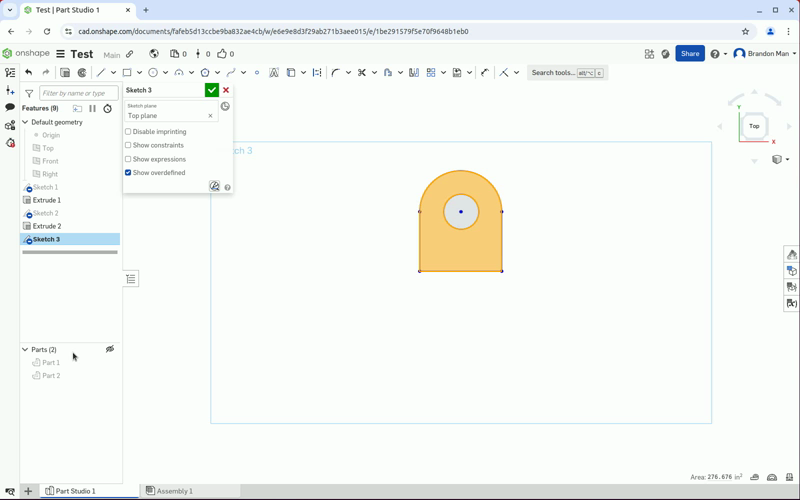
key(shift+e)
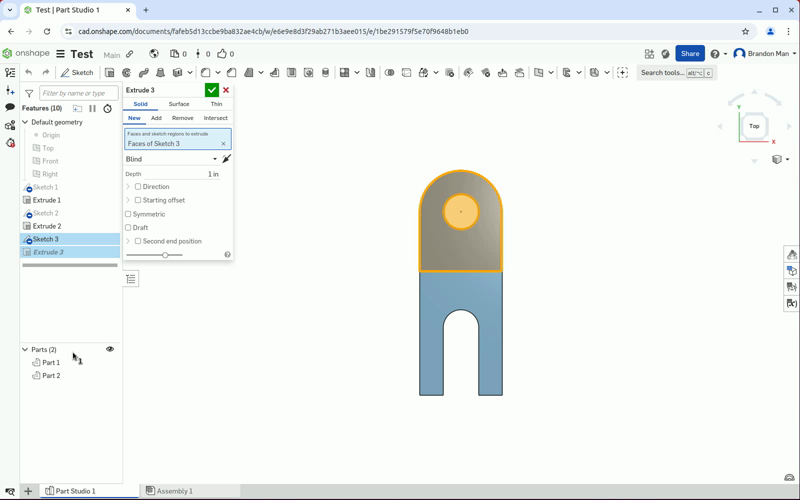
mouse_move(143, 106)
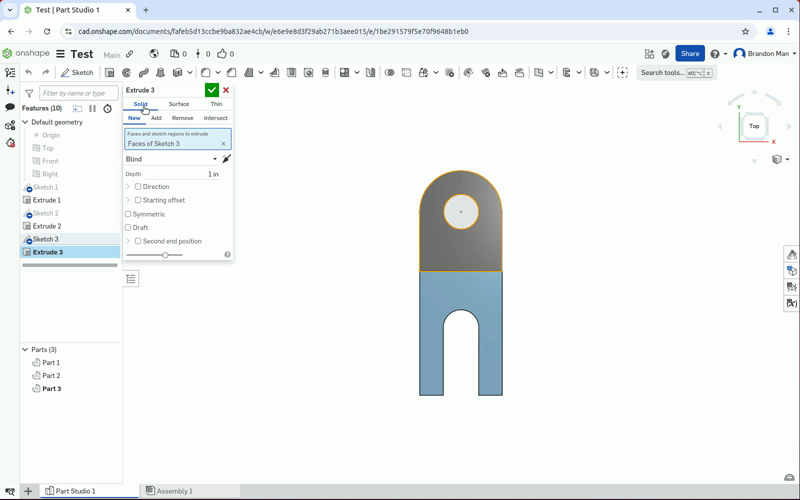
click(143, 106)
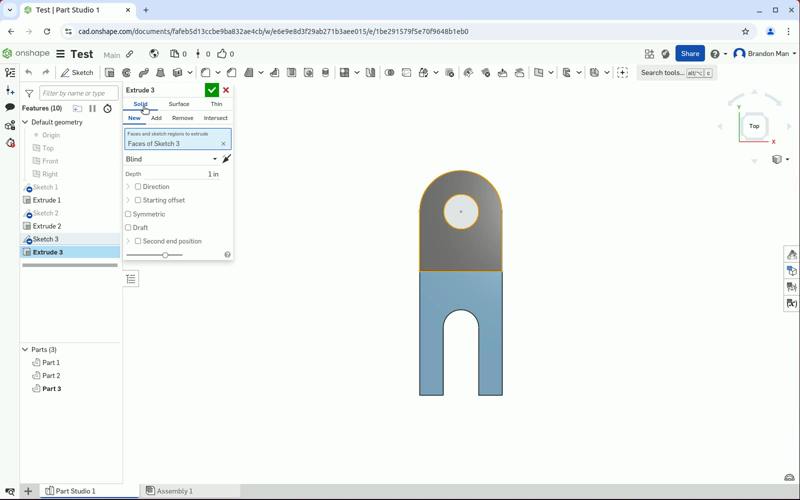
mouse_move(137, 120)
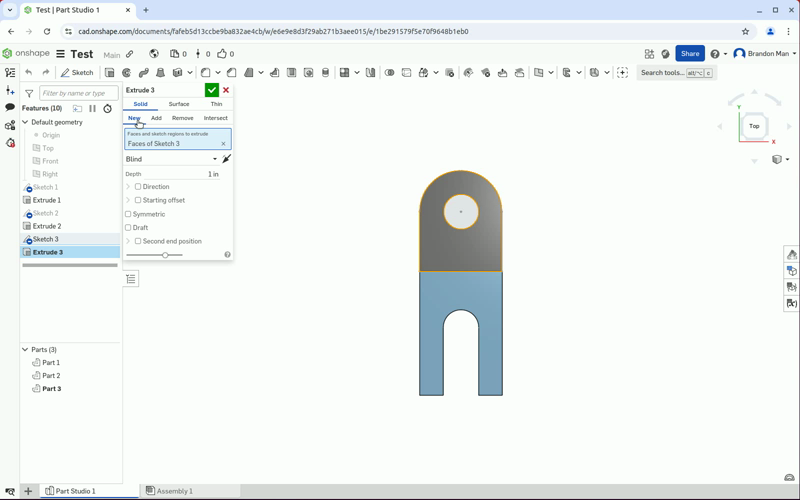
click(137, 120)
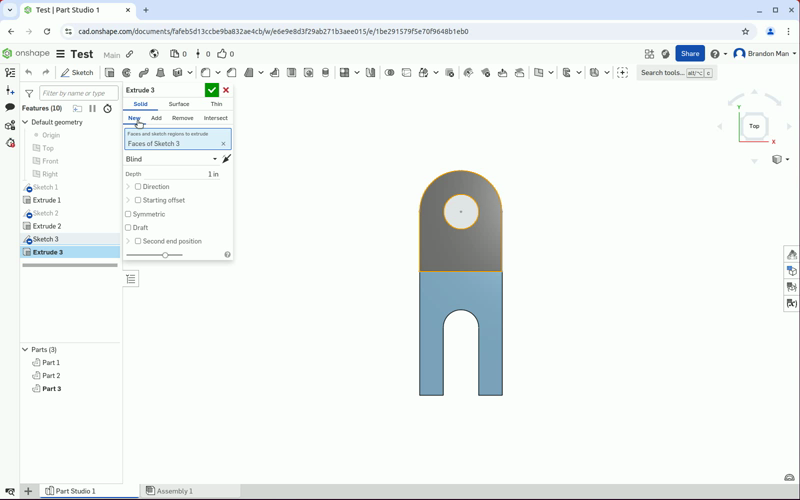
key(tab, 4)
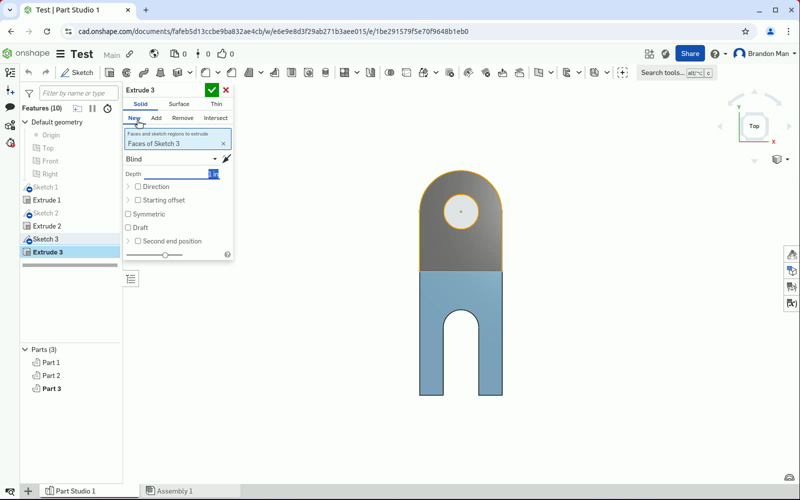
text(6.74)
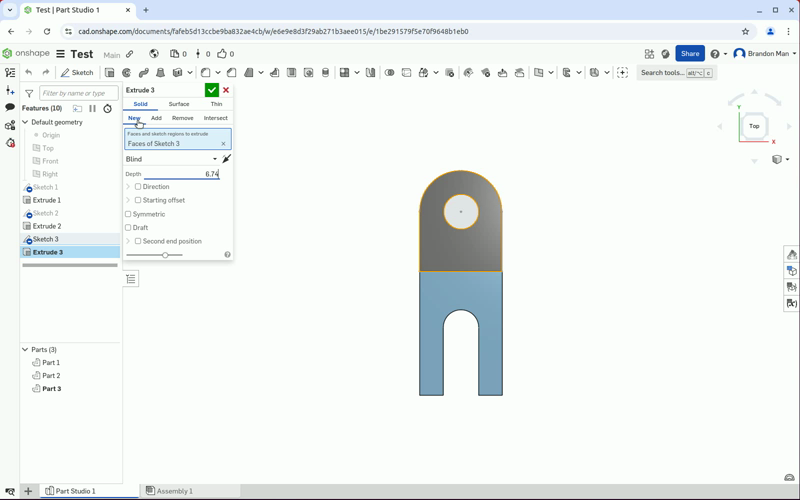
key(enter)
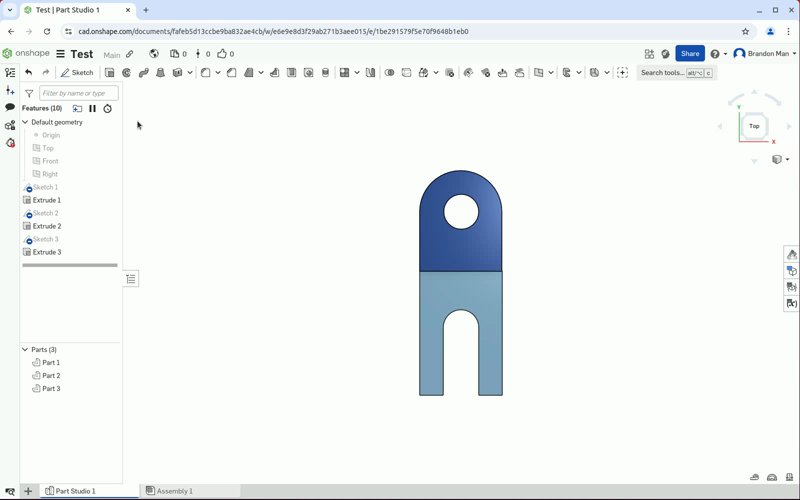
key(shift+h)
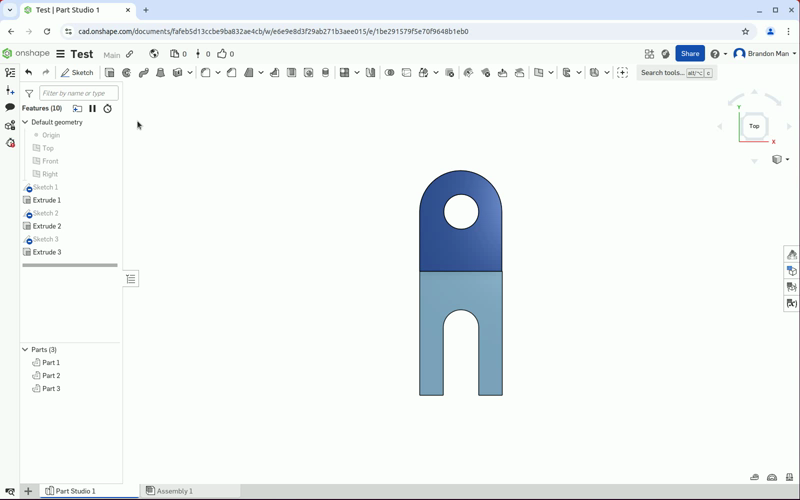
key(shift+h)
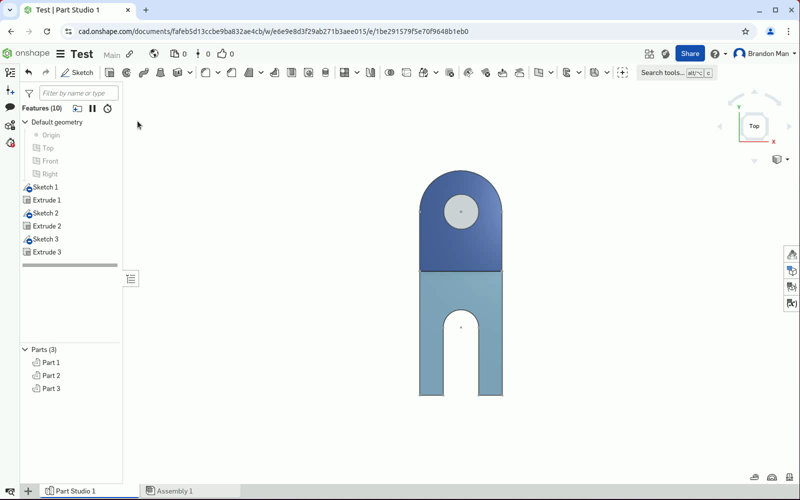
key(shift+7)
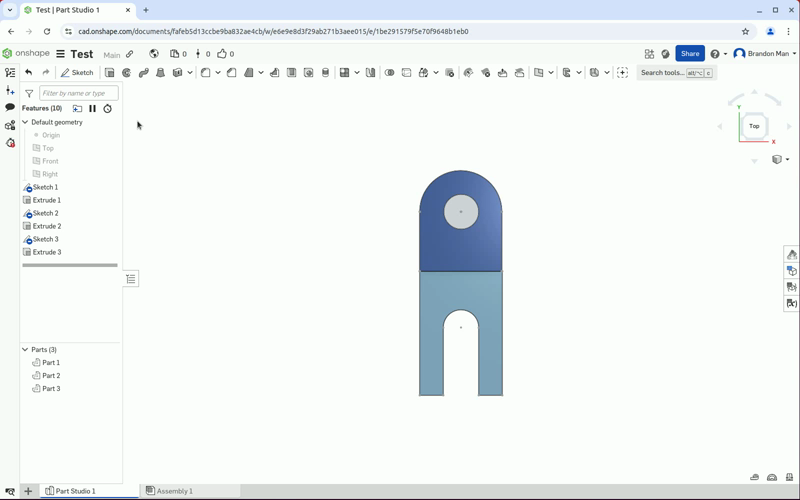
key(up, 3)
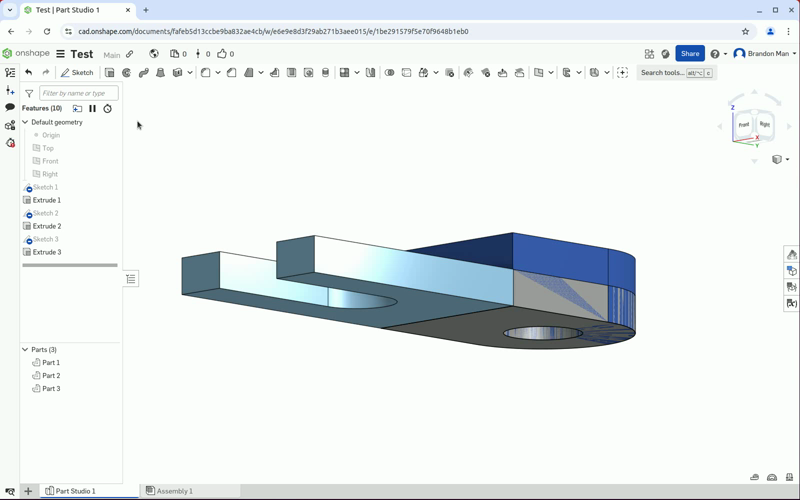
key(left, 3)
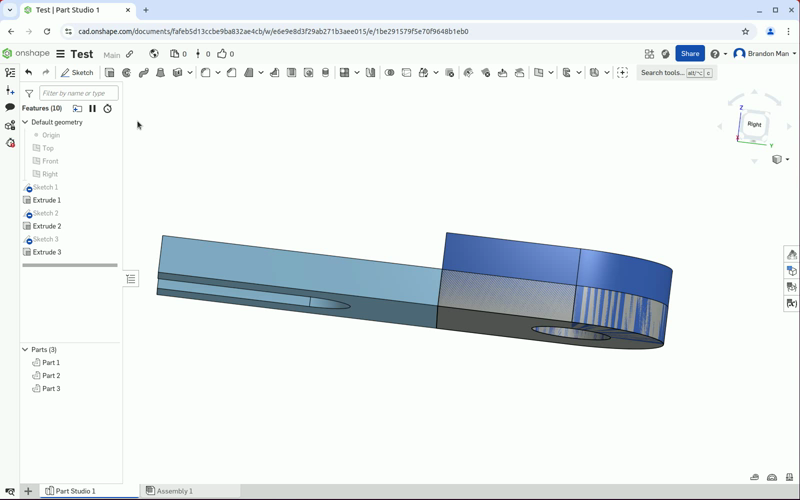
key(right, 3)
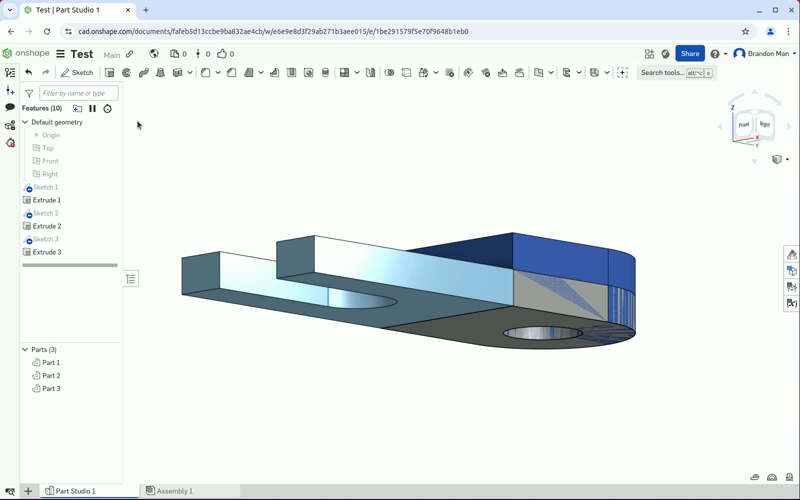
key(down, 3)
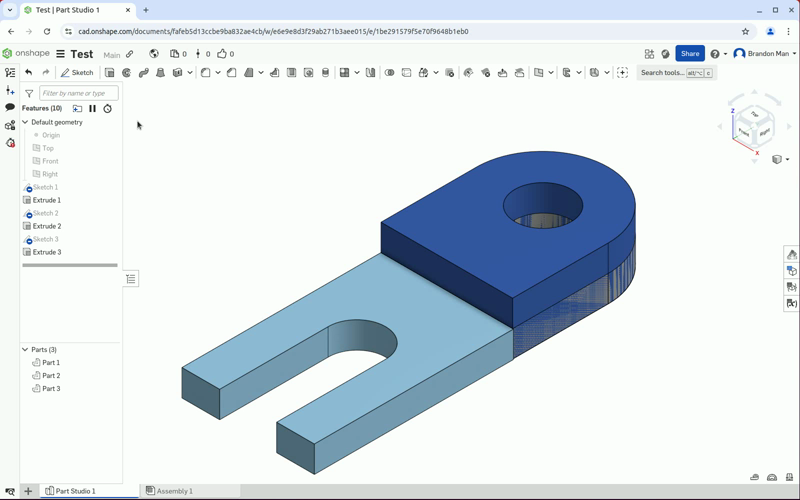
mouse_move(73, 189)
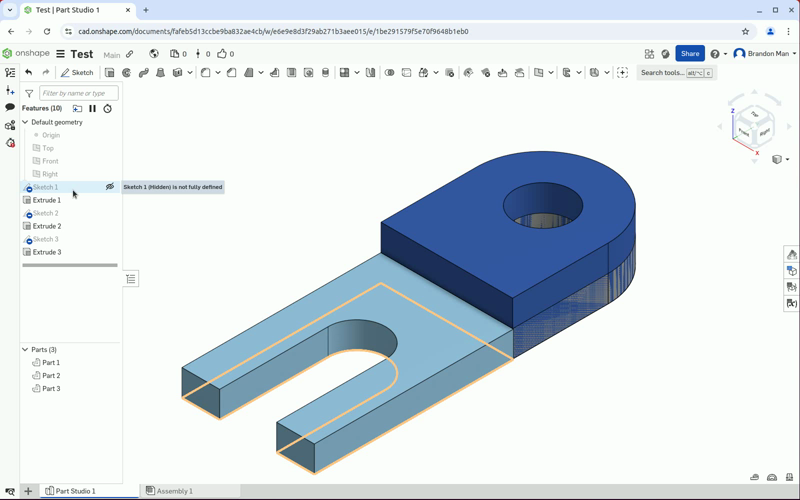
click(73, 189)